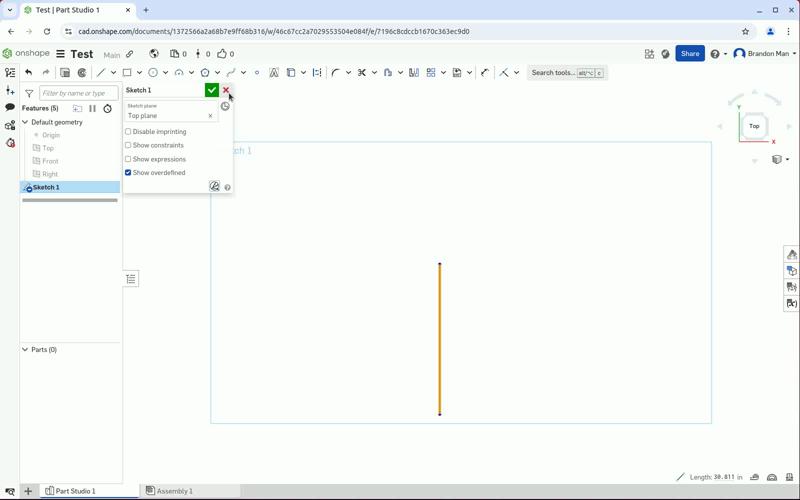
key(shift+h)
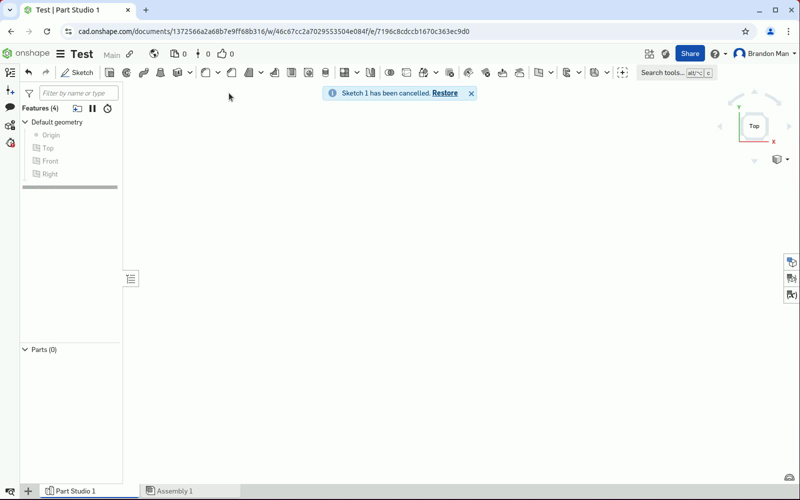
mouse_move(73, 352)
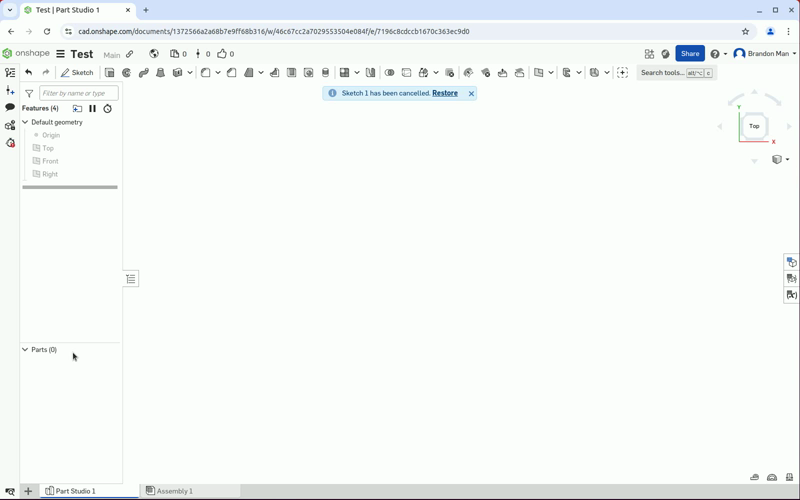
key(y)
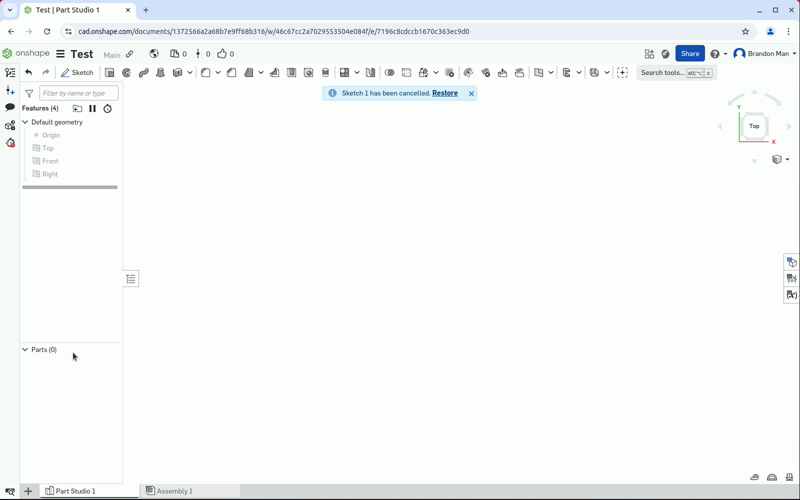
key(shift+p)
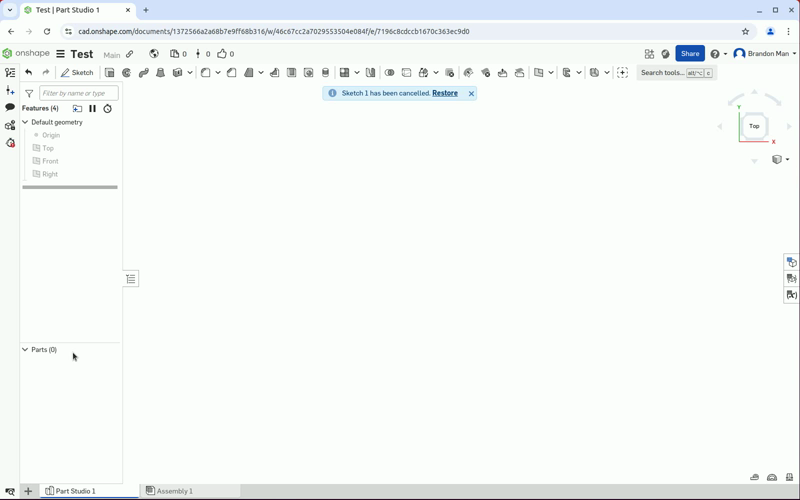
key(space)
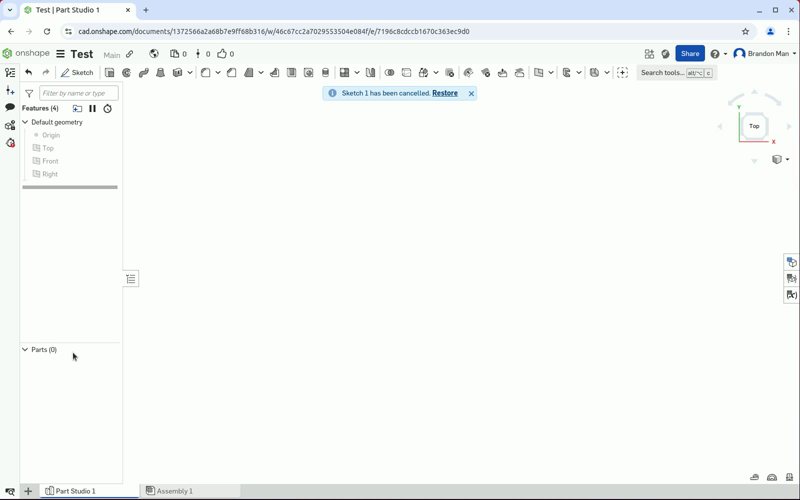
key_down(shift)
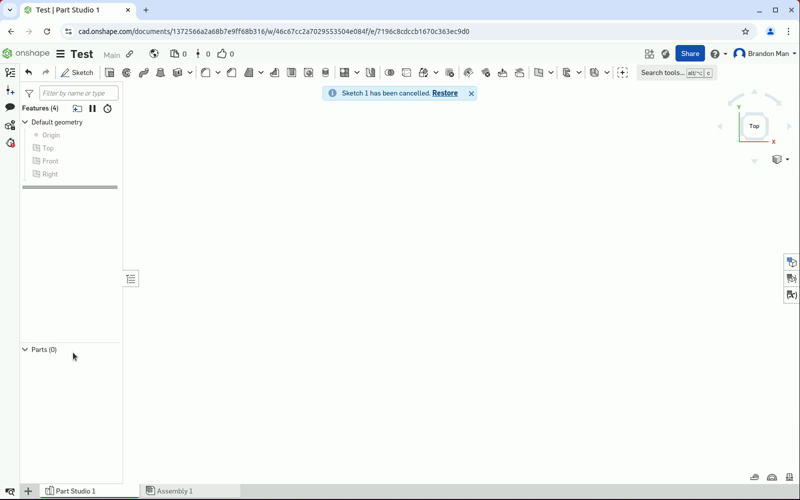
key(up)
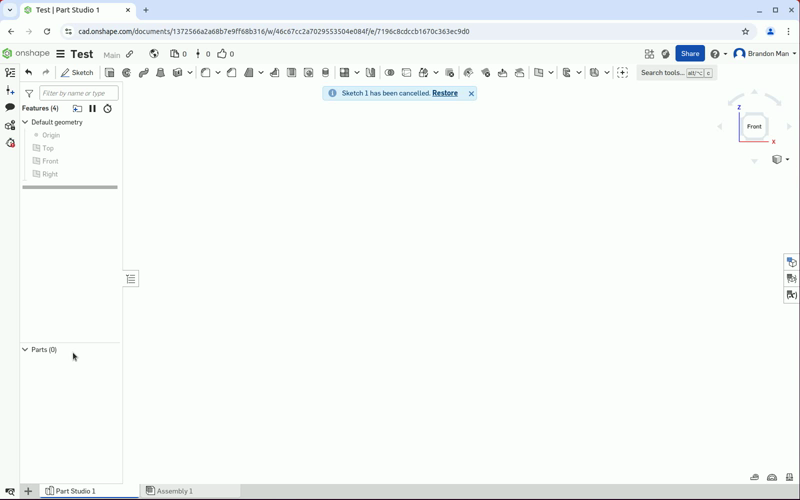
key_up(shift)
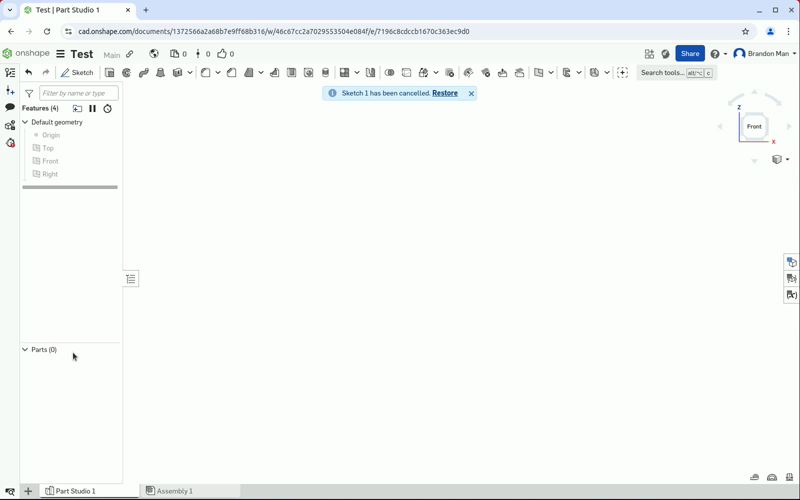
mouse_move(73, 352)
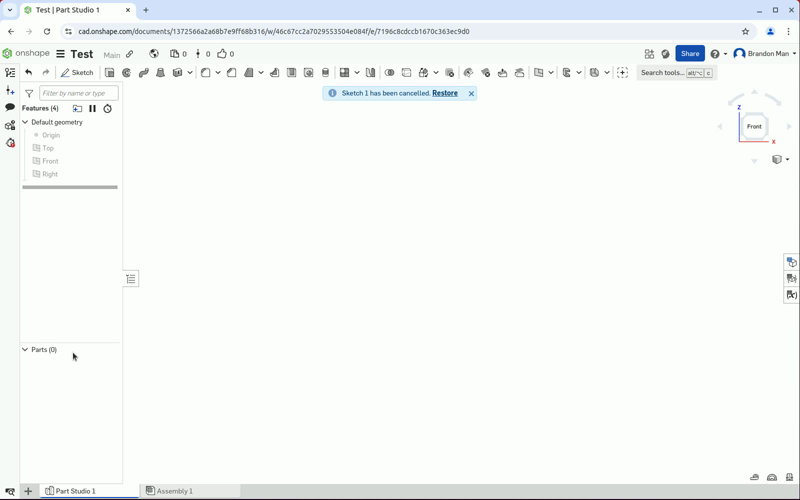
key(shift+y)
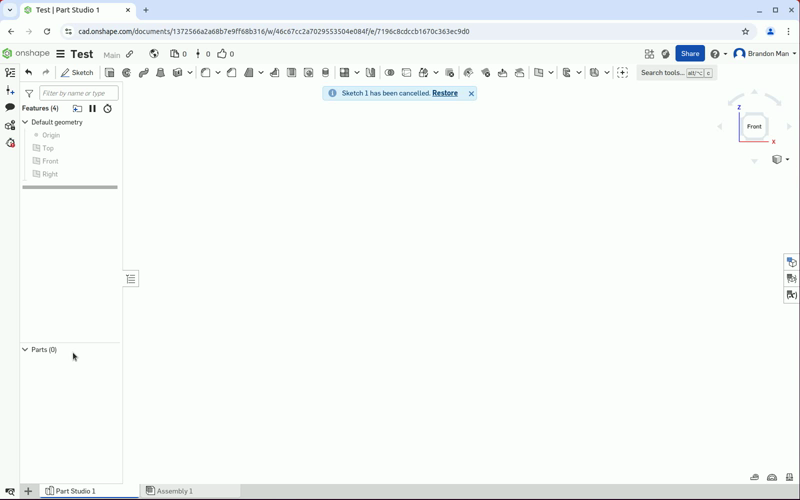
key(shift+s)
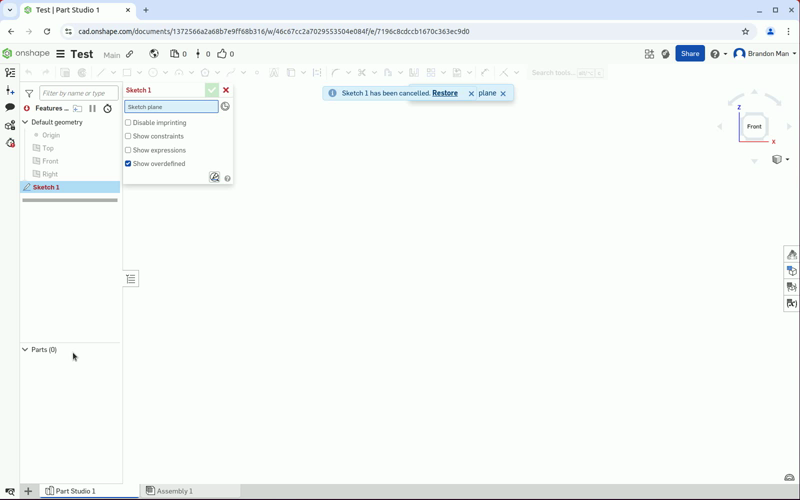
mouse_move(73, 163)
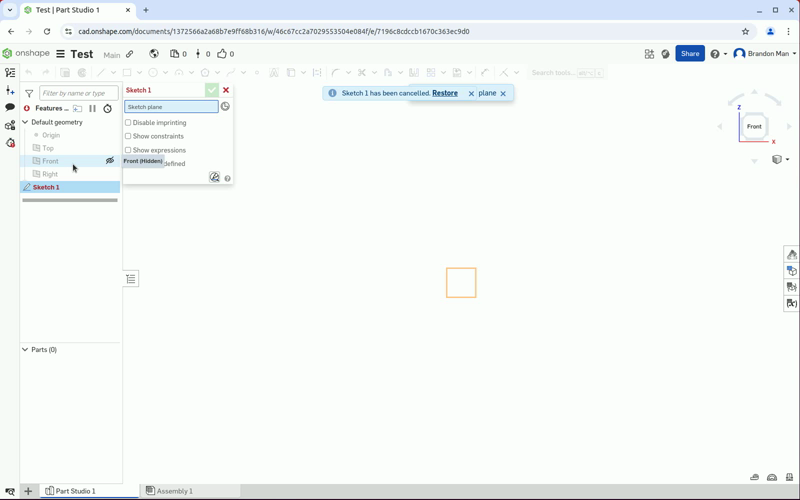
click(73, 163)
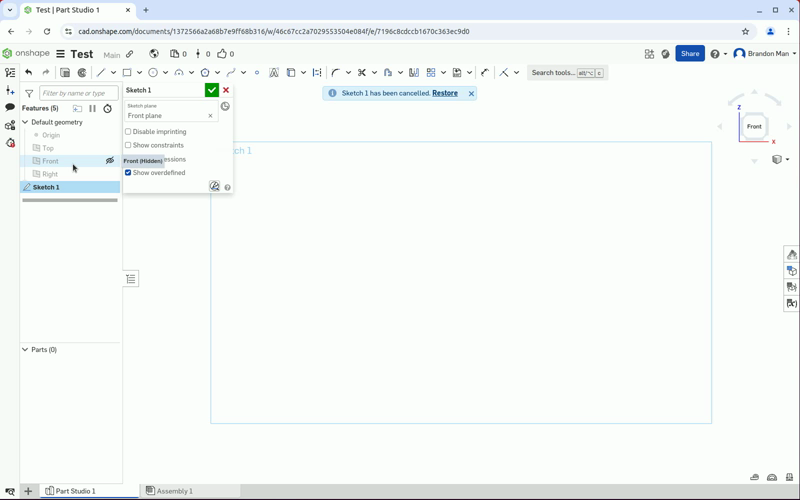
mouse_move(73, 352)
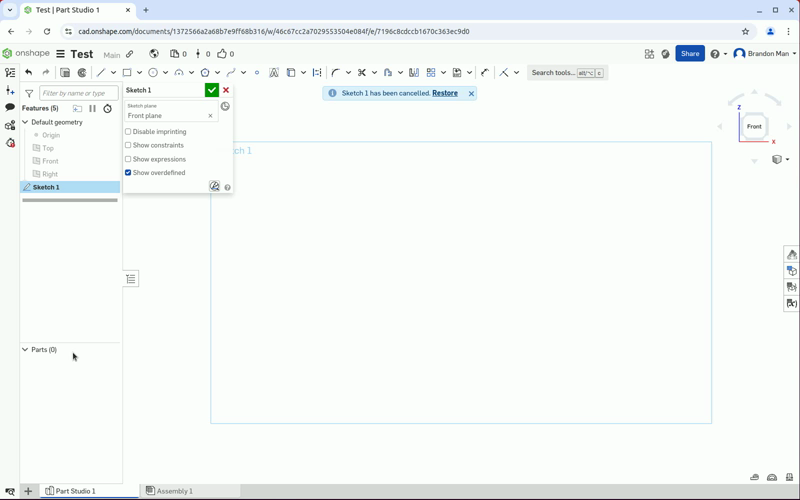
key(y)
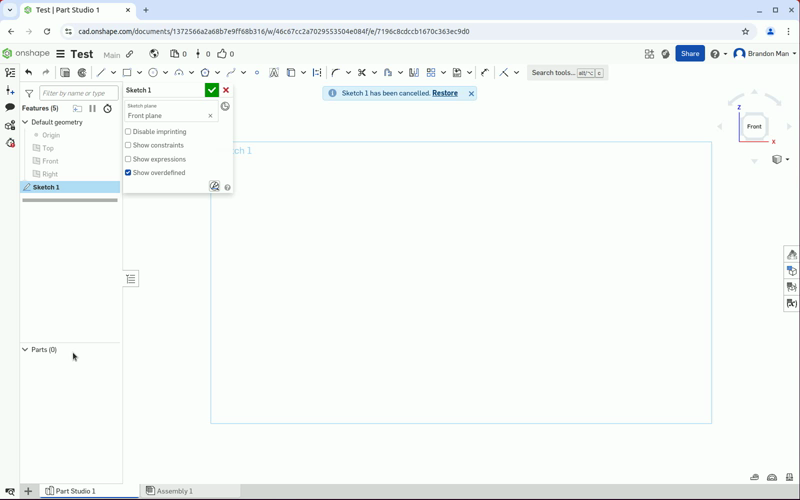
key(l)
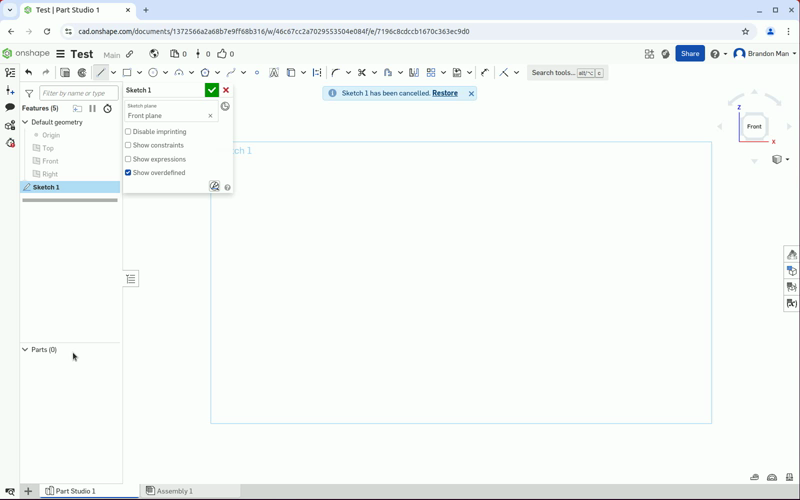
key_down(shift)
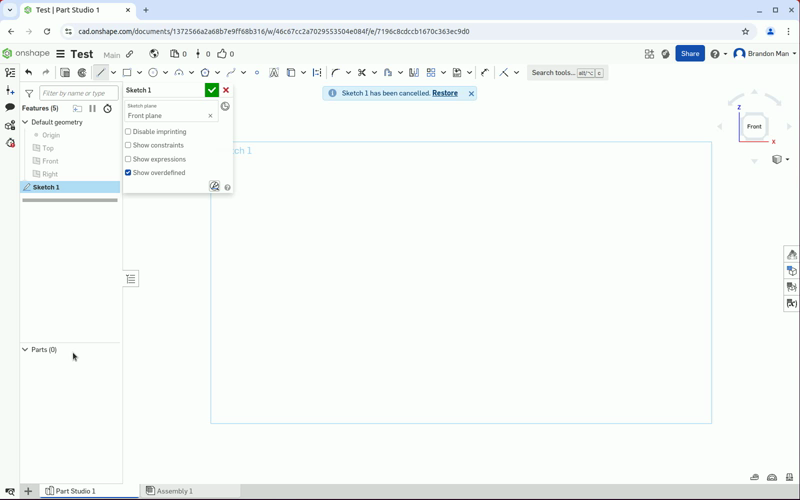
mouse_move(368, 325)
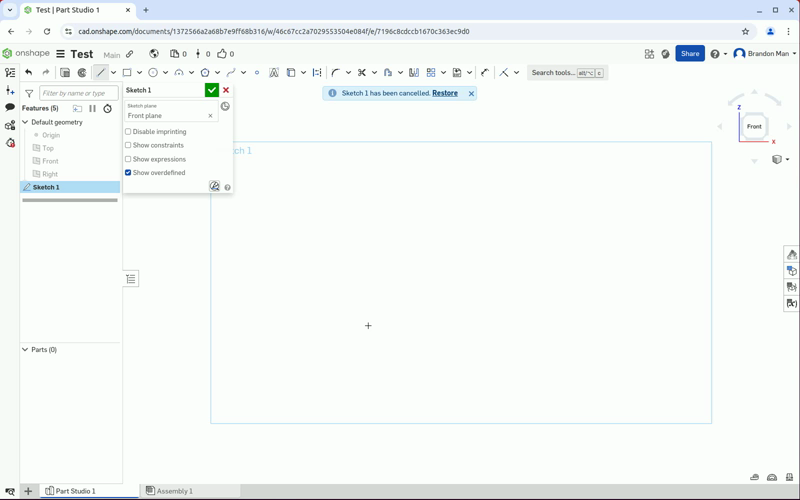
click(368, 325)
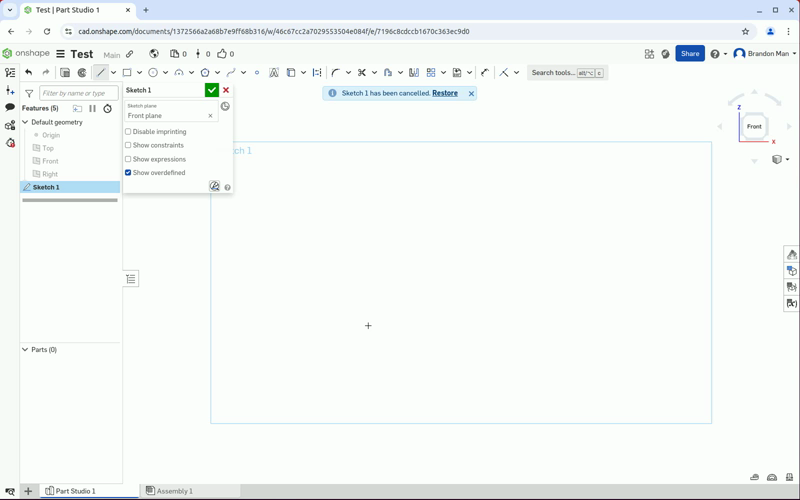
key_up(shift)
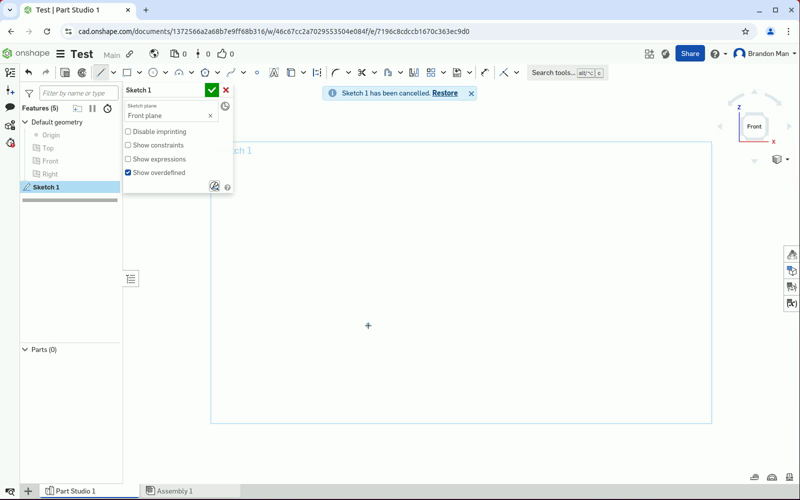
key_down(shift)
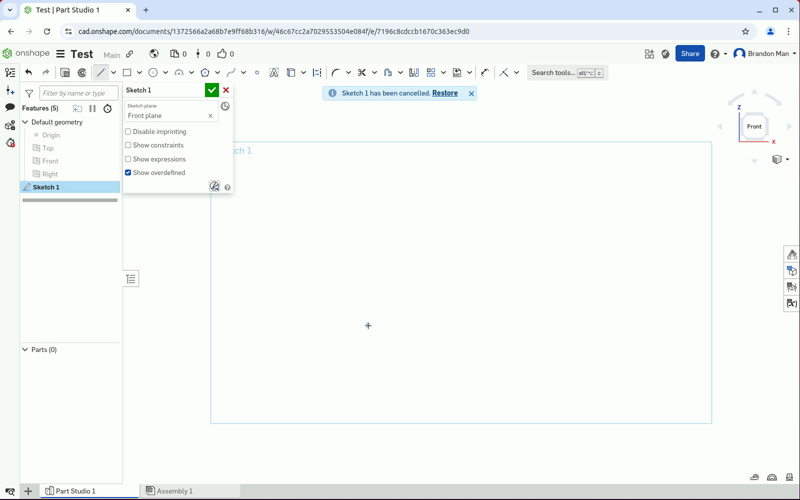
mouse_move(572, 325)
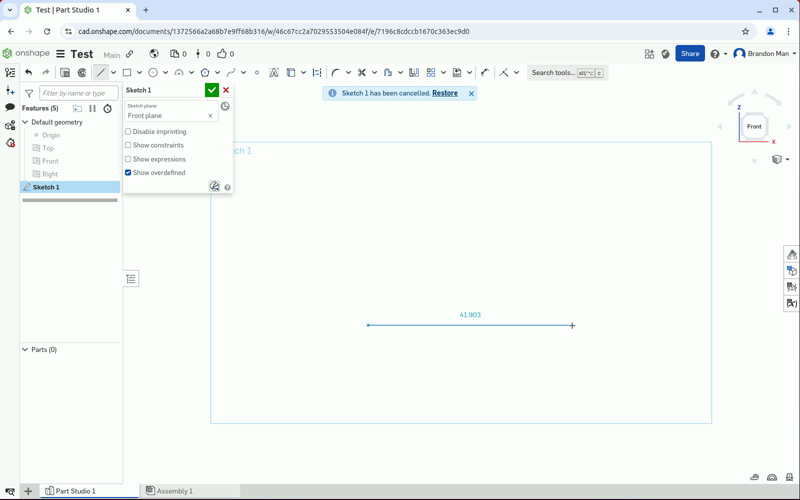
click(572, 325)
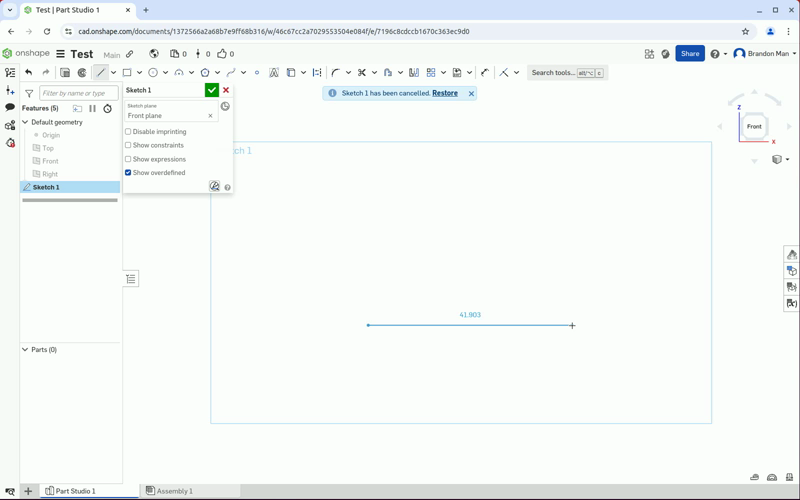
key_up(shift)
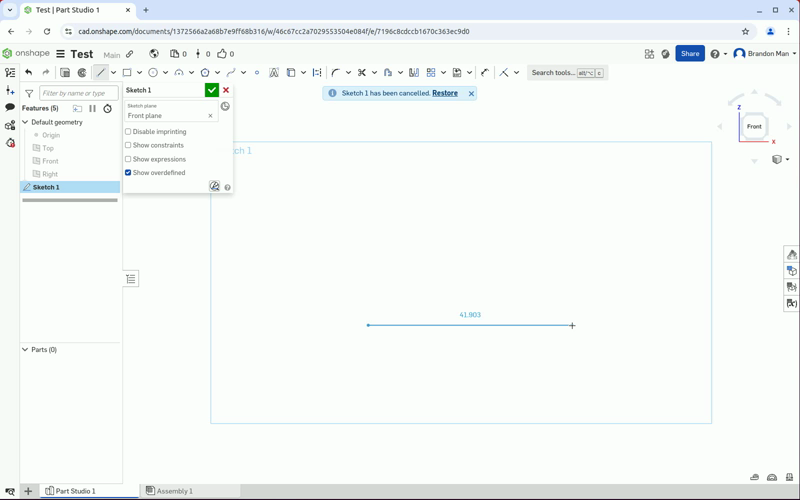
key_down(shift)
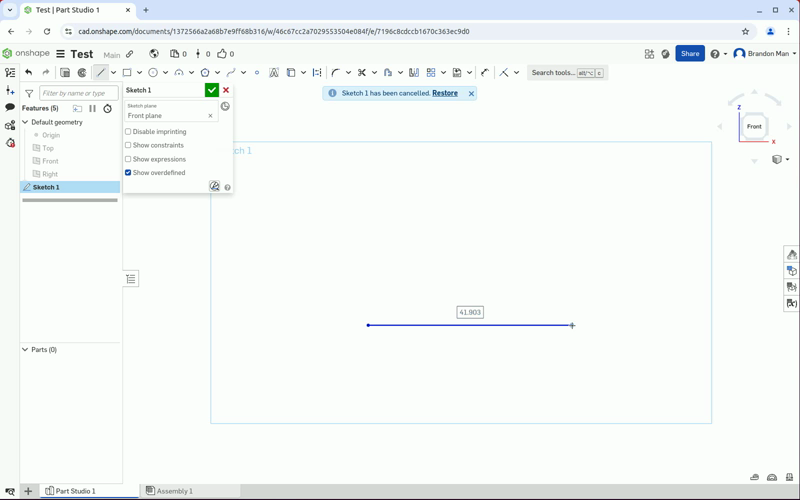
mouse_move(572, 234)
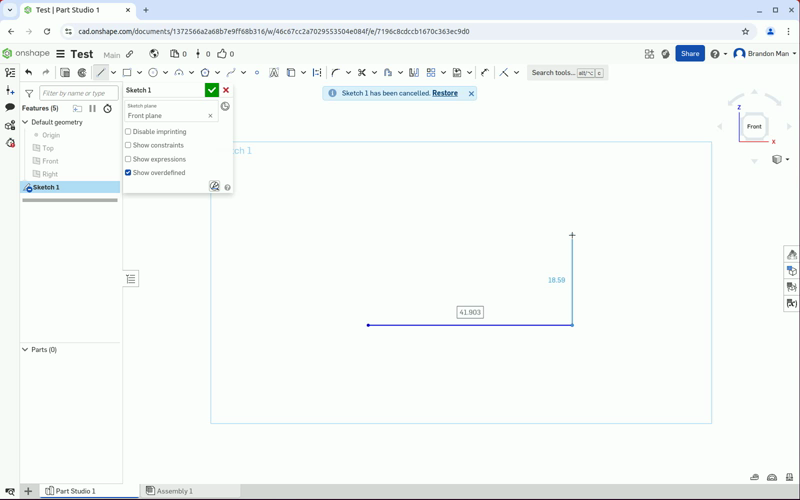
click(572, 234)
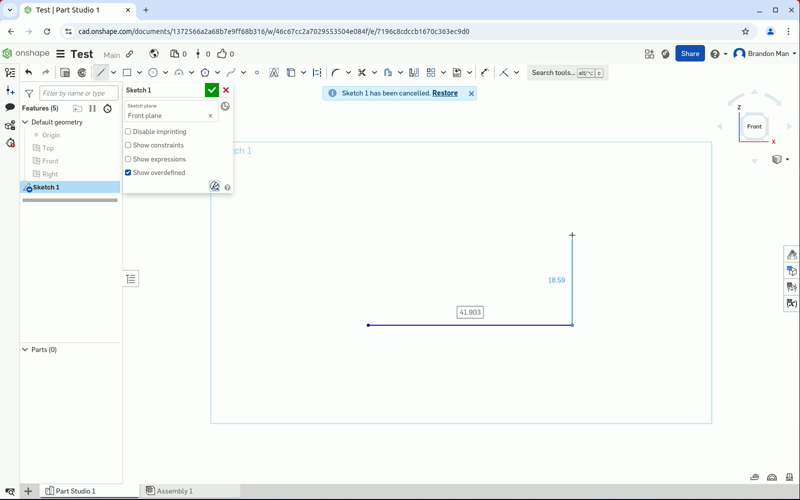
key_up(shift)
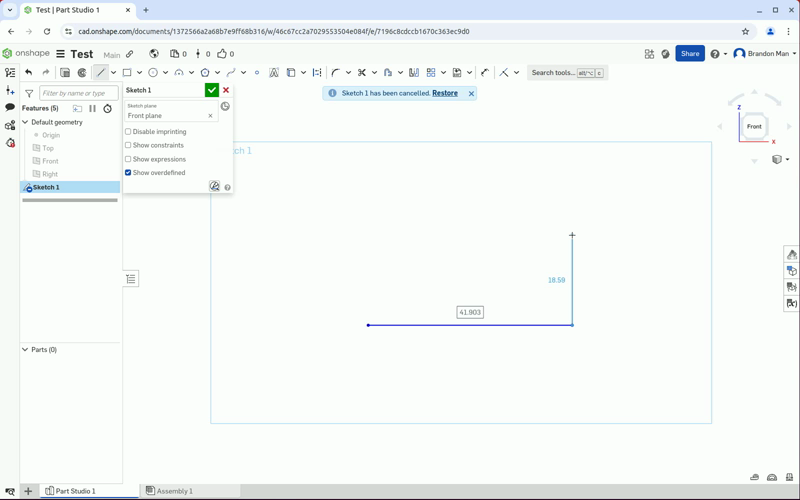
key_down(shift)
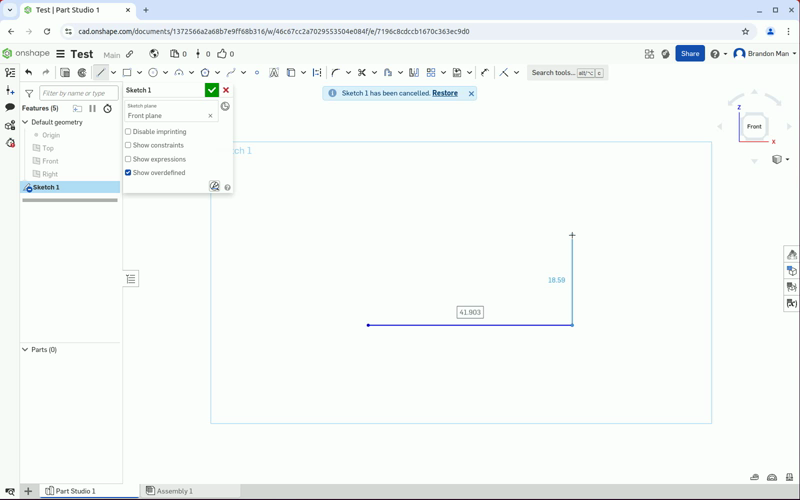
mouse_move(368, 234)
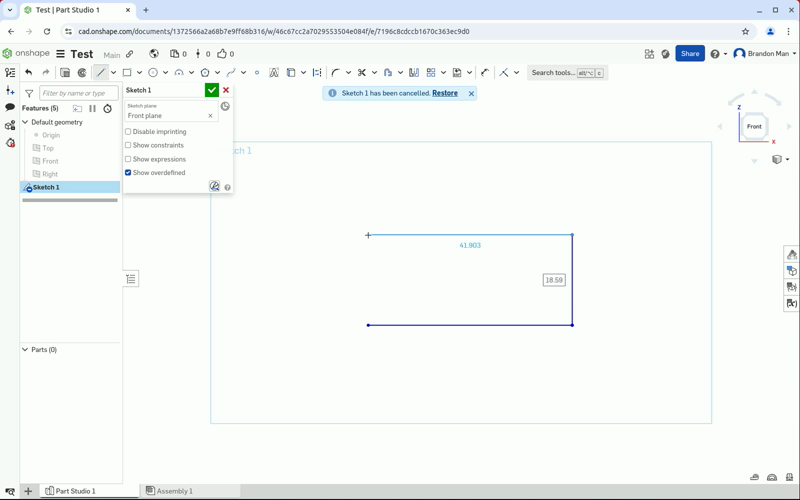
click(368, 234)
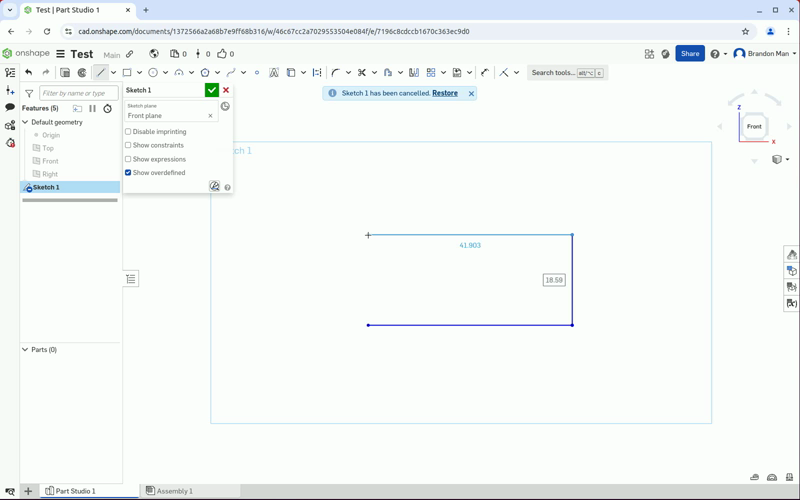
key_up(shift)
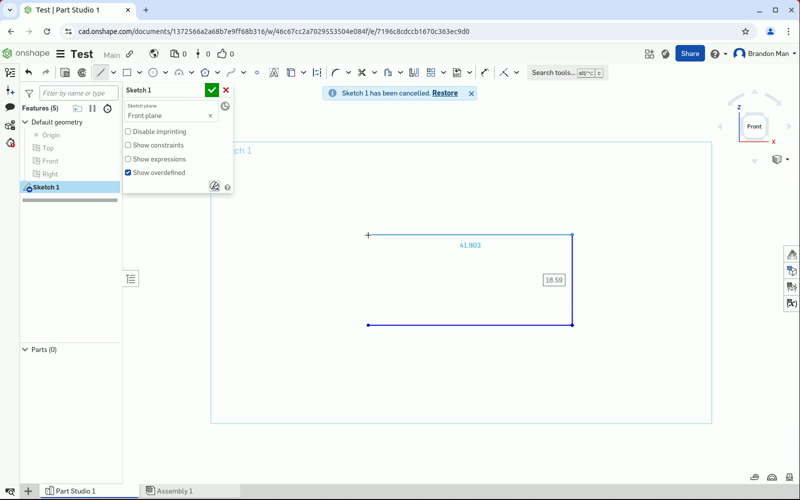
key_down(shift)
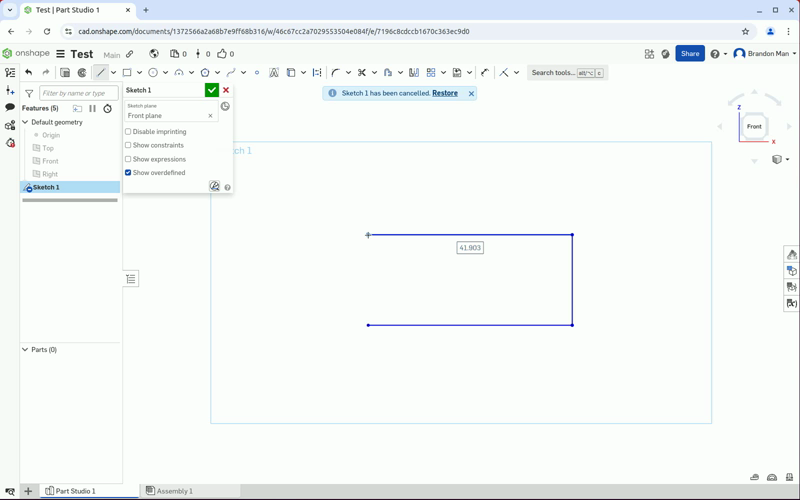
mouse_move(368, 325)
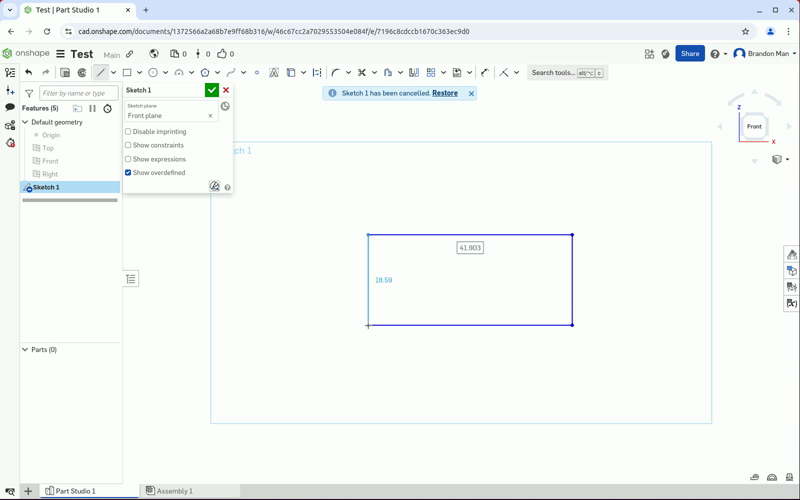
key_up(shift)
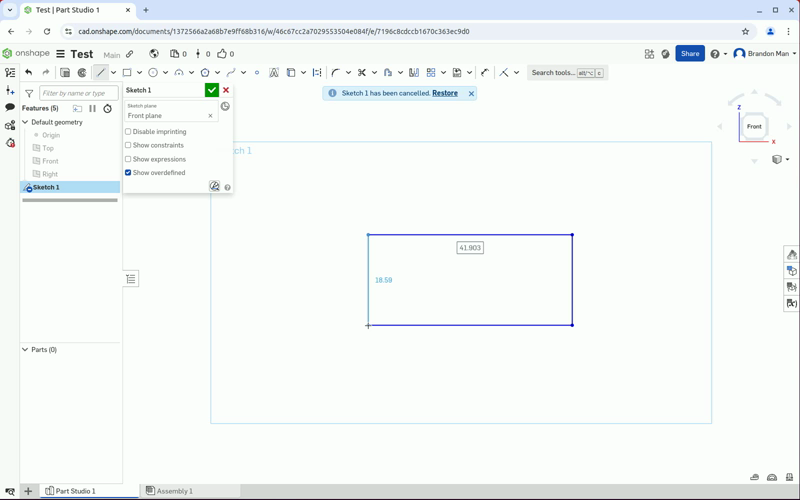
click(368, 325)
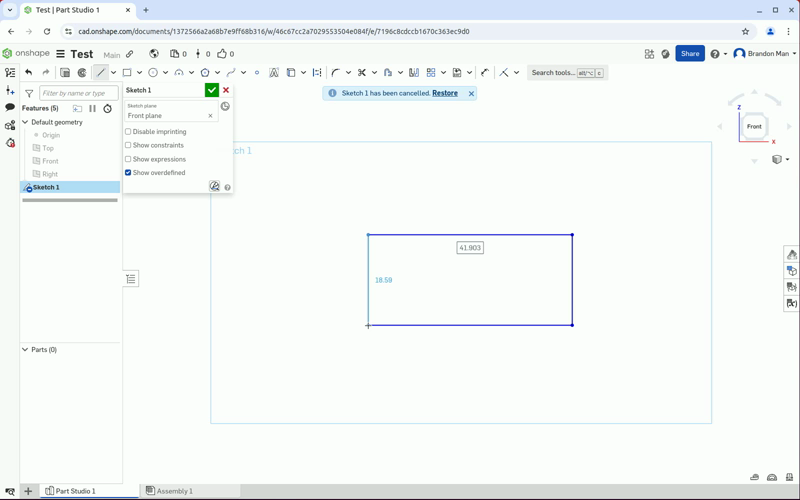
key(esc)
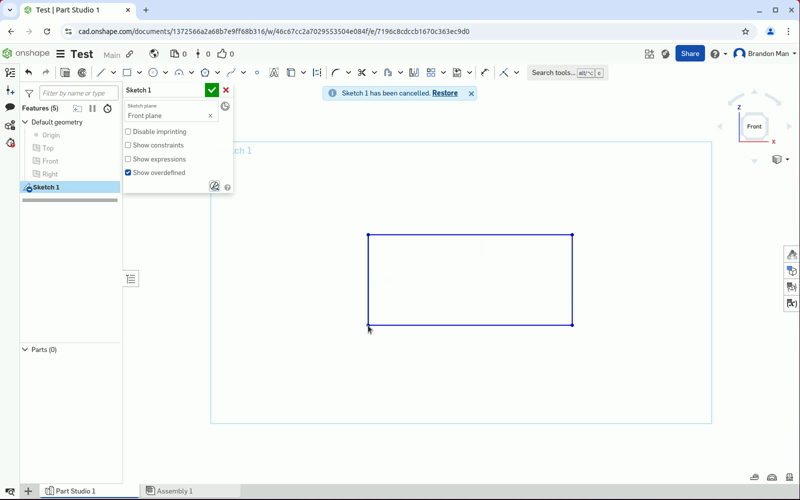
mouse_move(490, 299)
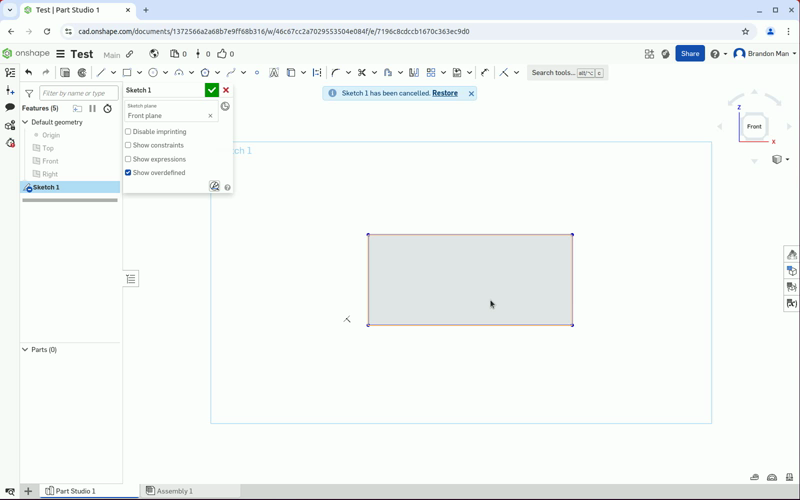
click(490, 299)
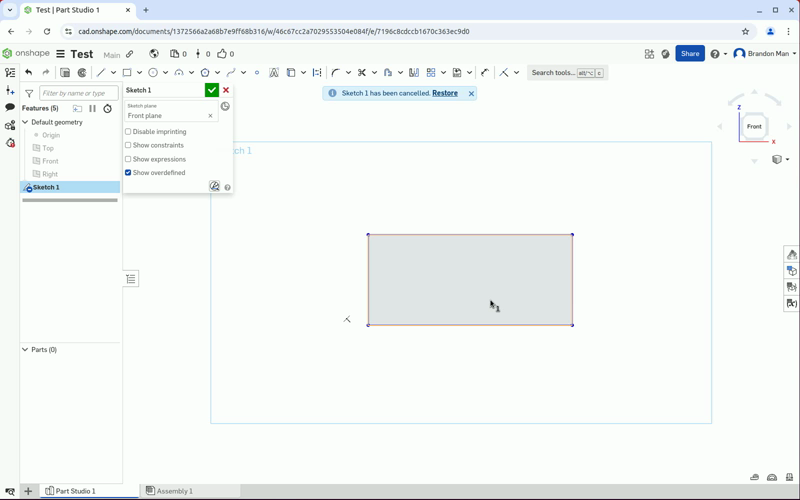
mouse_move(73, 352)
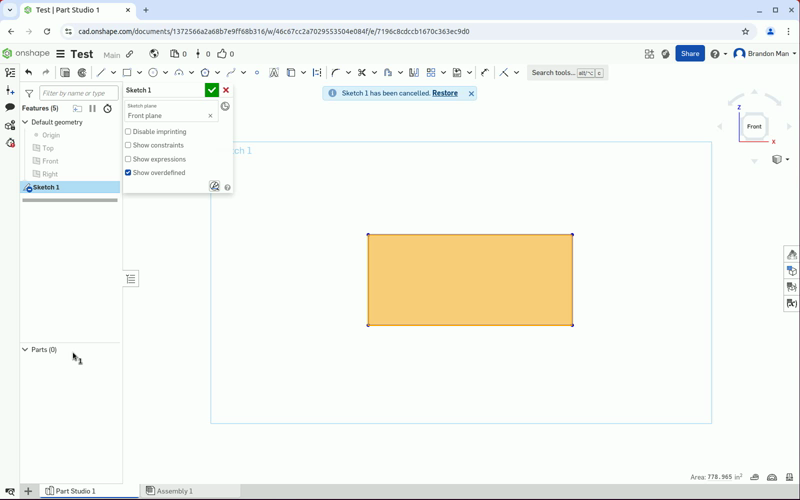
key(shift+y)
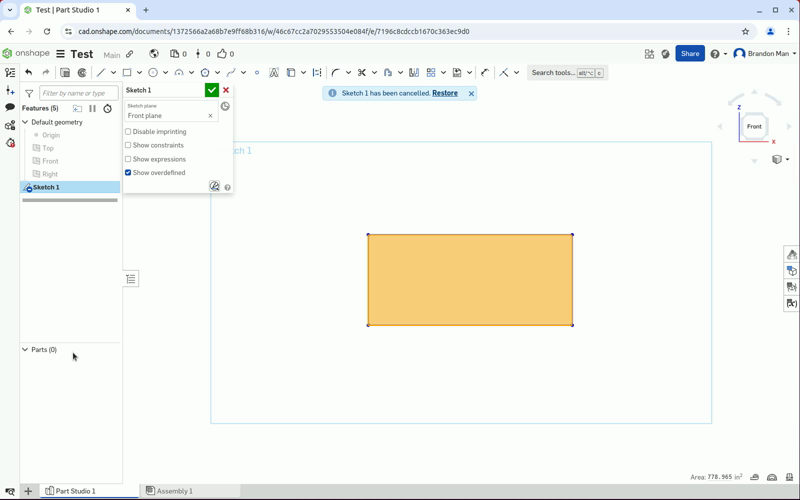
key(shift+e)
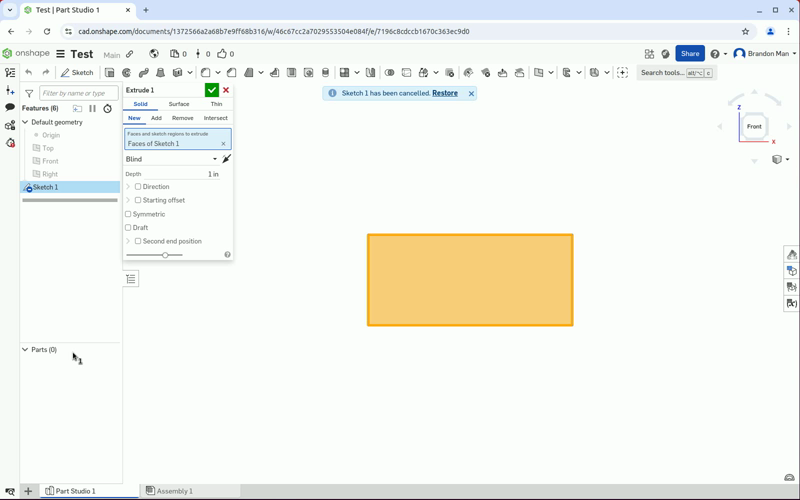
mouse_move(143, 106)
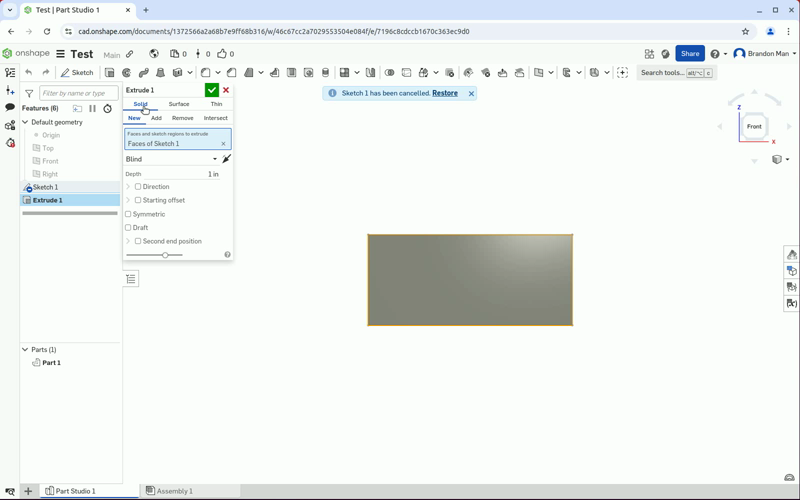
click(143, 106)
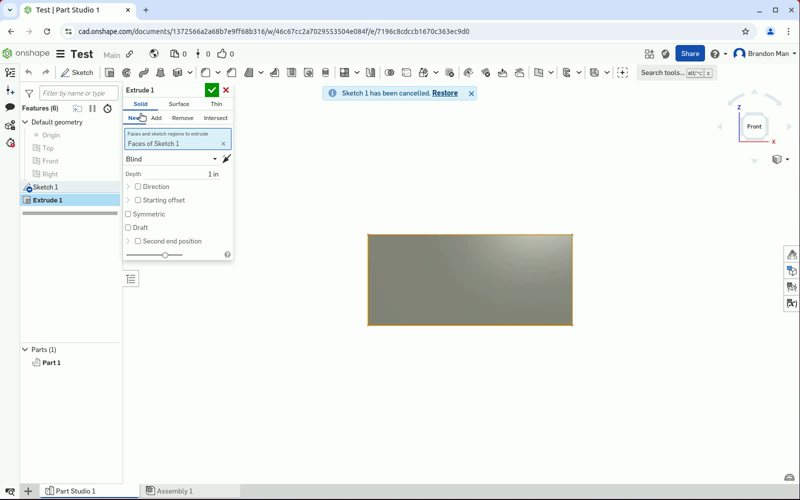
mouse_move(137, 120)
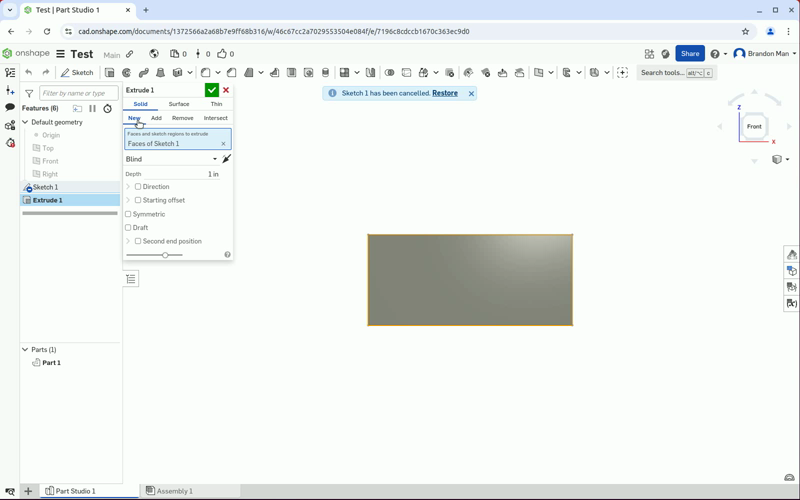
click(137, 120)
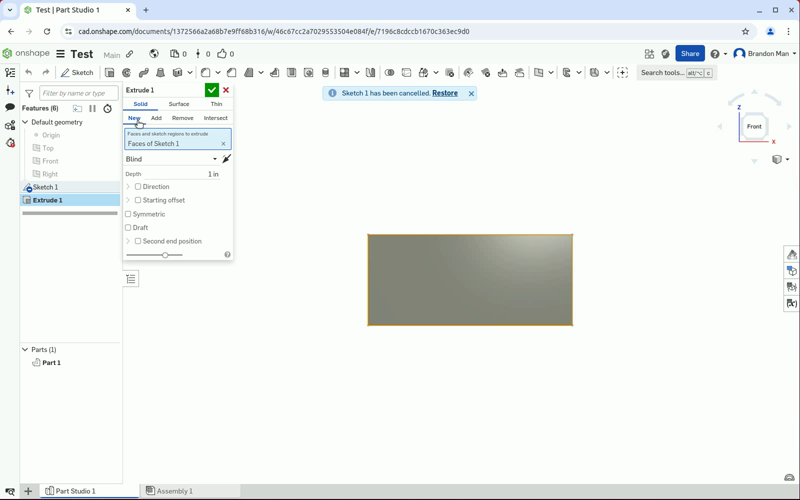
key(tab, 4)
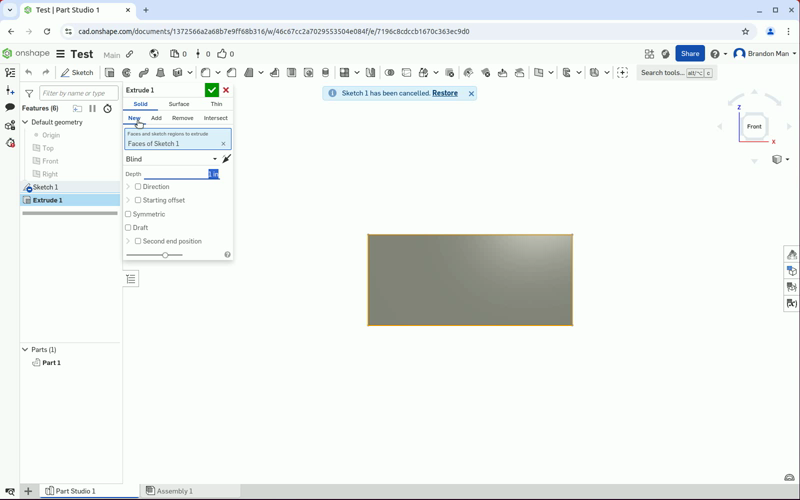
text(20.942)
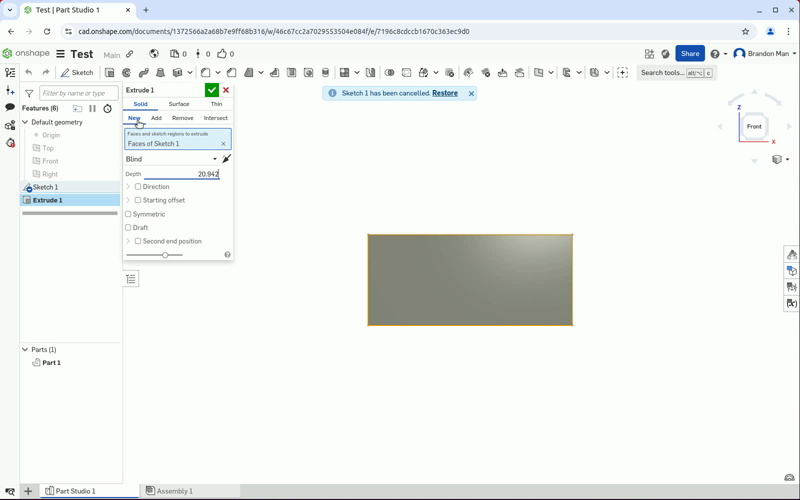
key(enter)
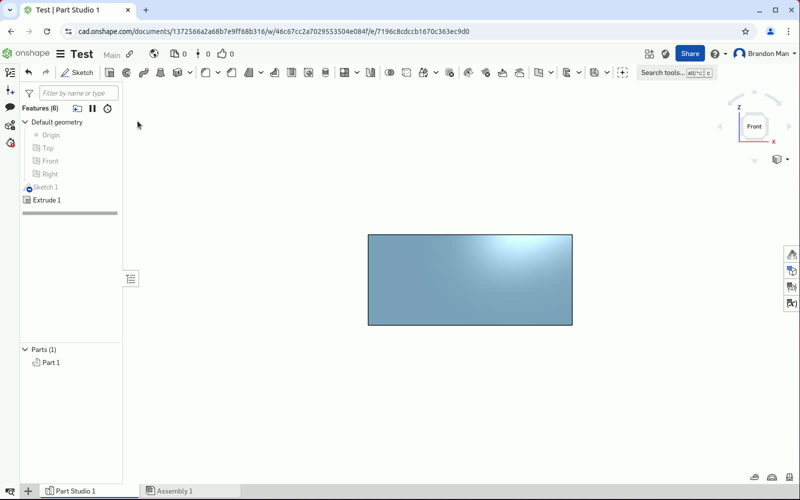
key(shift+h)
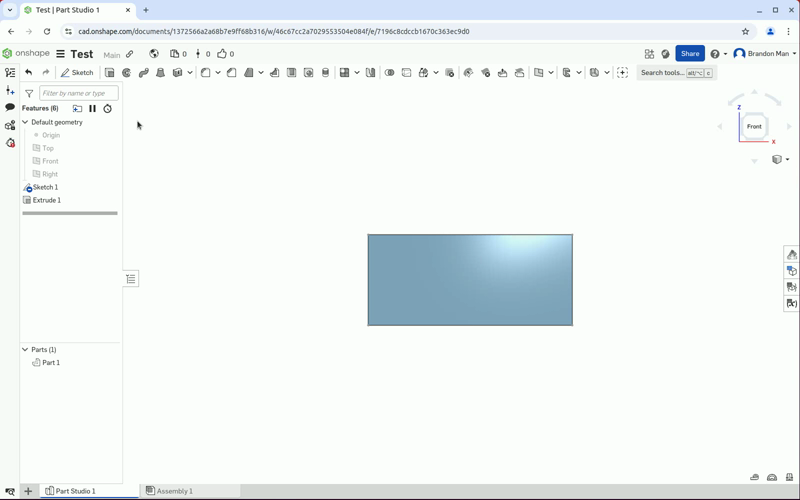
key(shift+h)
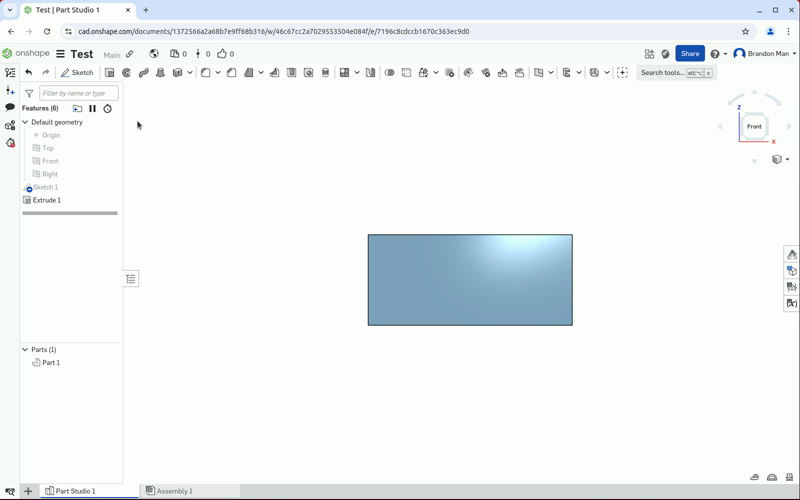
mouse_move(73, 189)
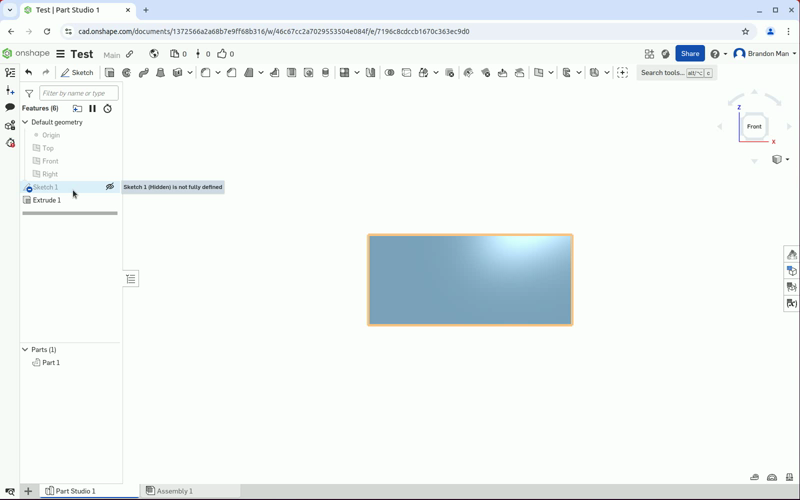
click(73, 189)
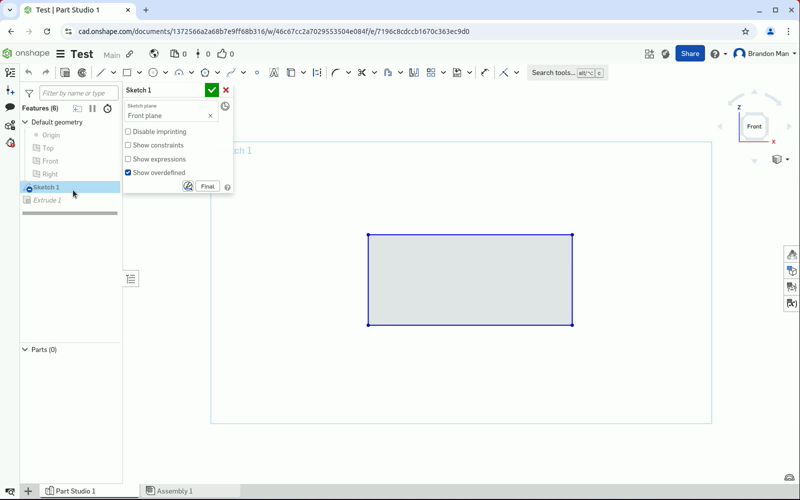
mouse_move(229, 92)
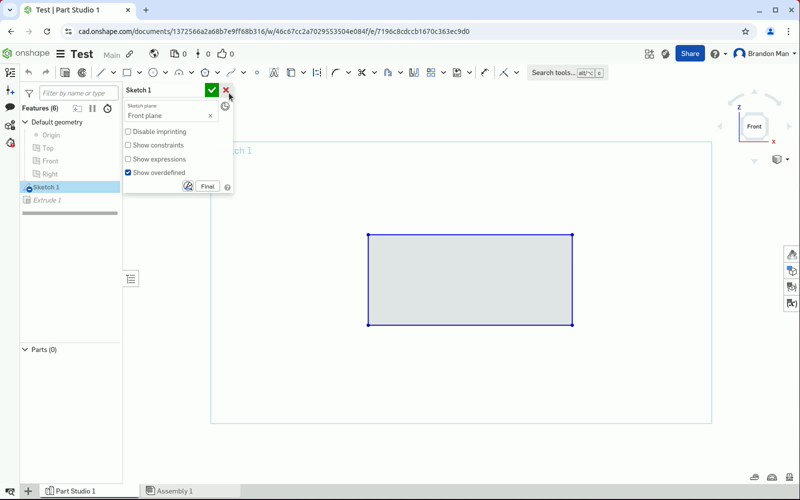
click(229, 92)
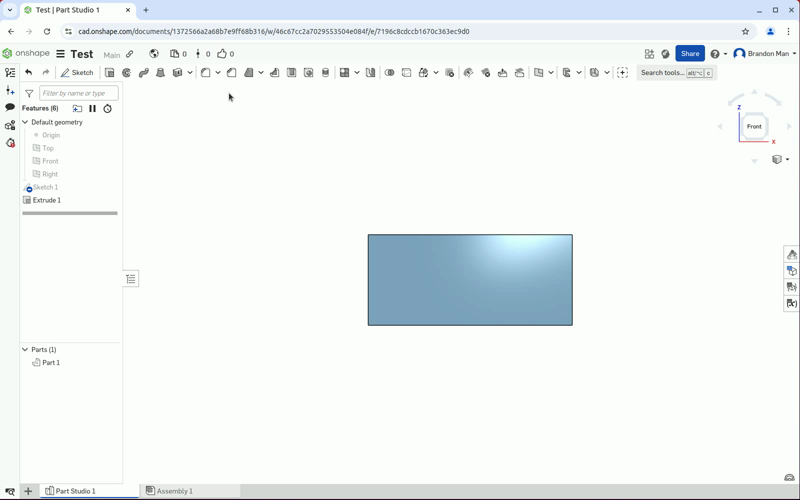
mouse_move(73, 352)
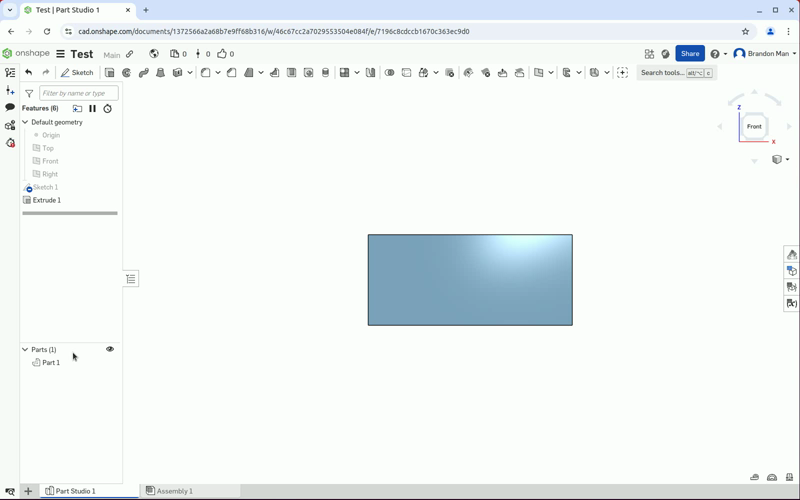
key(y)
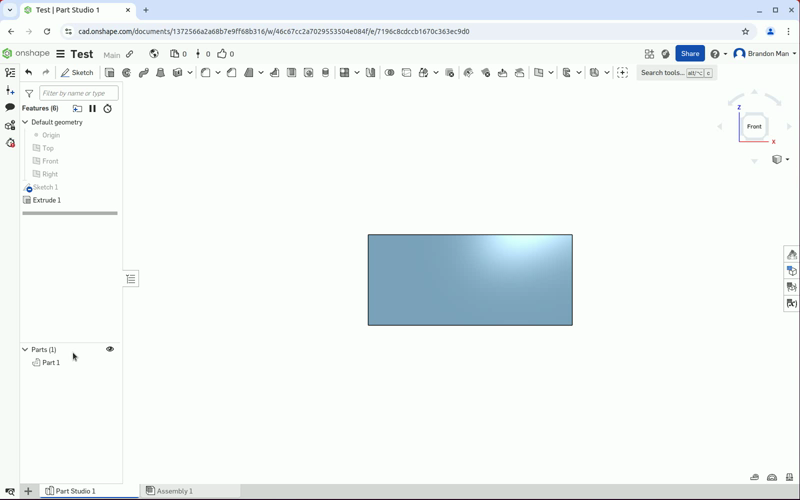
key(shift+p)
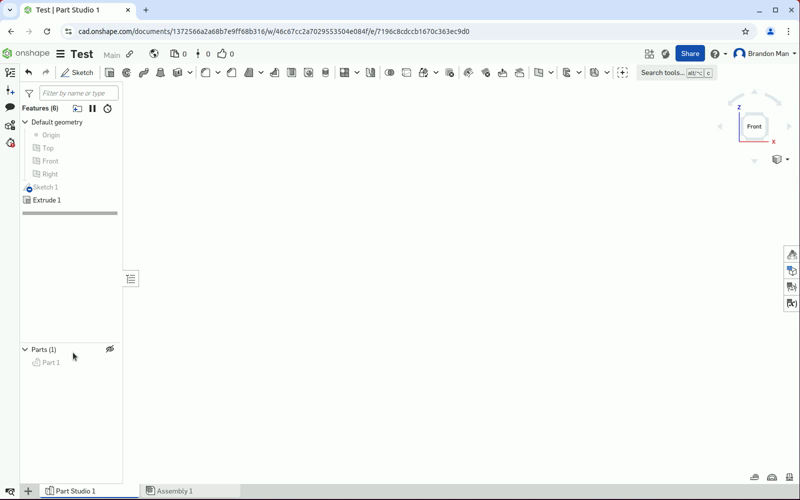
key(space)
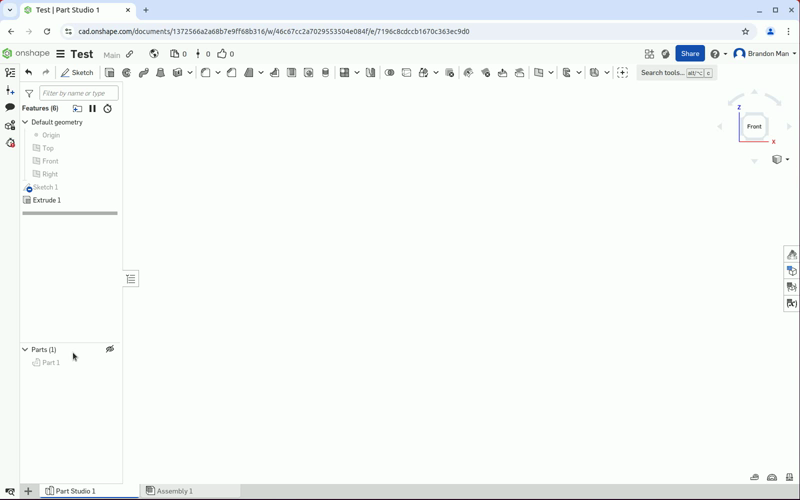
key_down(shift)
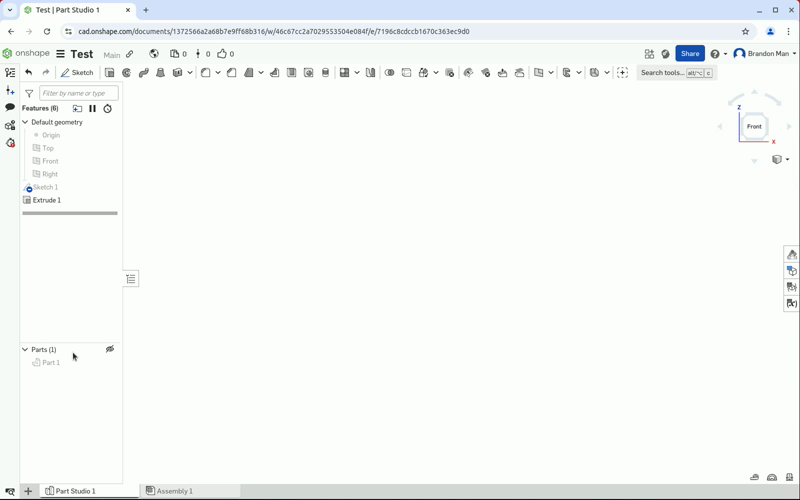
key(down)
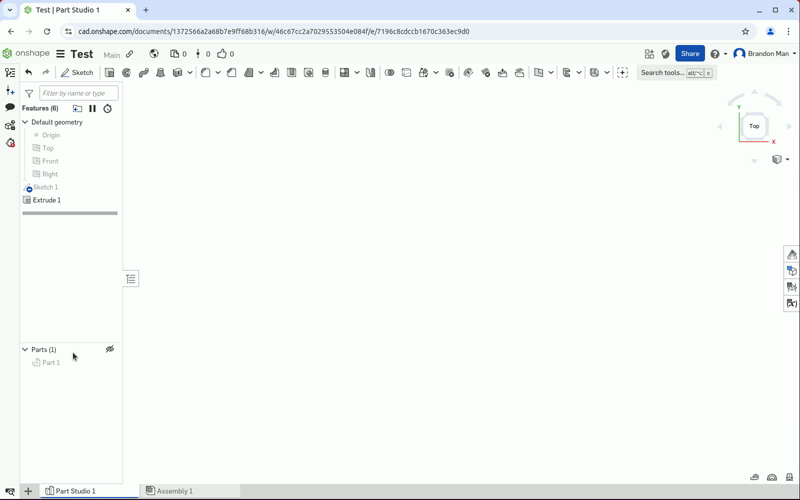
key_up(shift)
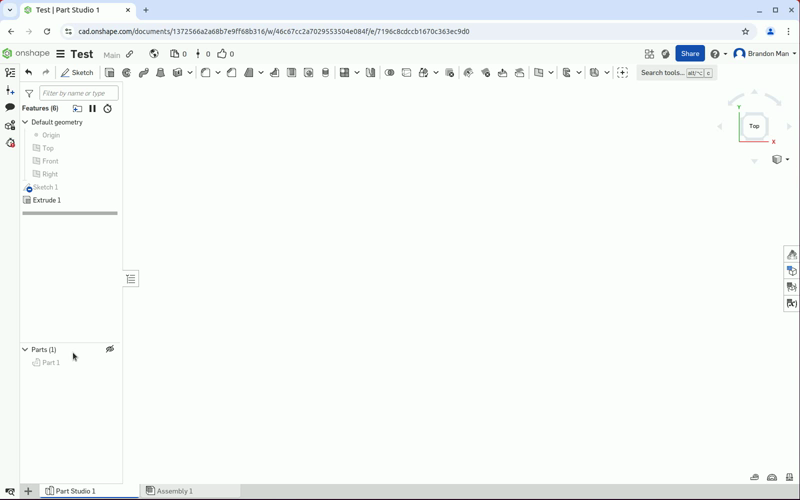
mouse_move(73, 352)
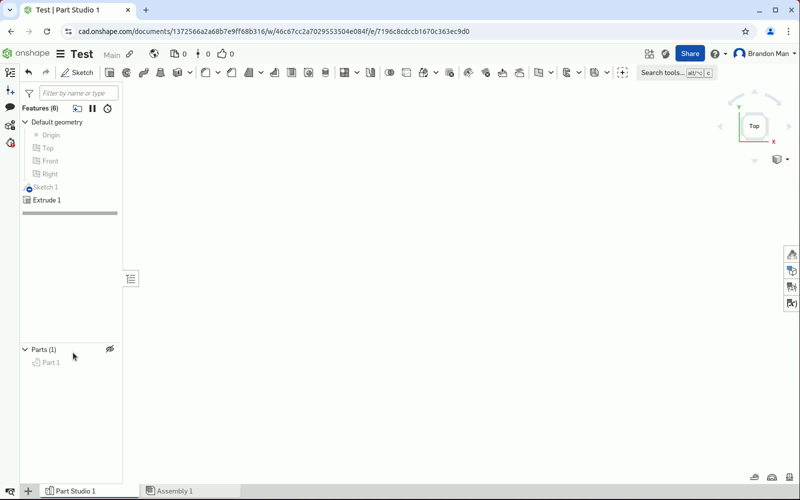
key(shift+y)
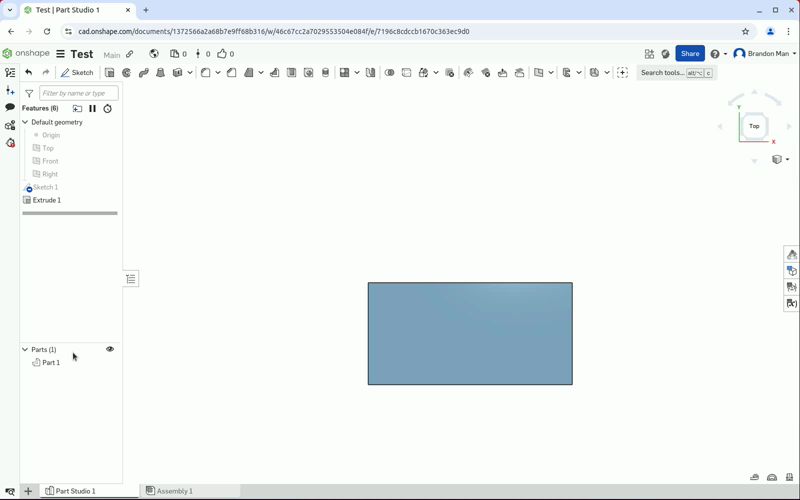
mouse_move(541, 75)
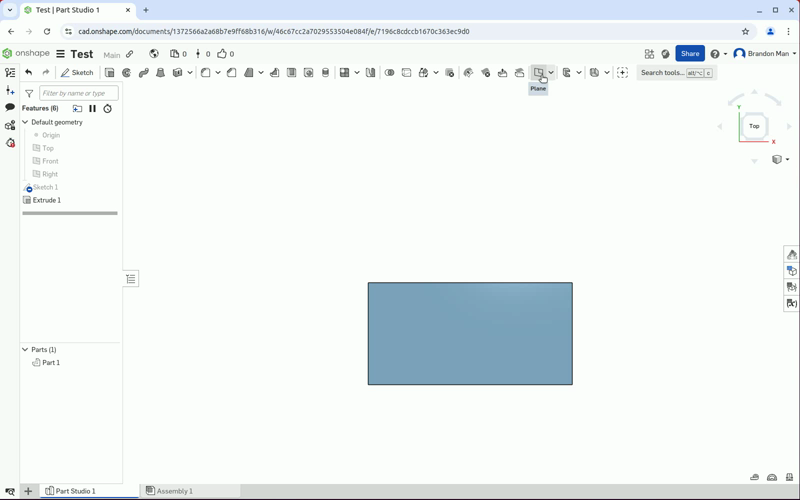
click(541, 75)
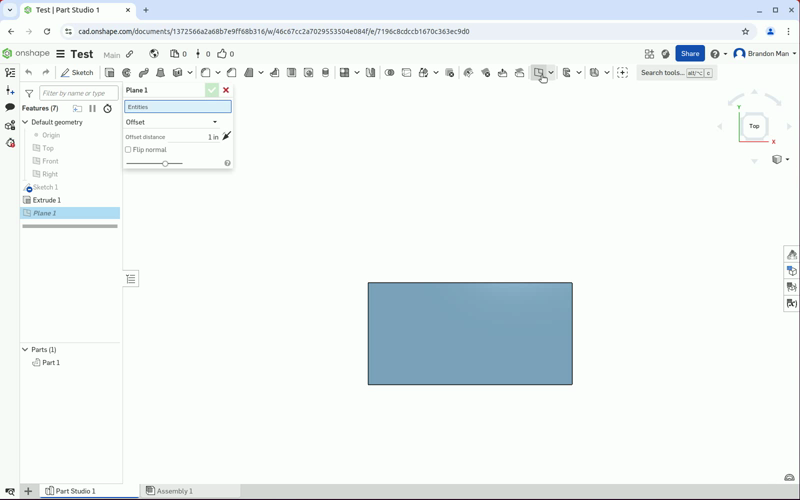
mouse_move(73, 150)
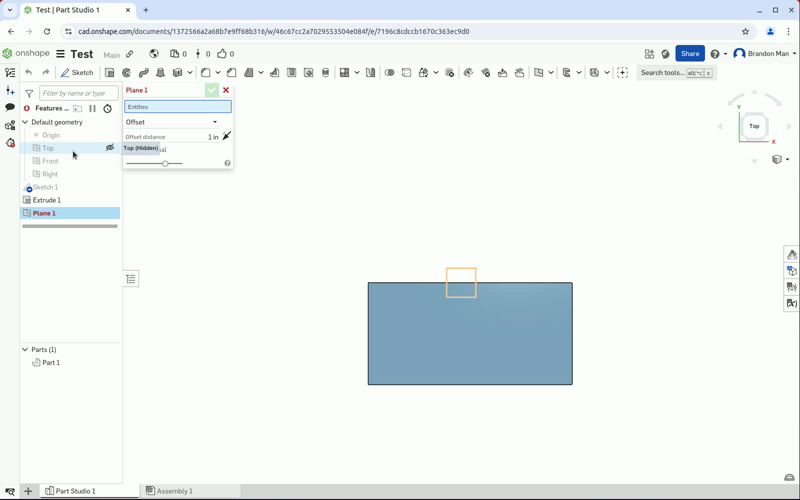
click(73, 150)
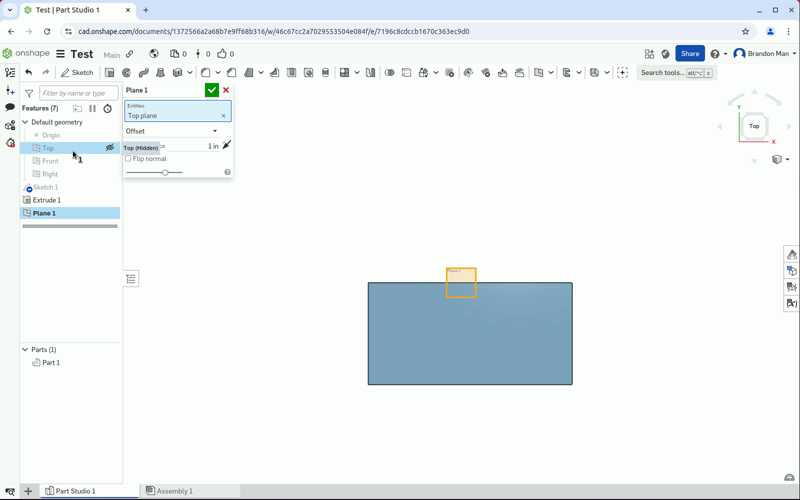
key(tab, 2)
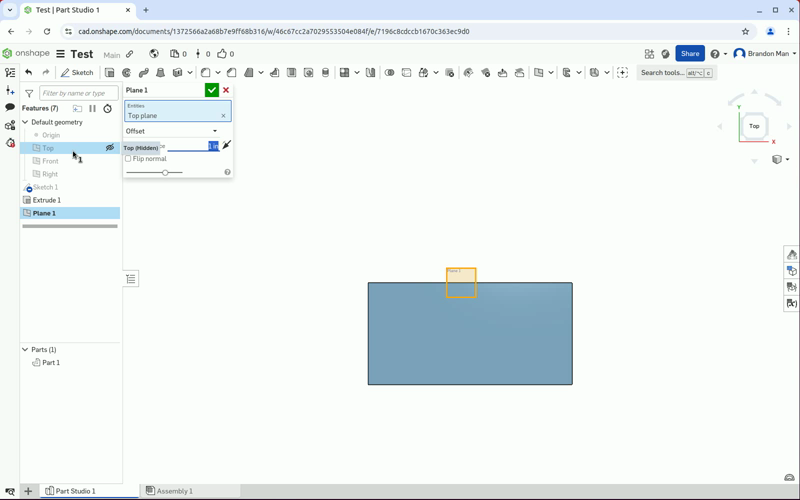
text(9.613)
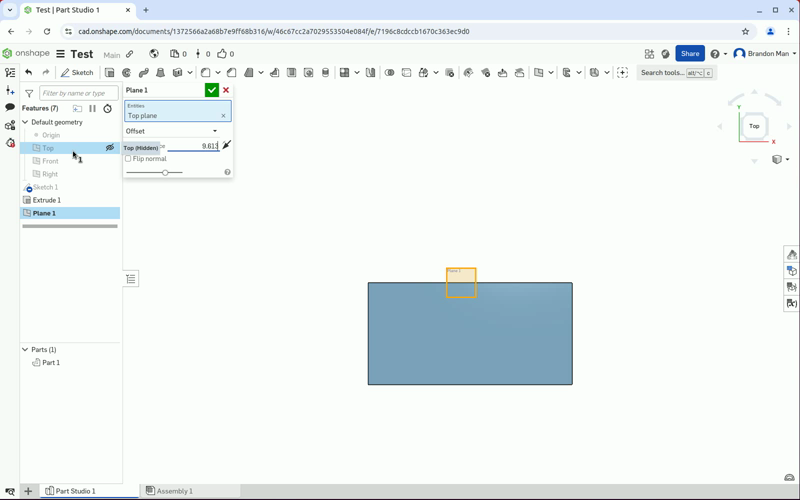
key(enter, 2)
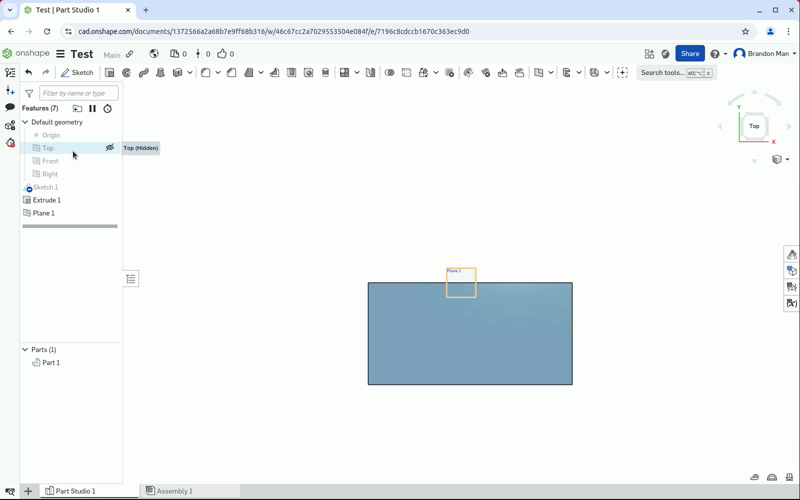
key(shift+s)
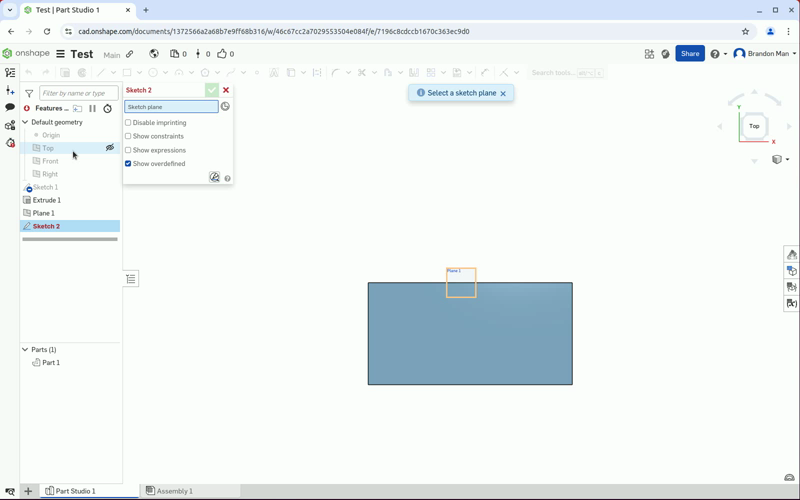
mouse_move(73, 215)
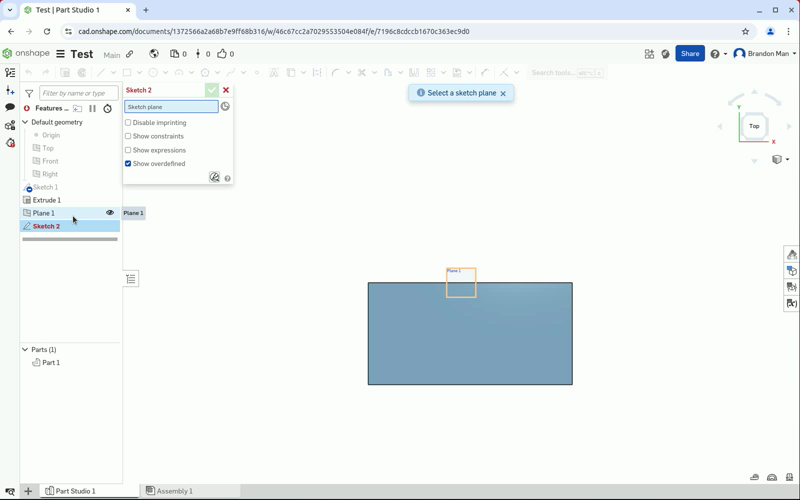
click(73, 215)
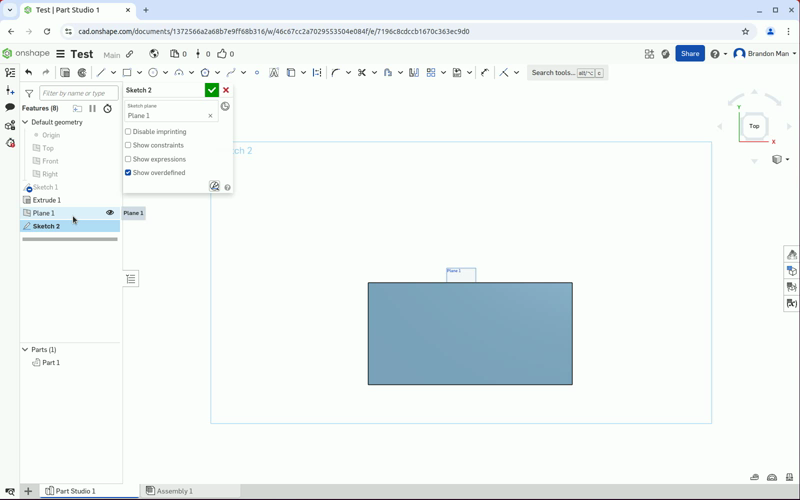
mouse_move(73, 352)
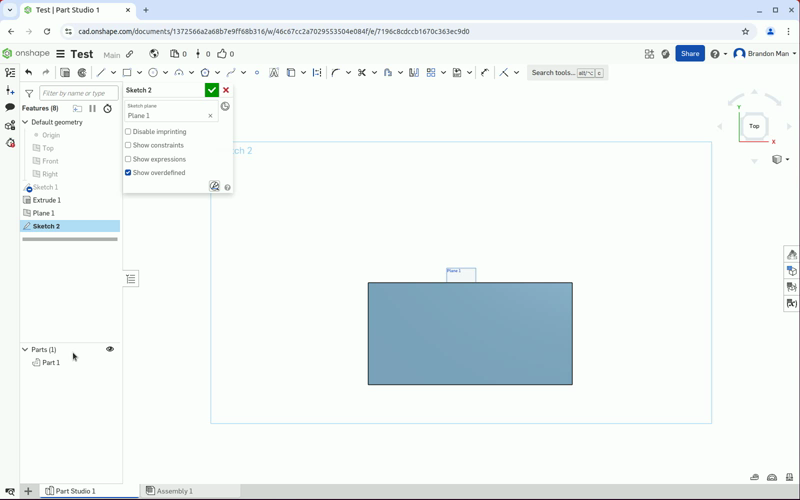
key(y)
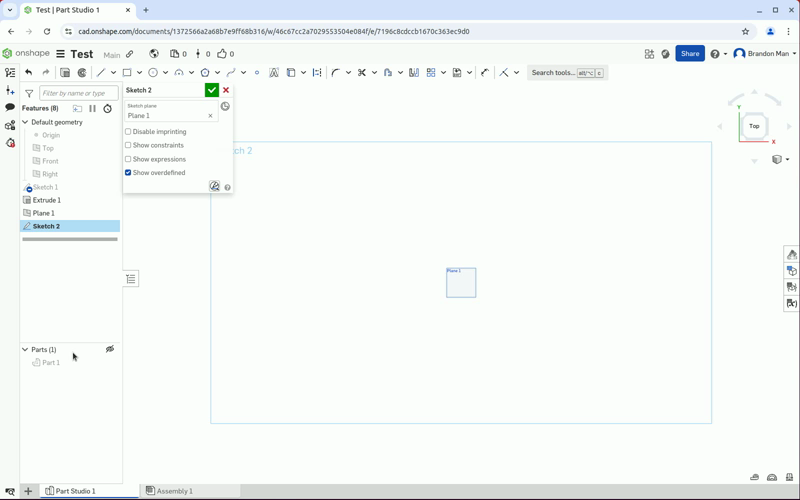
key(l)
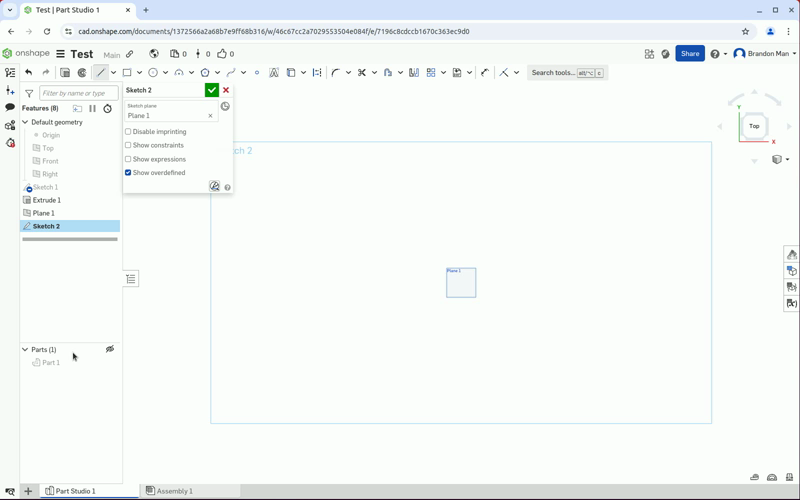
key_down(shift)
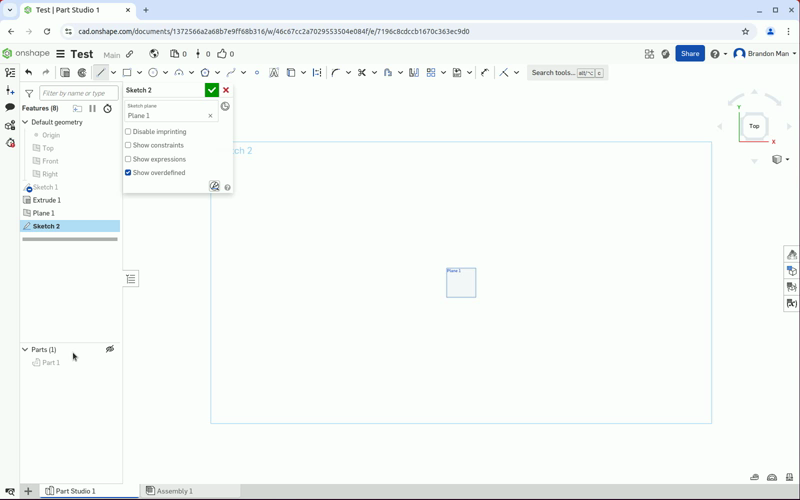
mouse_move(471, 354)
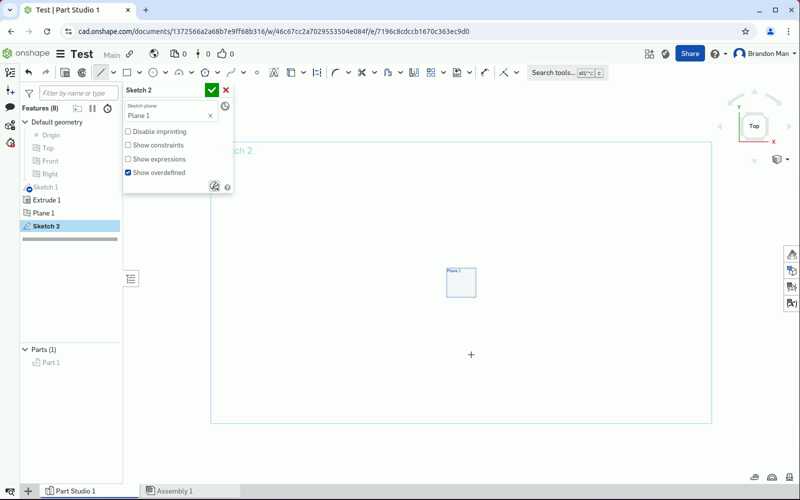
click(471, 354)
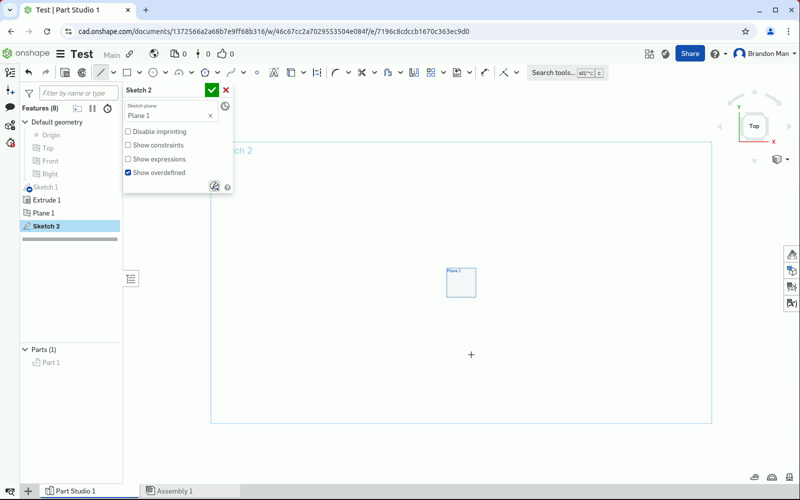
key_up(shift)
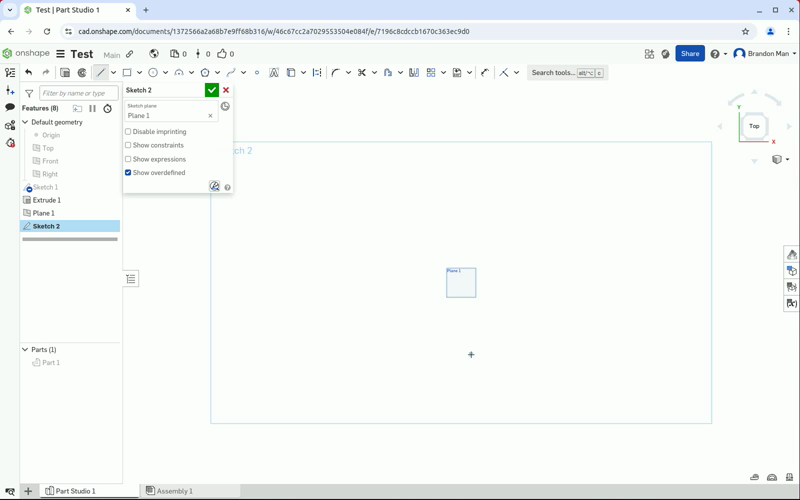
key_down(shift)
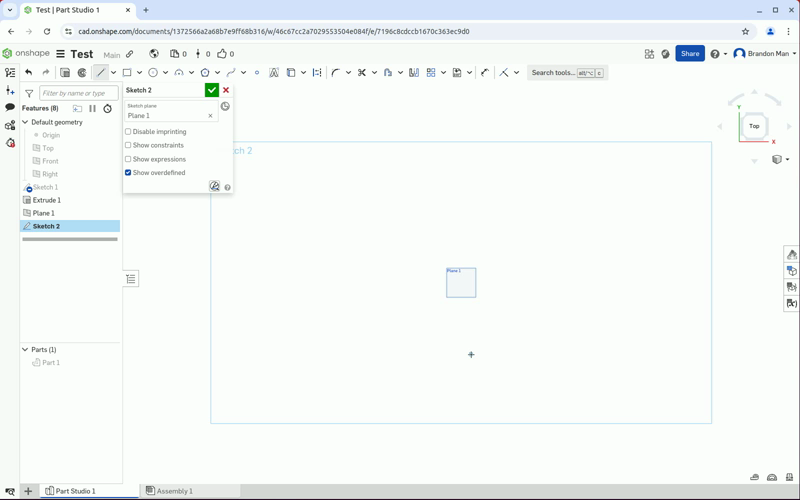
mouse_move(573, 354)
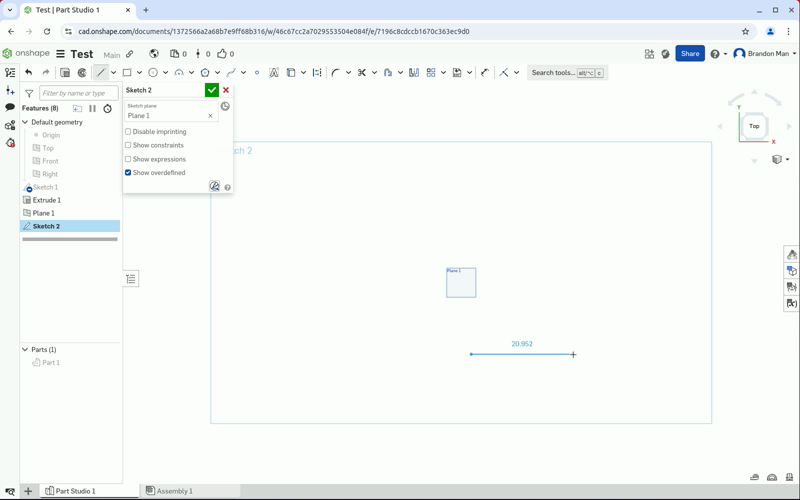
click(573, 354)
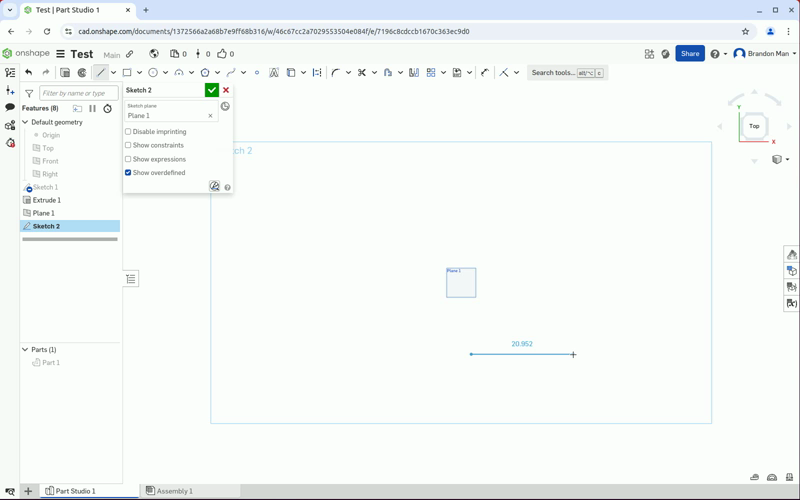
key_up(shift)
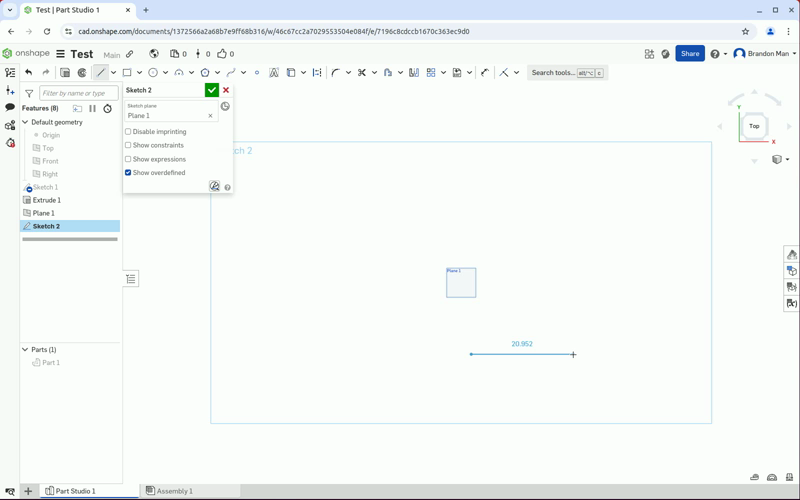
key_down(shift)
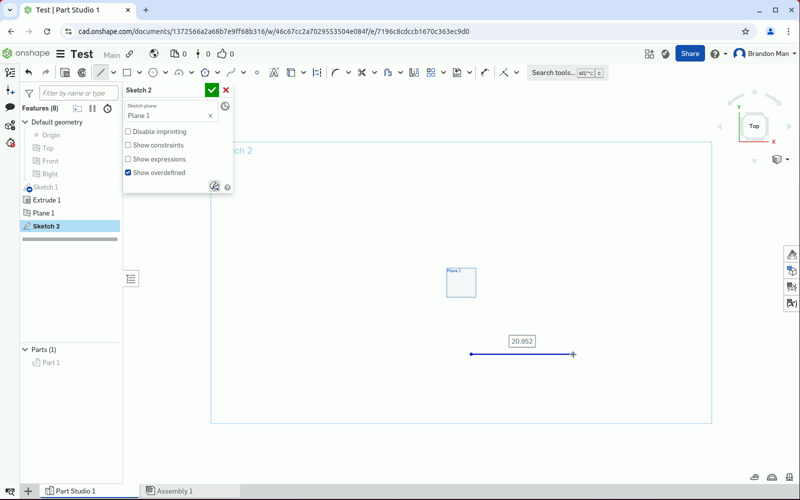
mouse_move(573, 283)
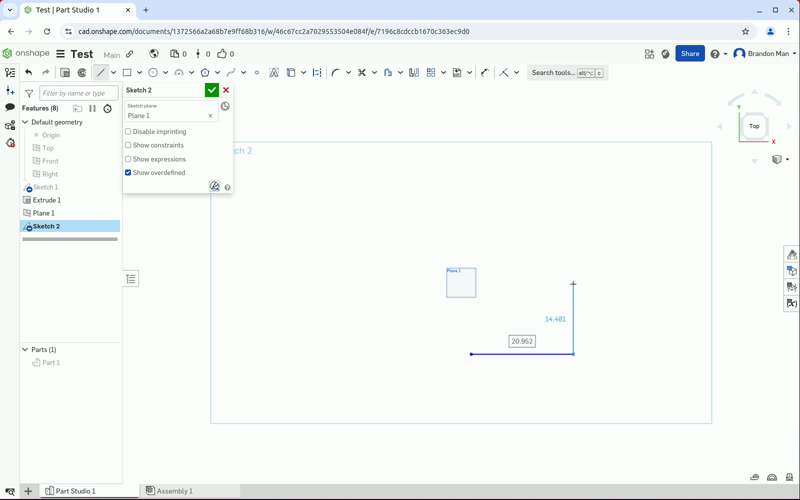
click(573, 283)
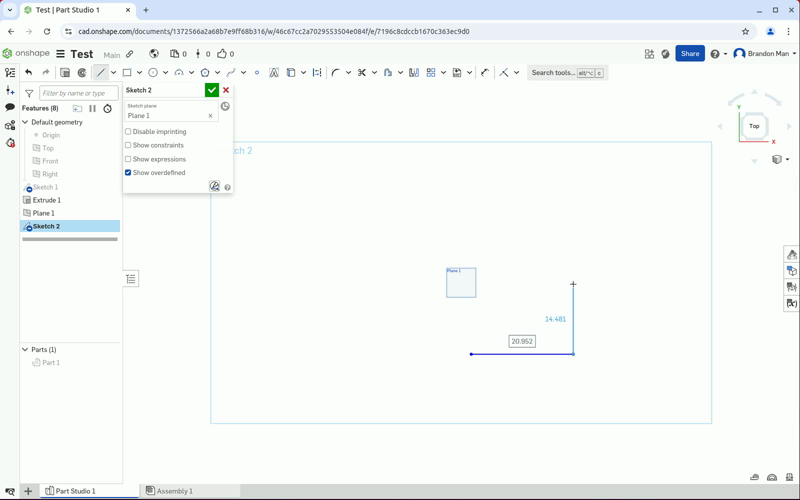
key_up(shift)
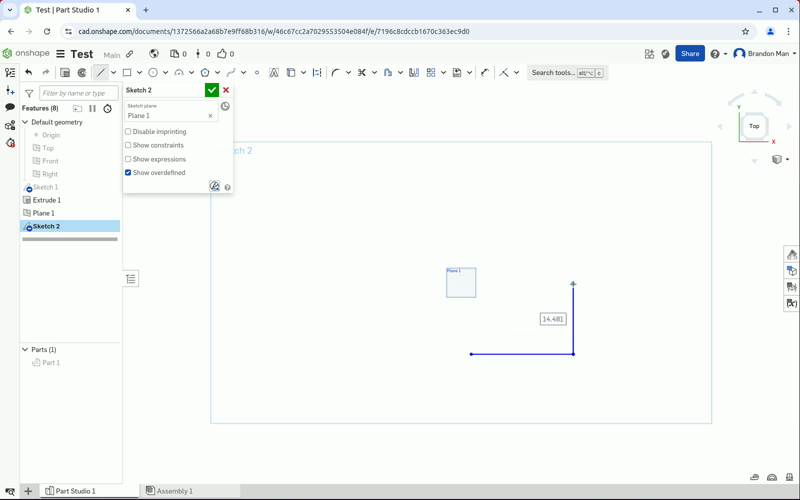
key_down(shift)
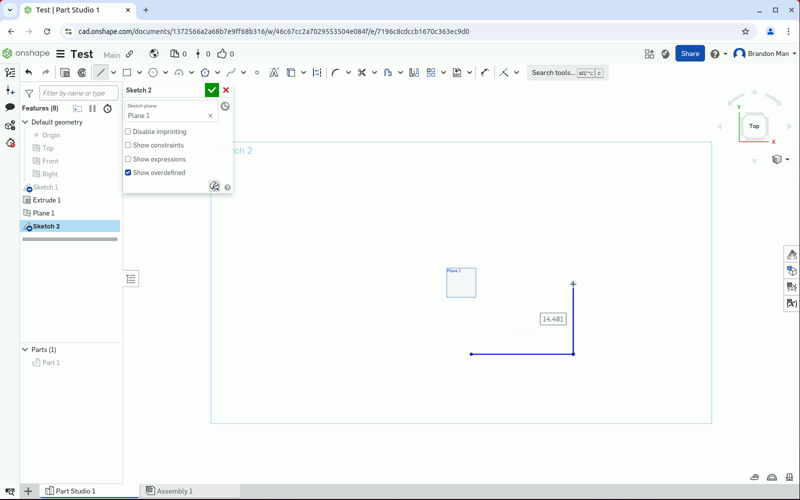
mouse_move(471, 283)
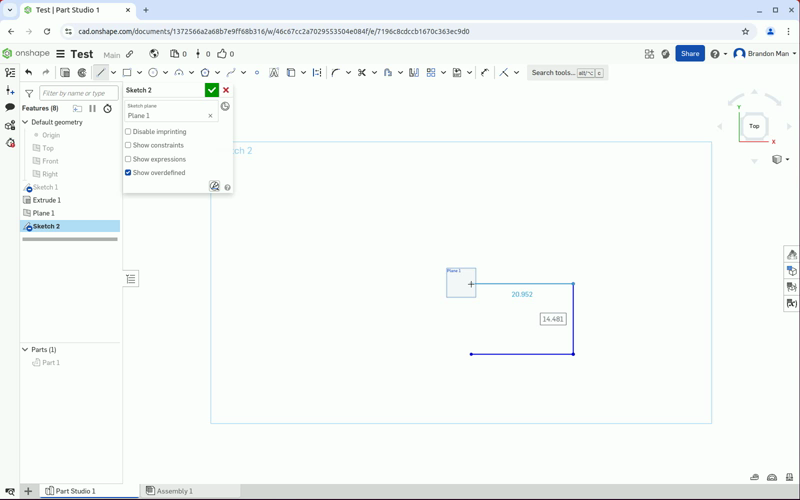
click(471, 283)
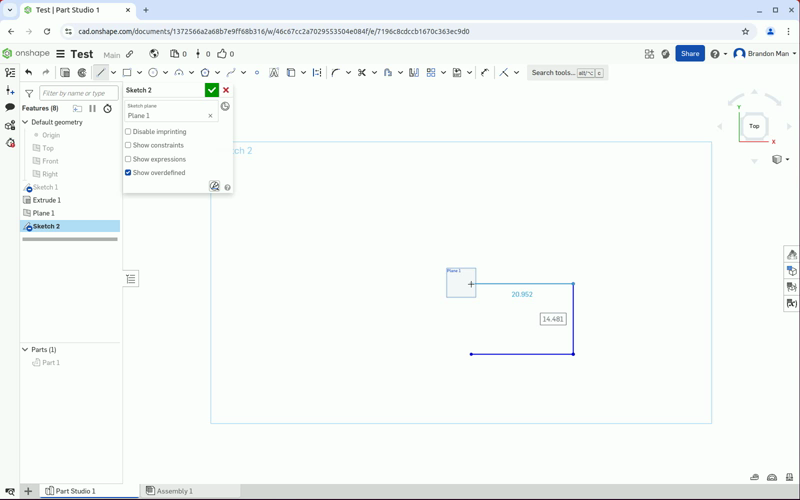
key_up(shift)
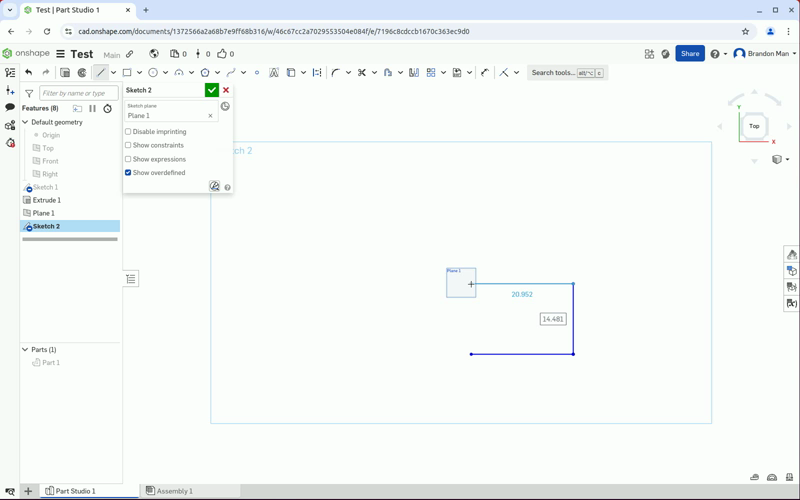
key_down(shift)
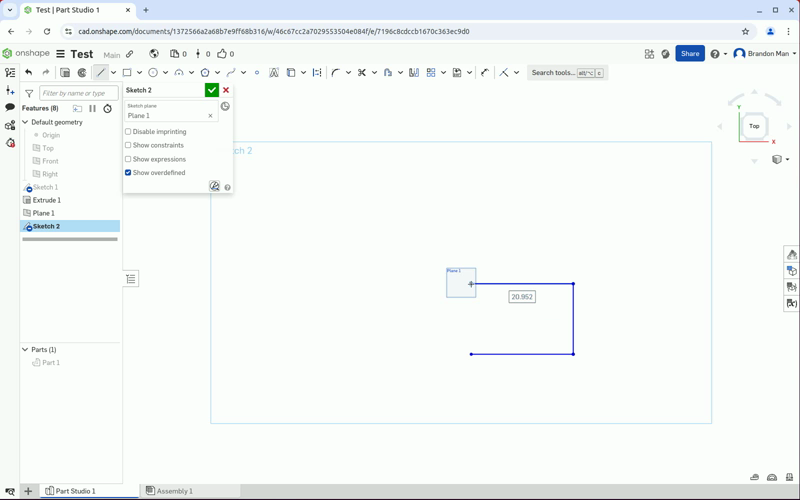
mouse_move(471, 354)
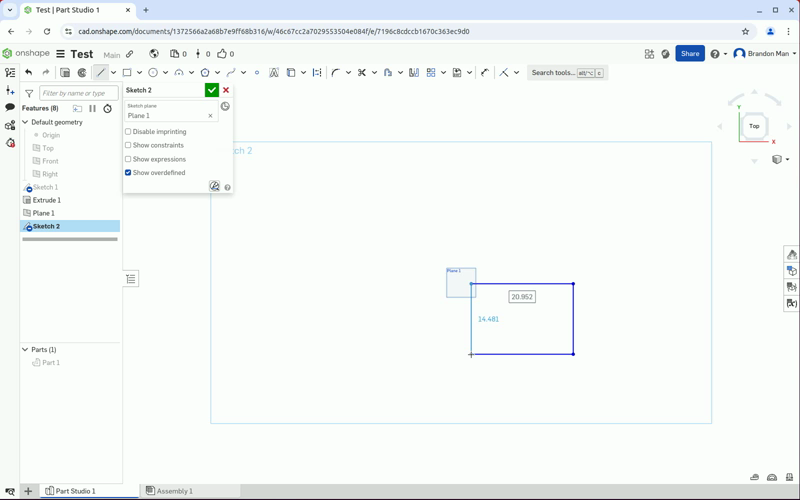
key_up(shift)
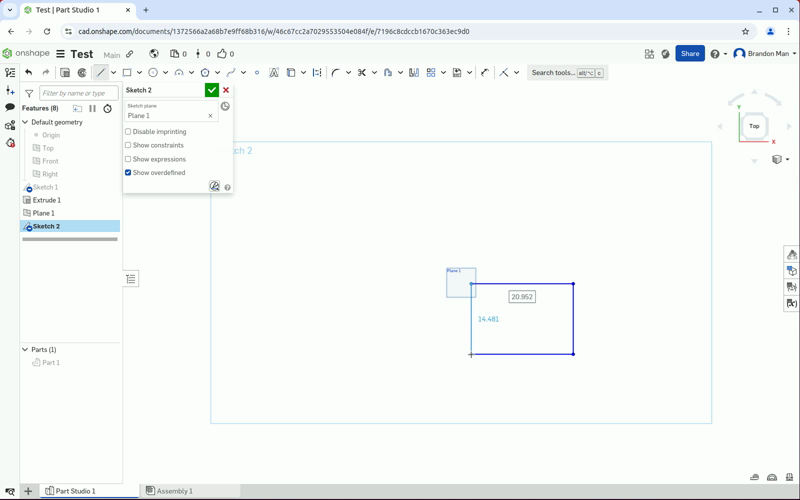
click(471, 354)
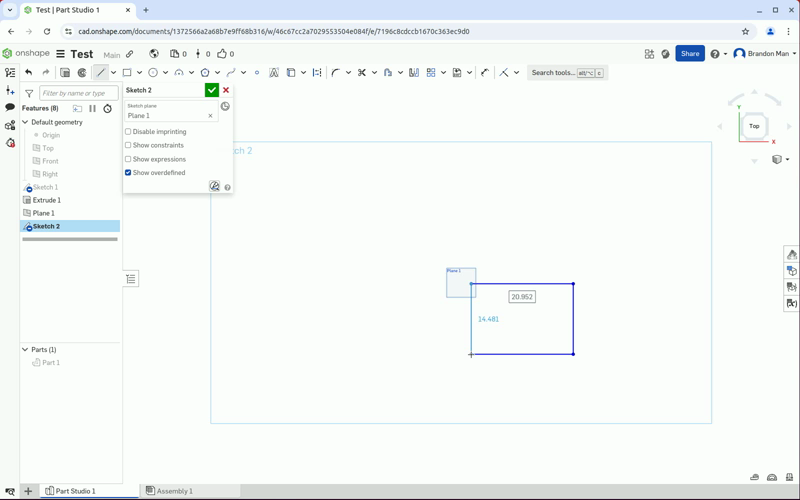
key(esc)
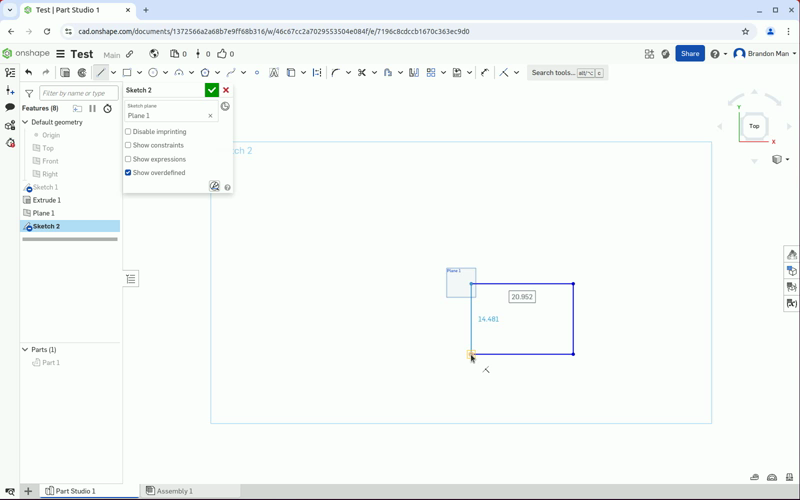
mouse_move(489, 347)
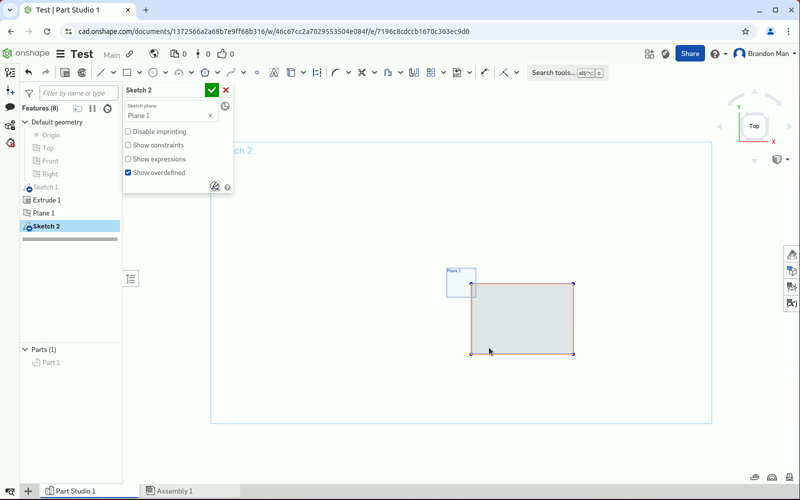
click(489, 347)
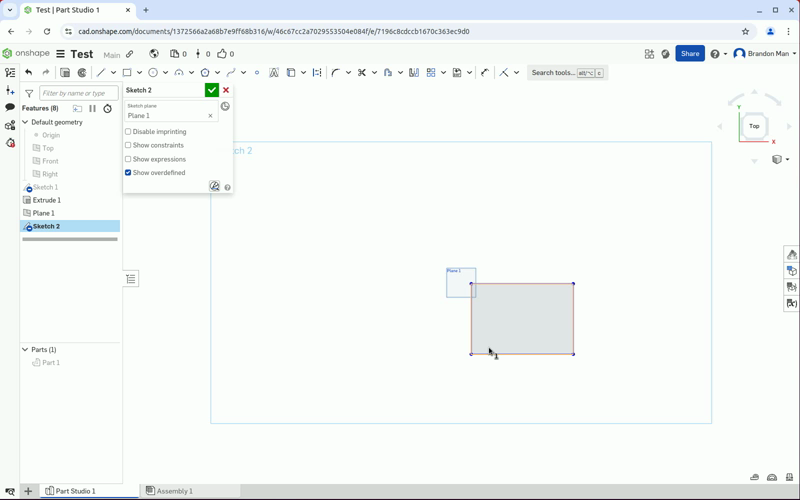
mouse_move(73, 352)
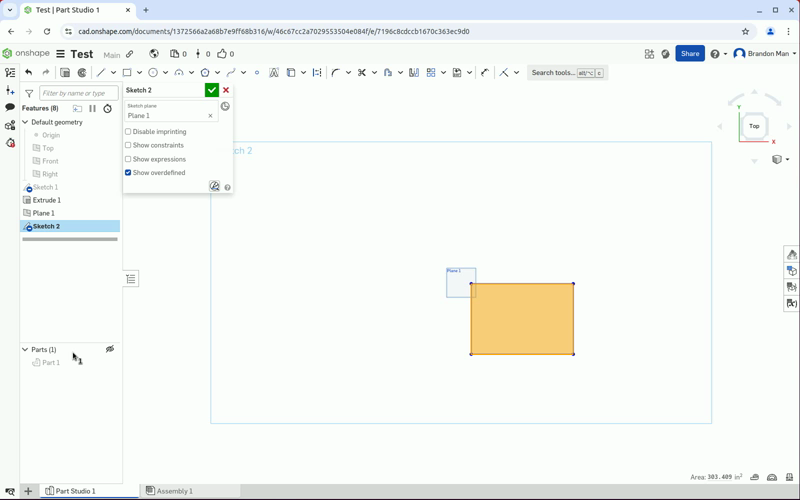
key(shift+y)
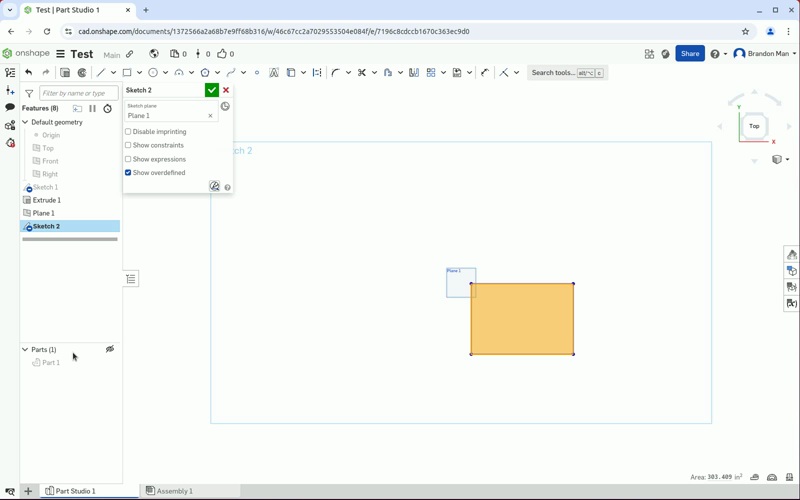
key(shift+e)
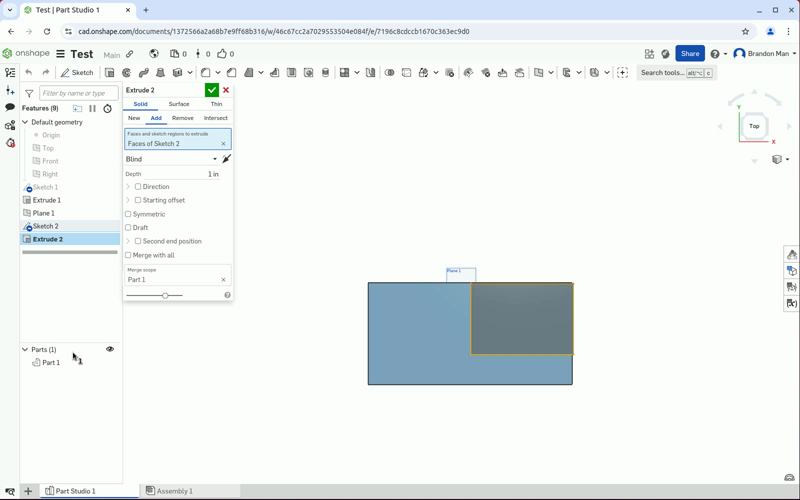
mouse_move(143, 106)
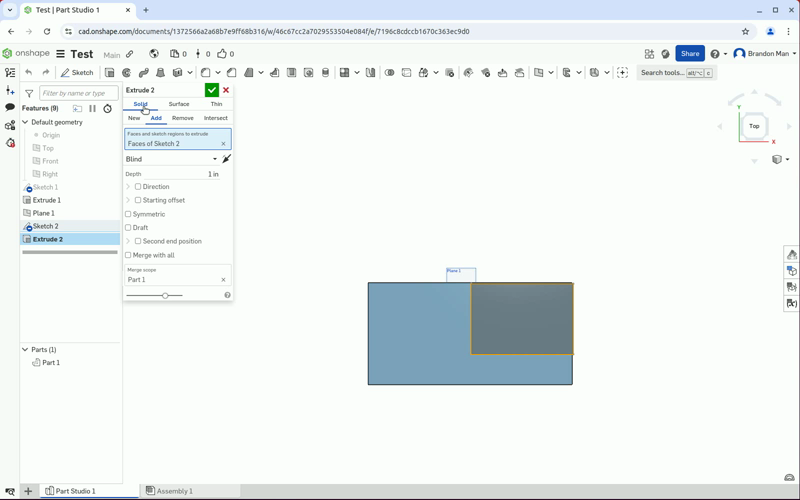
click(143, 106)
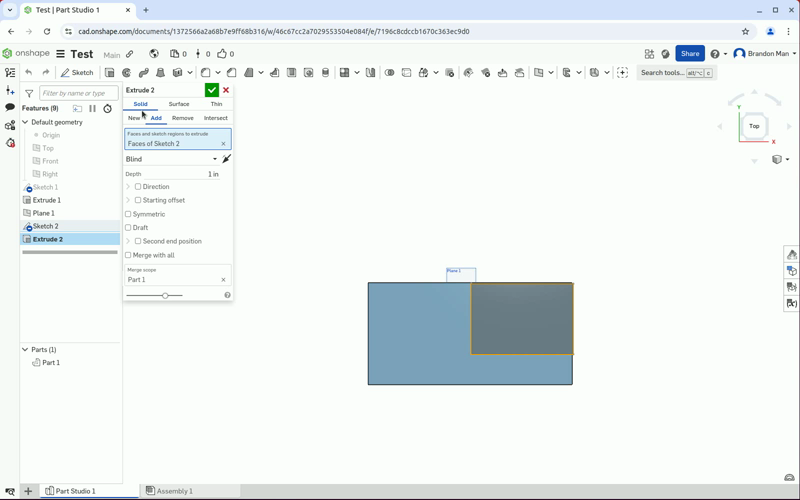
mouse_move(137, 120)
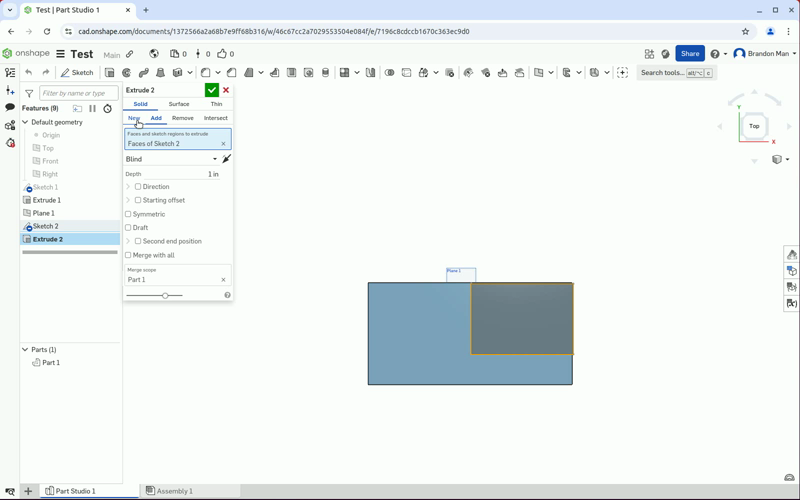
click(137, 120)
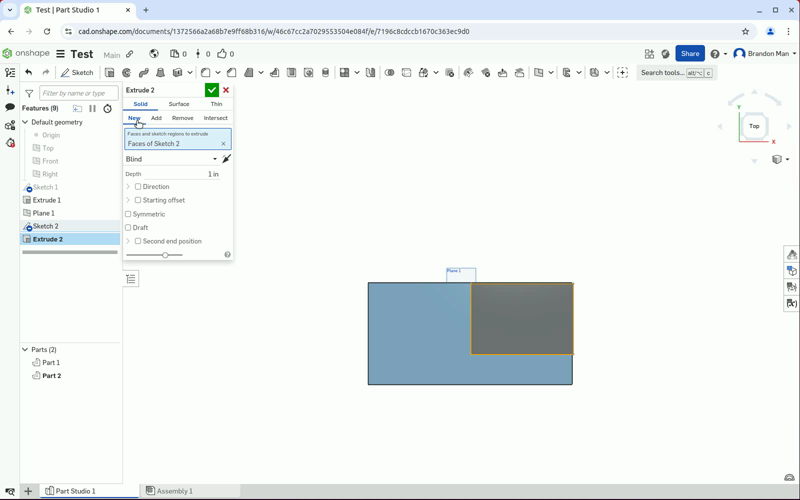
key(tab, 4)
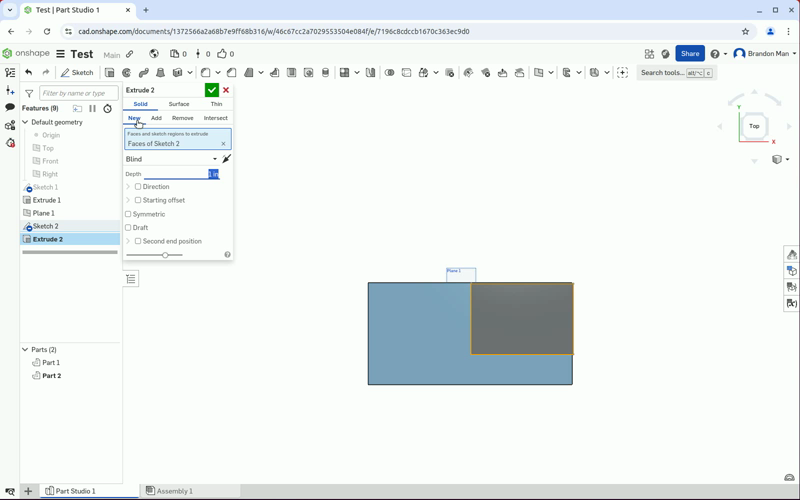
text(7.943)
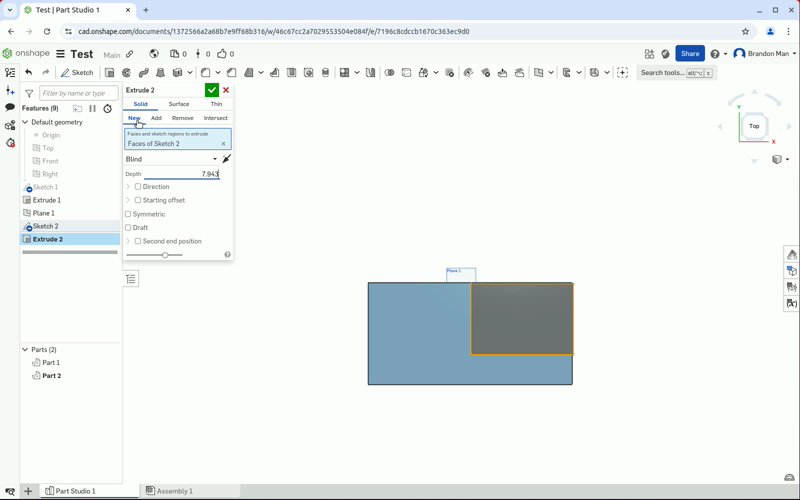
key(enter)
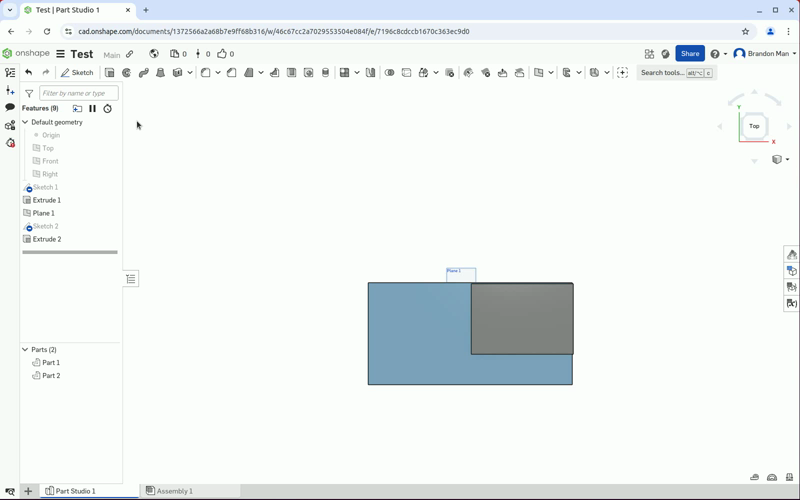
key(shift+h)
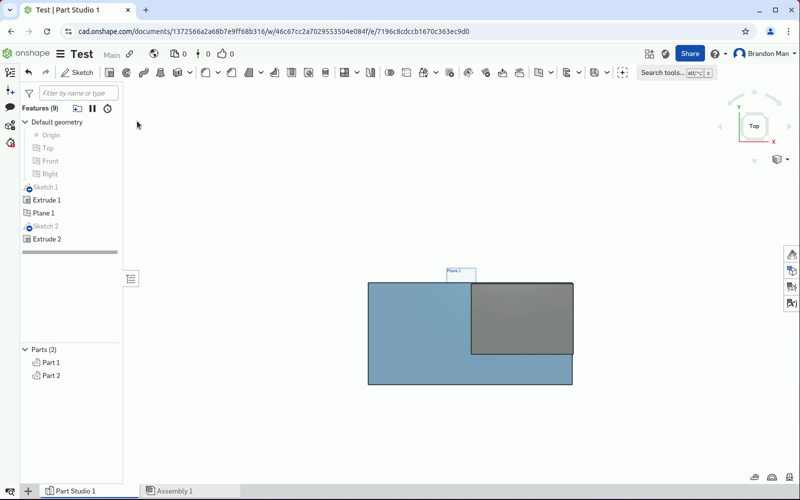
key(shift+h)
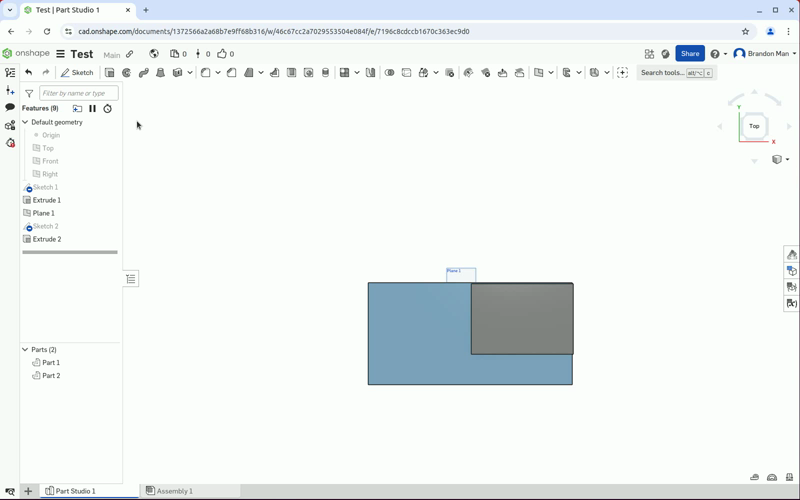
mouse_move(73, 189)
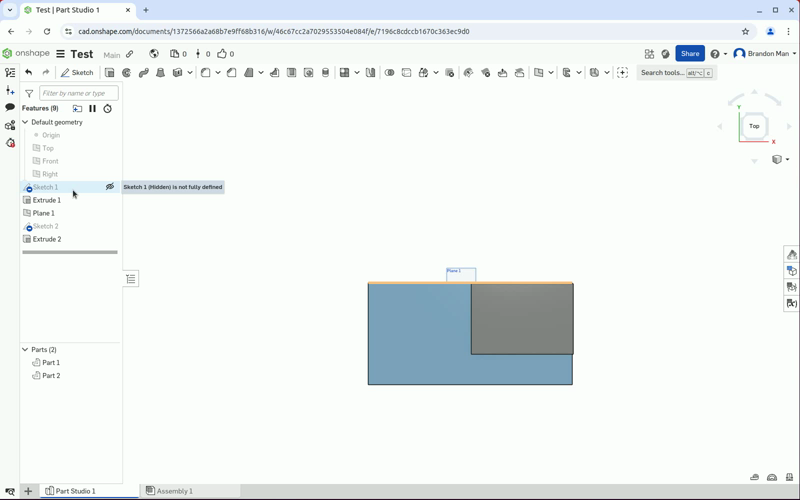
click(73, 189)
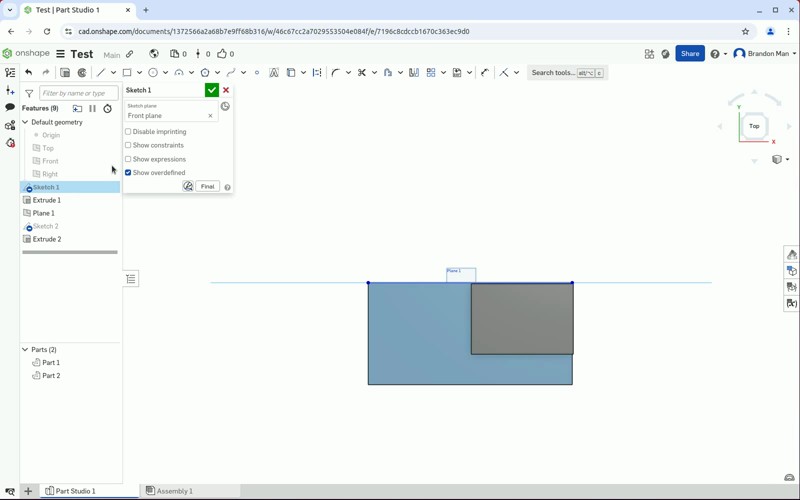
mouse_move(229, 92)
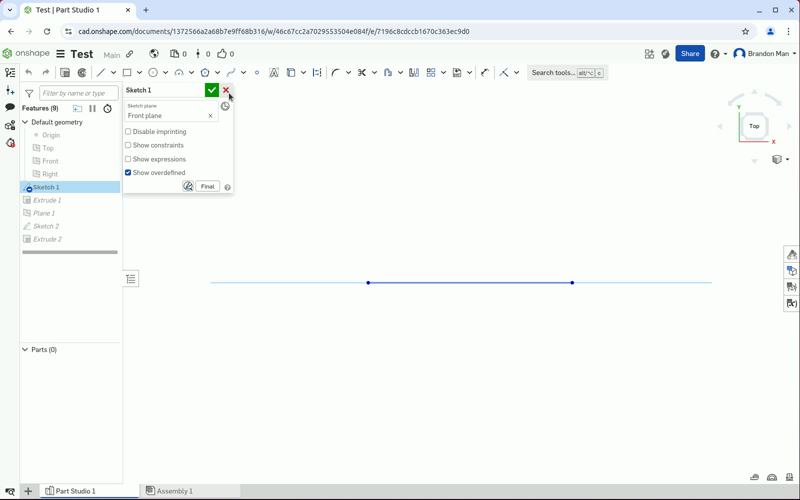
click(229, 92)
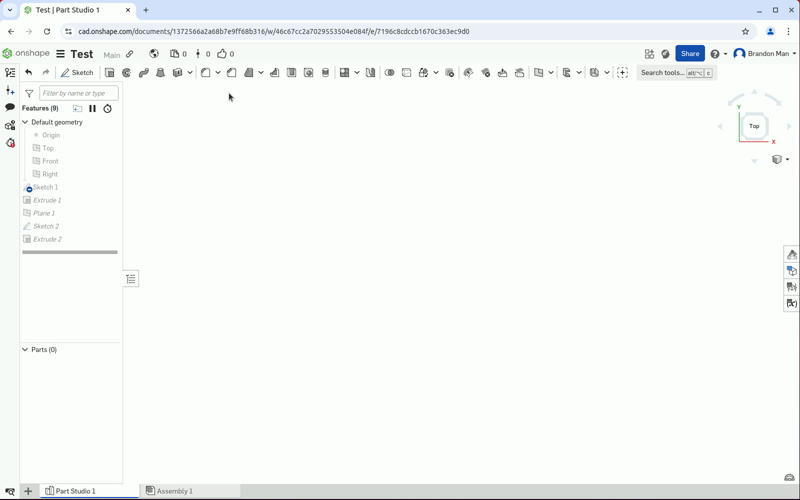
key(shift+s)
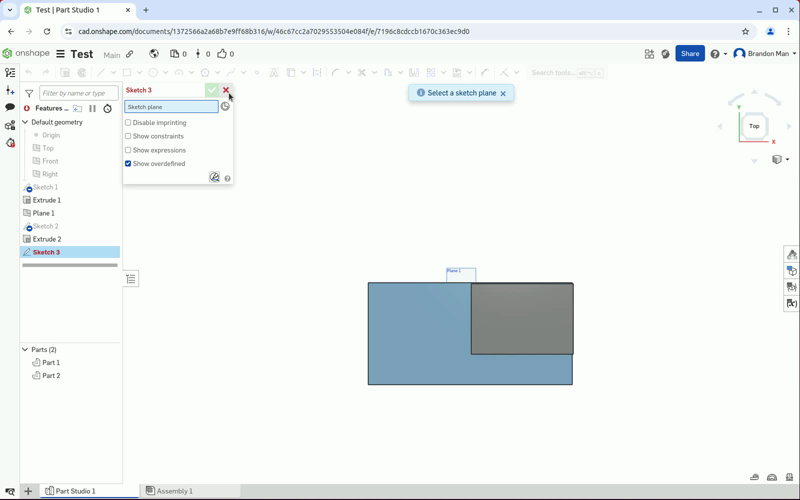
mouse_move(73, 215)
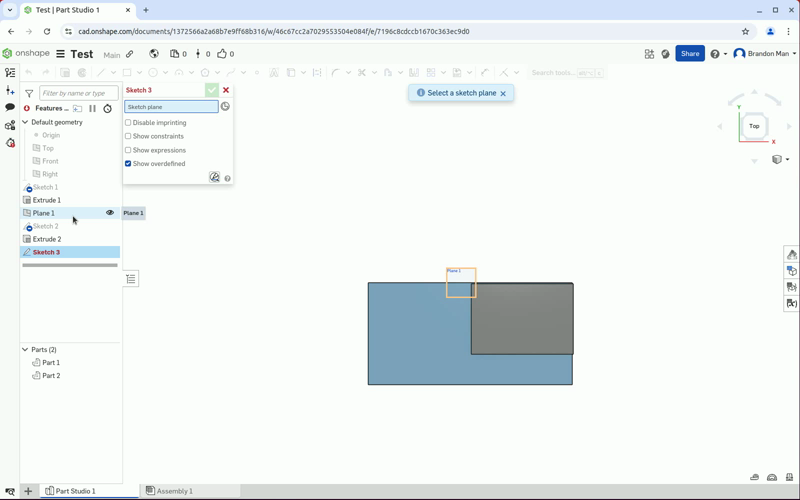
click(73, 215)
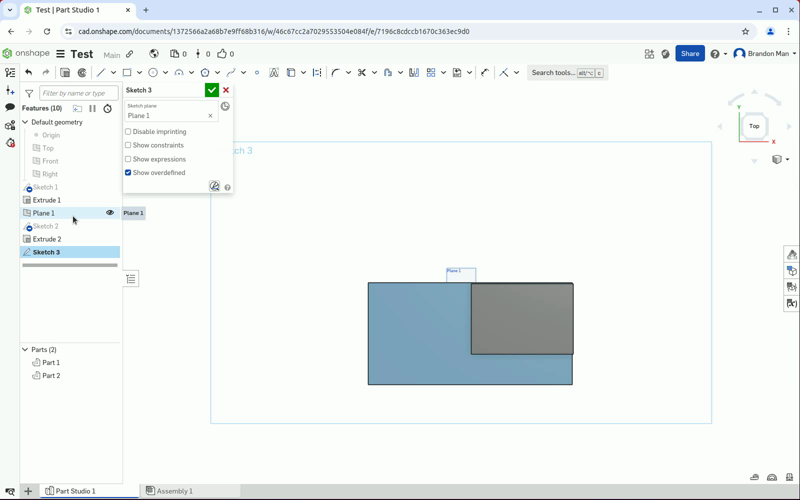
mouse_move(73, 352)
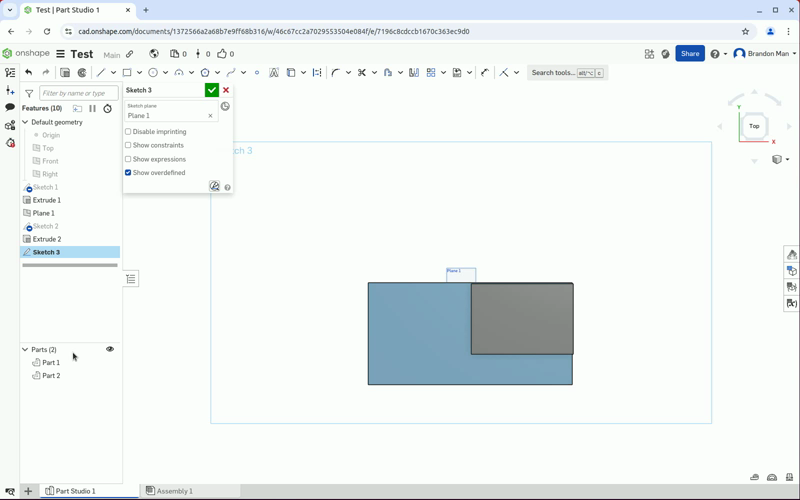
key(y)
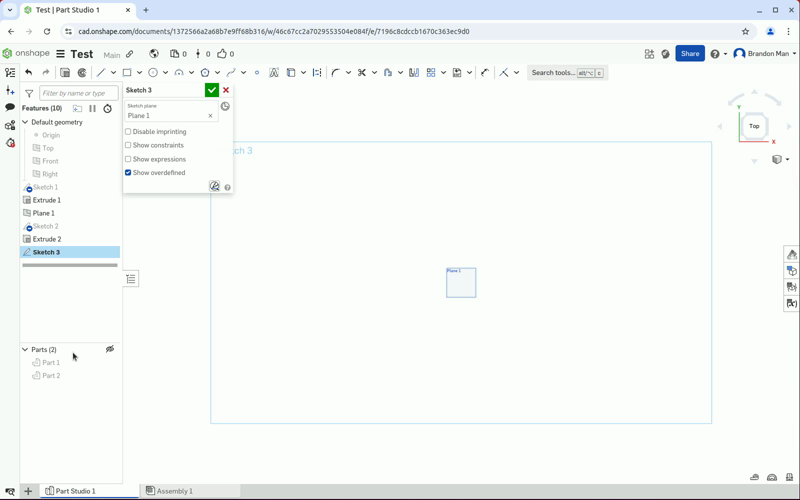
key(l)
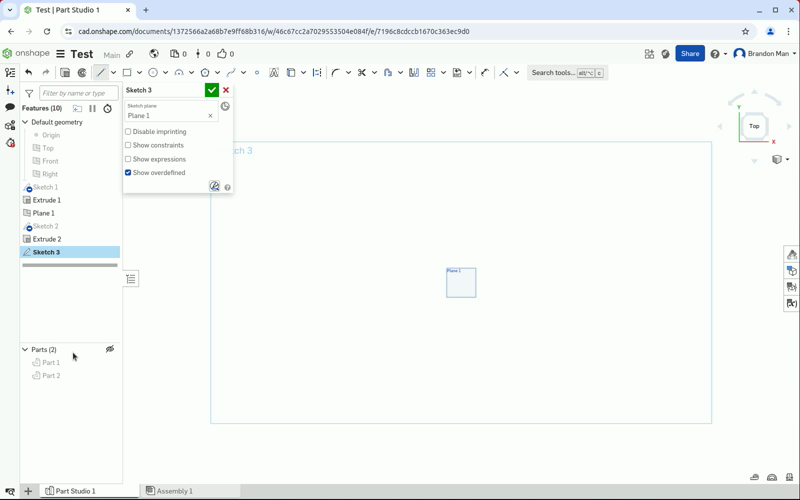
key_down(shift)
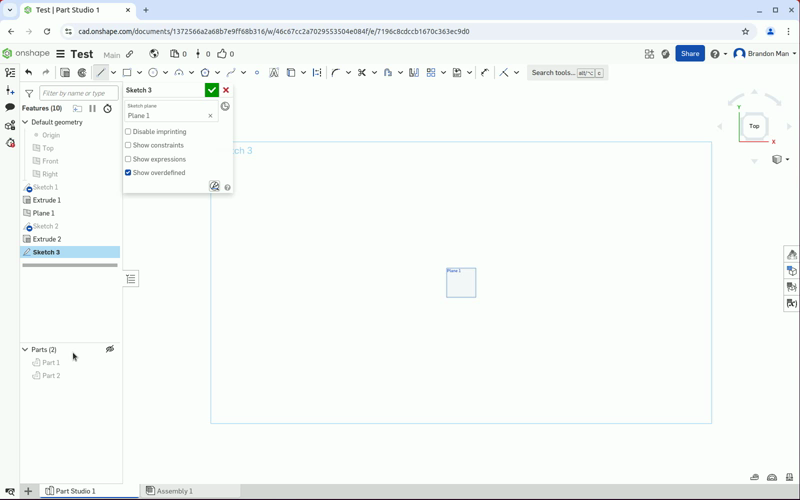
mouse_move(471, 354)
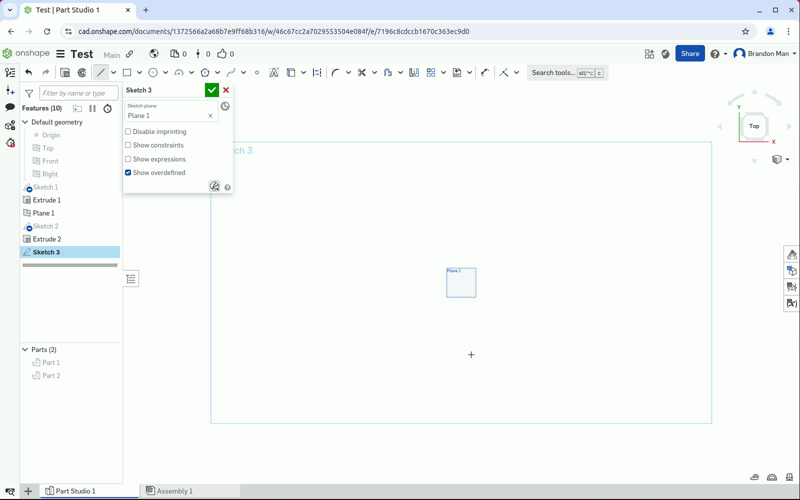
click(471, 354)
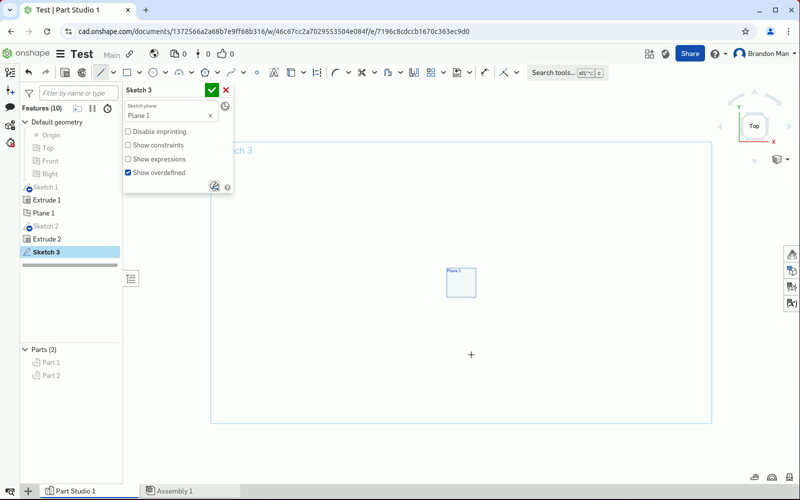
key_up(shift)
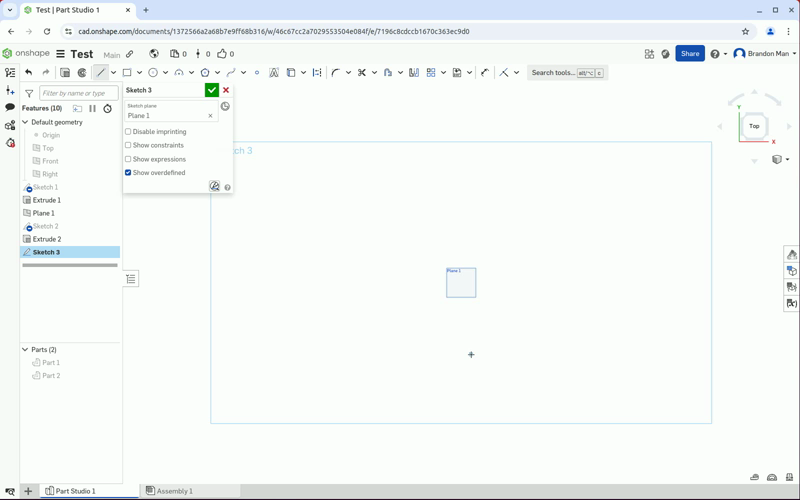
key_down(shift)
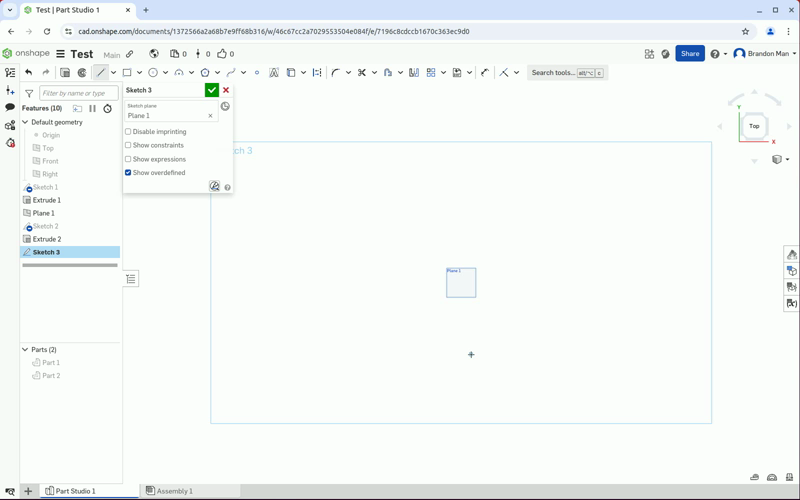
mouse_move(573, 354)
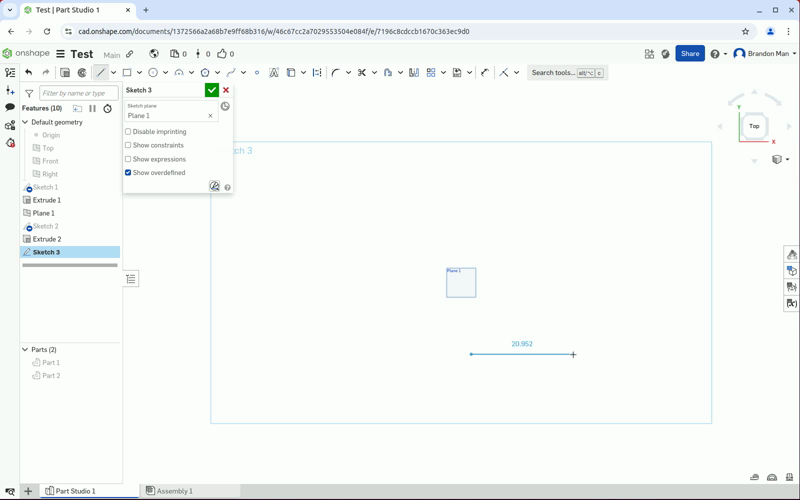
click(573, 354)
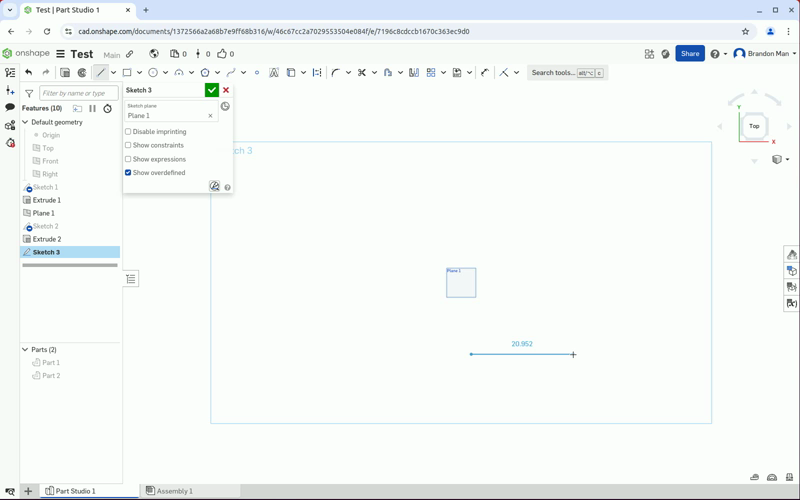
key_up(shift)
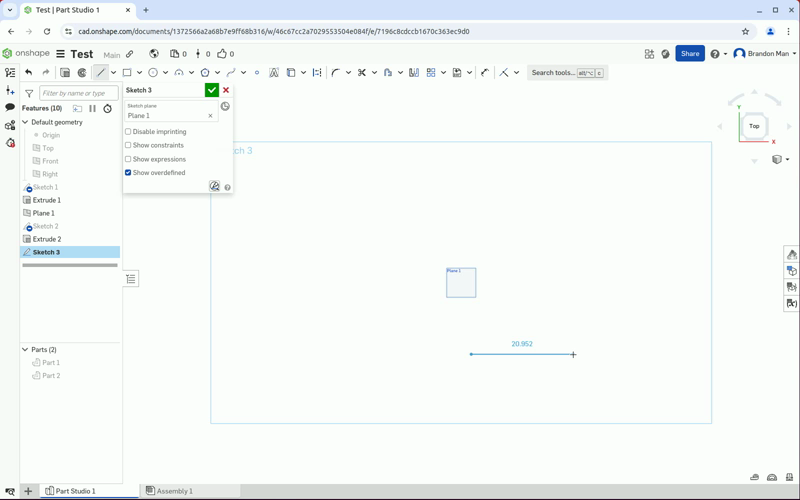
key_down(shift)
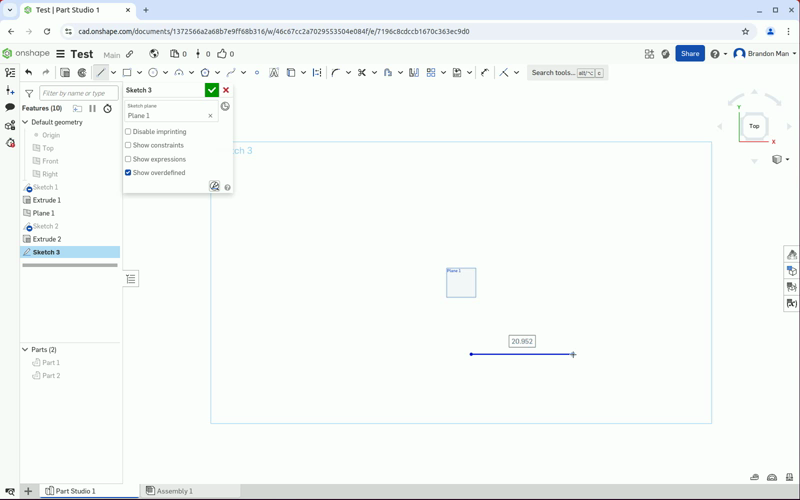
mouse_move(573, 283)
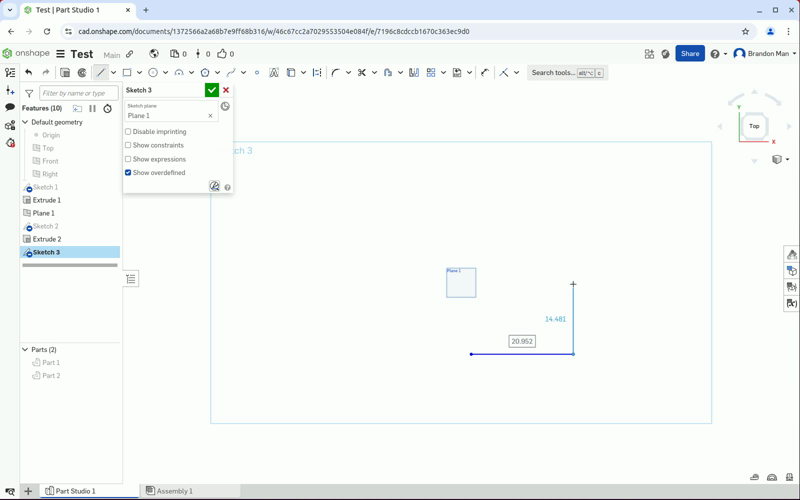
click(573, 283)
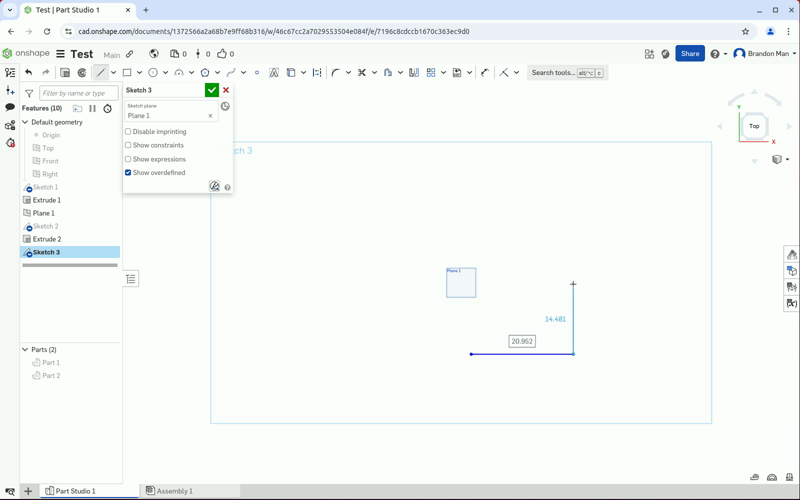
key_up(shift)
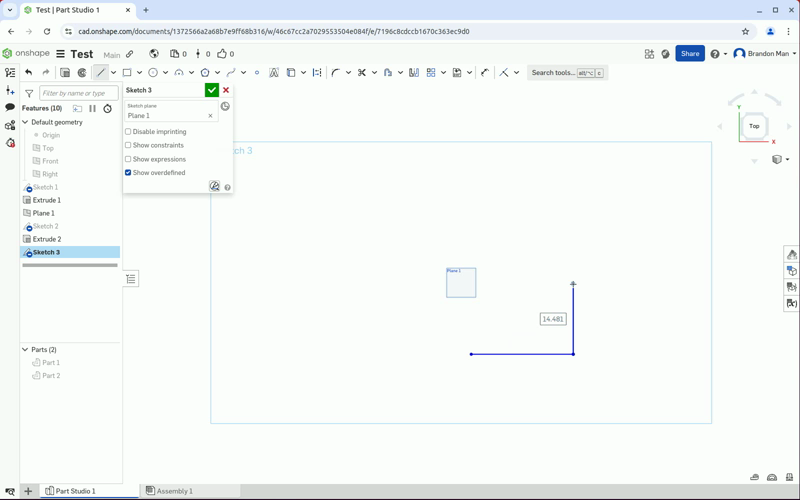
key_down(shift)
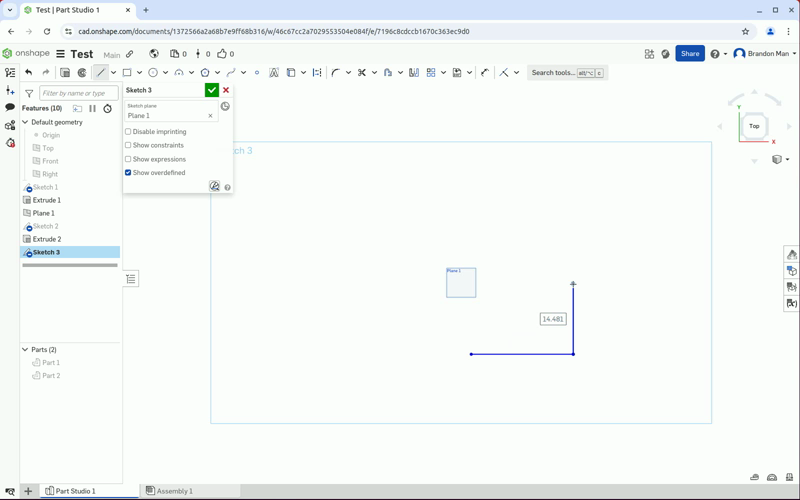
mouse_move(471, 283)
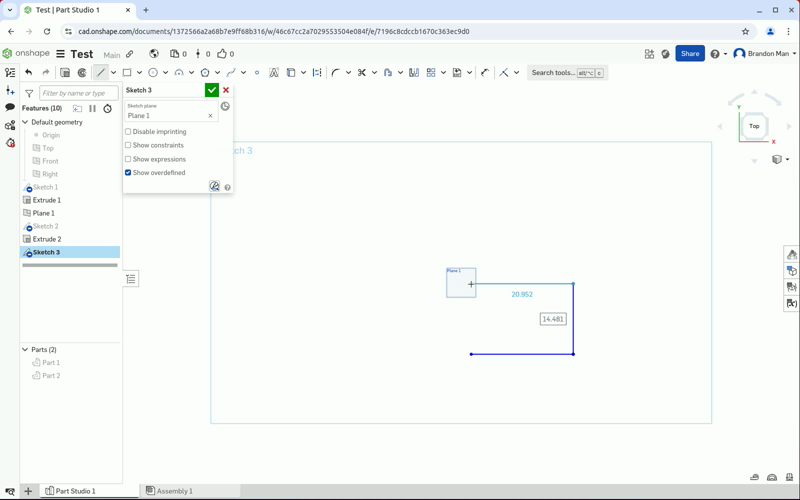
click(471, 283)
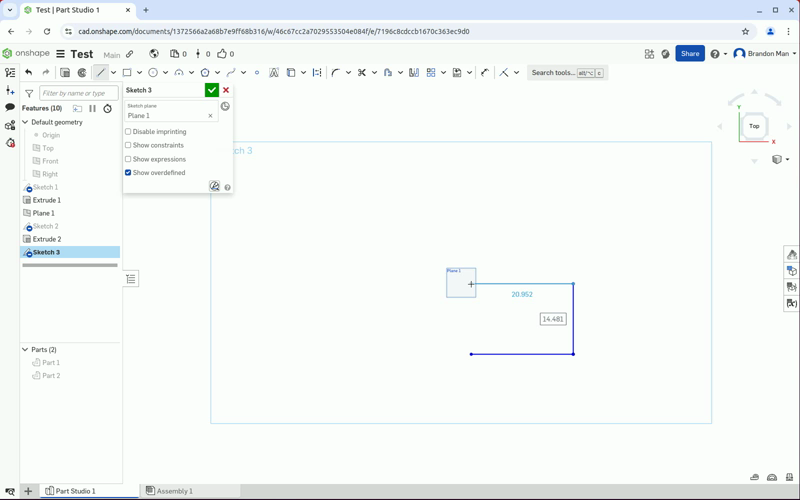
key_up(shift)
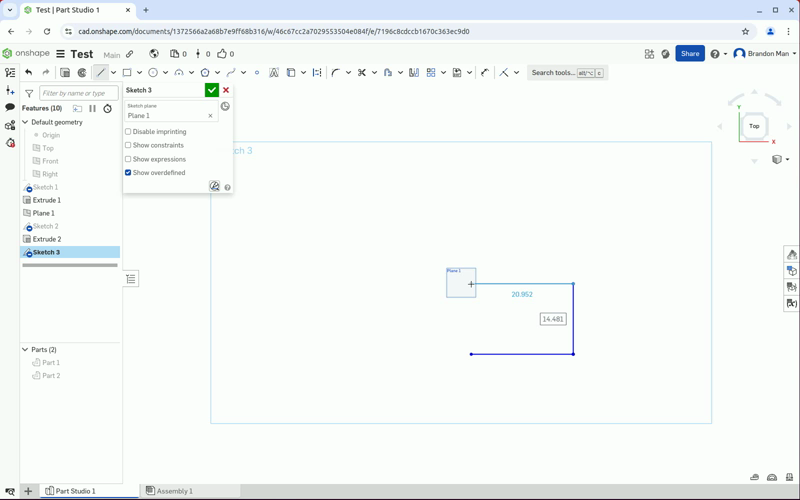
key_down(shift)
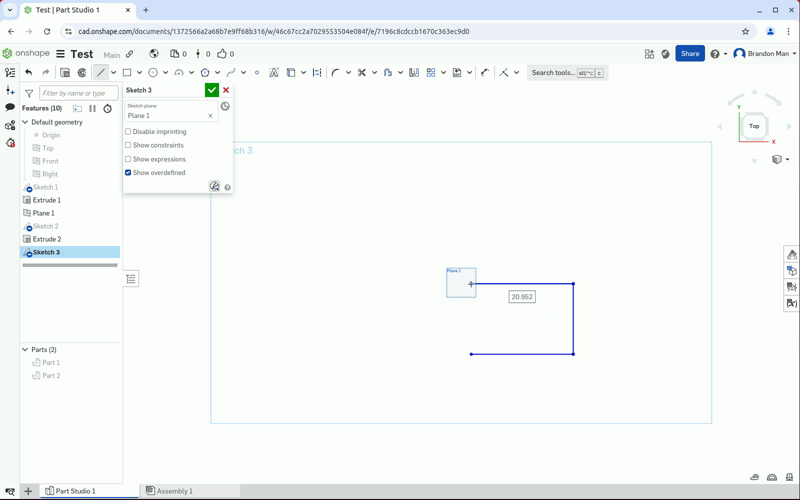
mouse_move(471, 354)
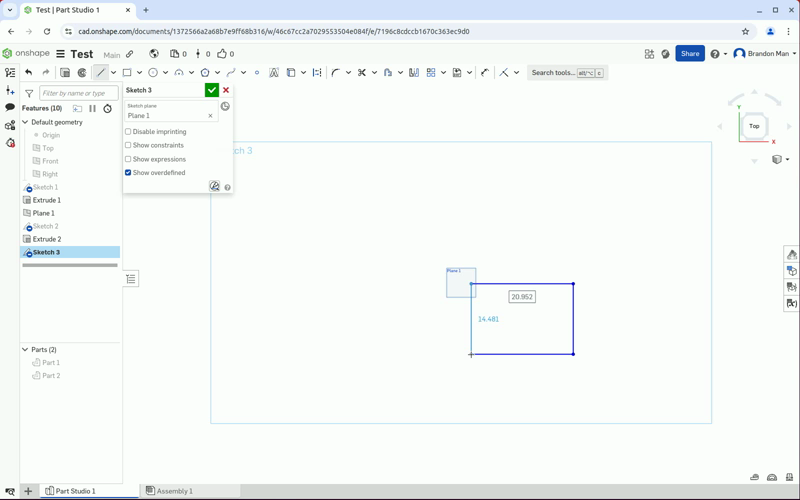
key_up(shift)
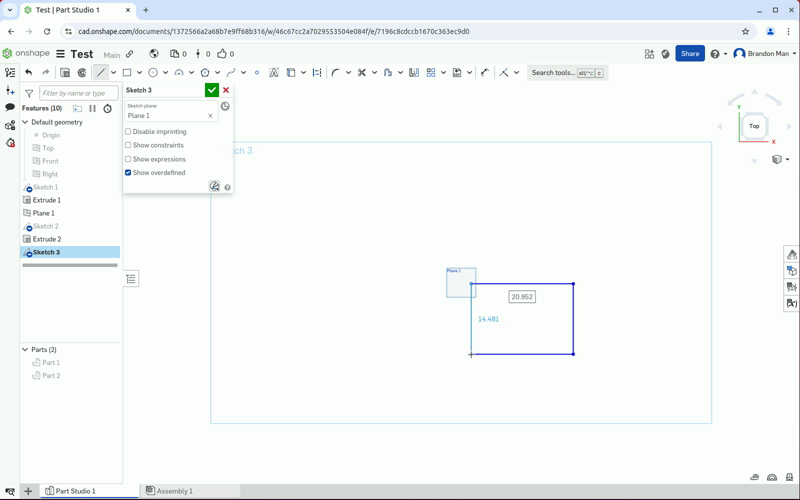
click(471, 354)
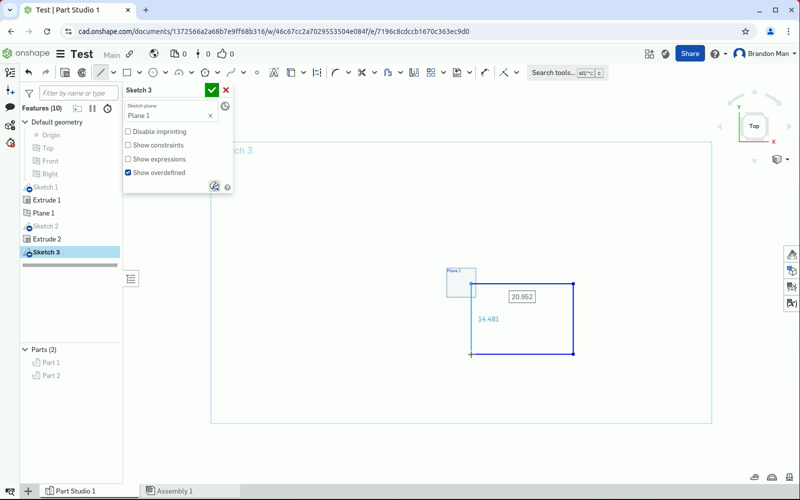
key(esc)
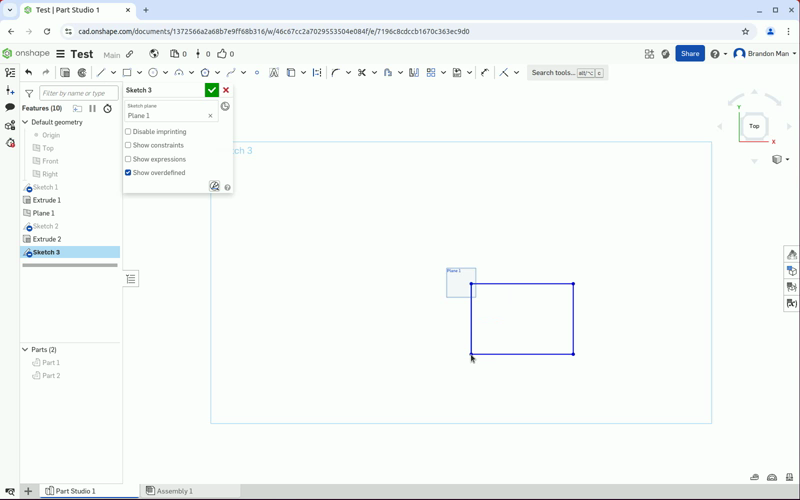
mouse_move(518, 341)
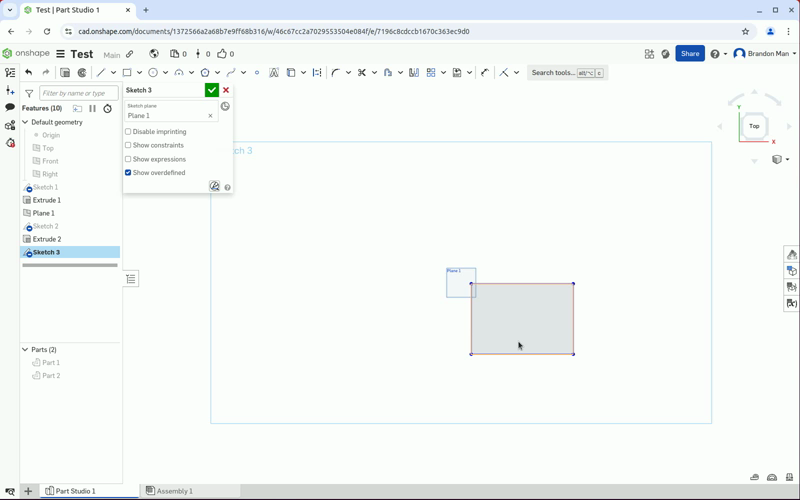
click(518, 341)
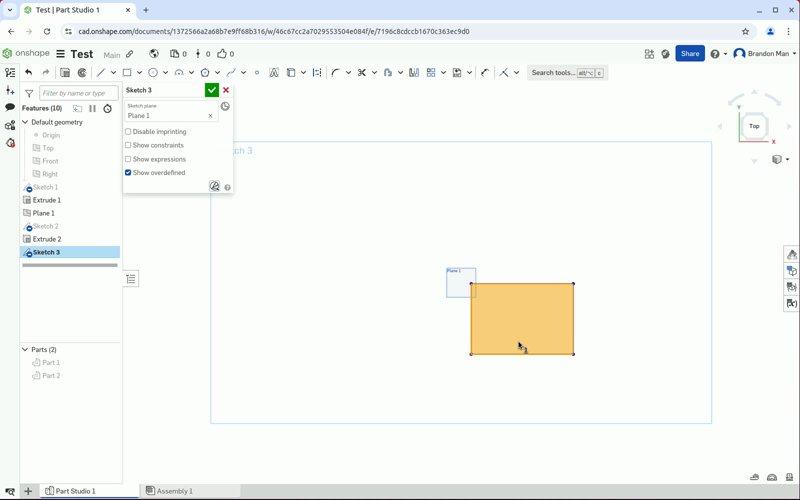
mouse_move(73, 352)
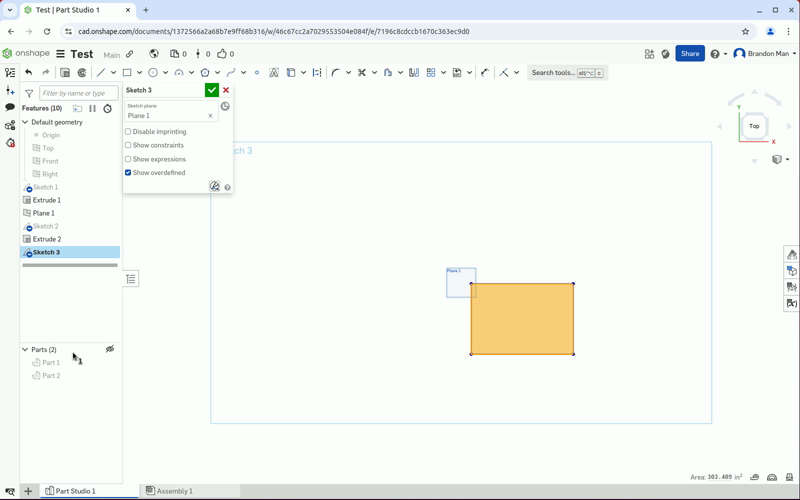
key(shift+y)
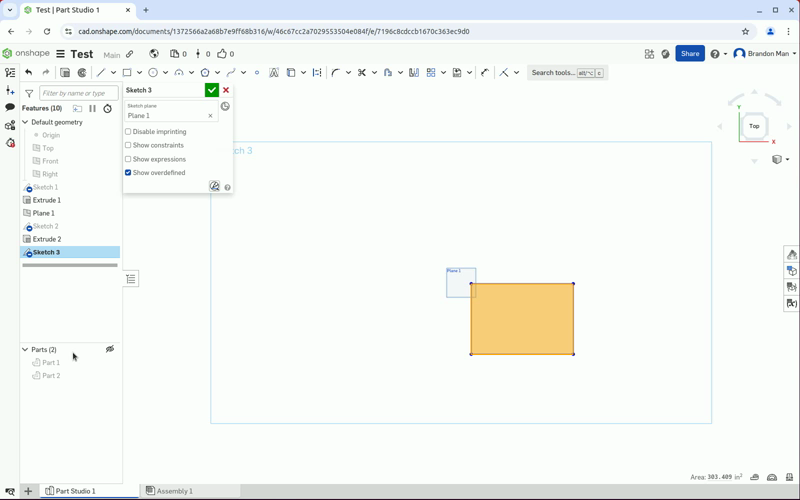
key(shift+e)
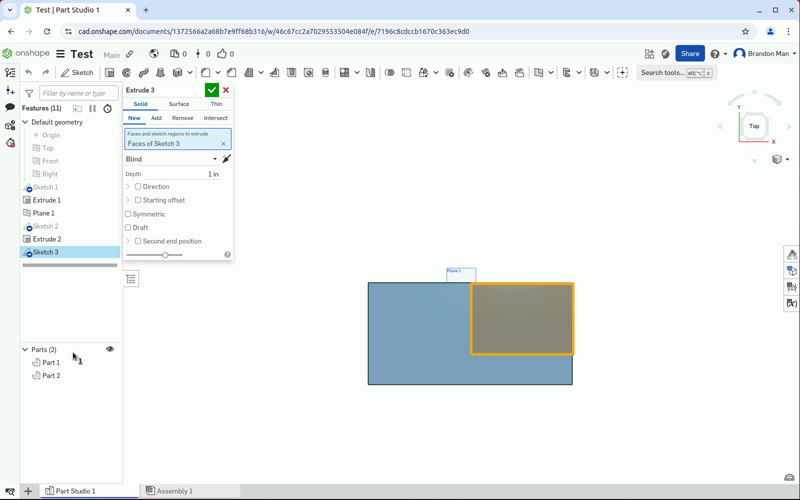
mouse_move(143, 106)
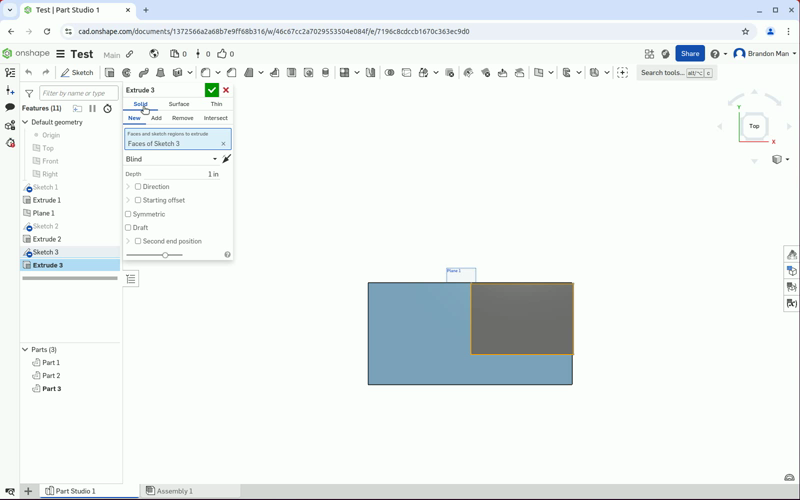
click(143, 106)
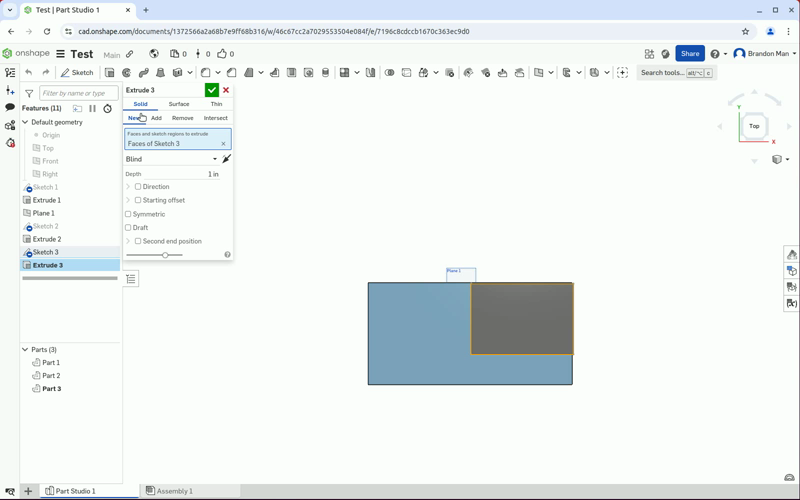
mouse_move(137, 120)
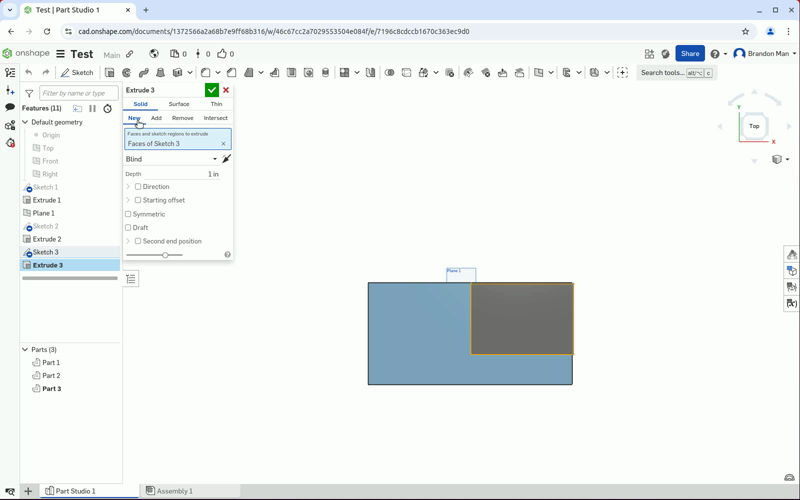
click(137, 120)
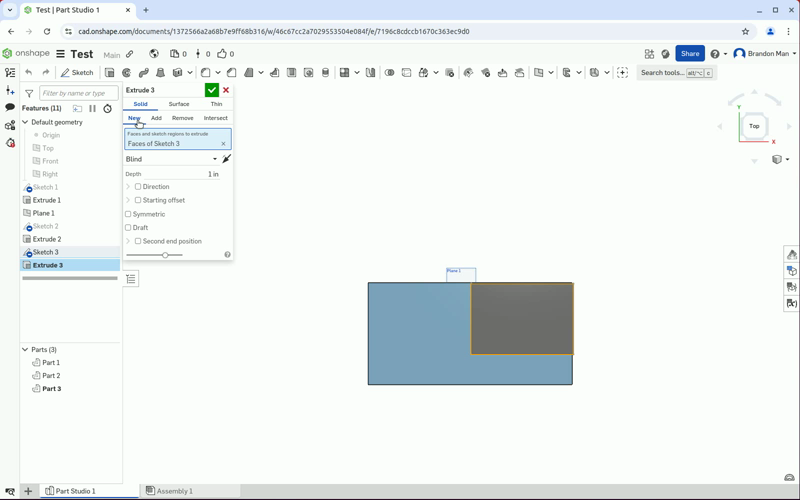
key(tab, 4)
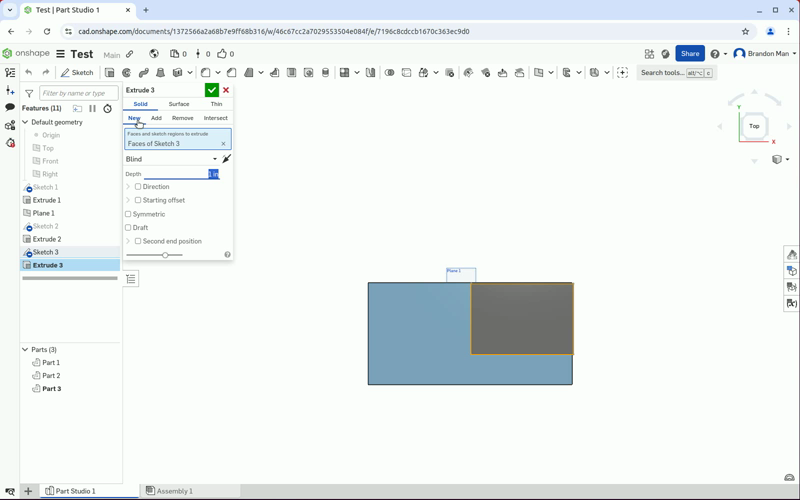
text(7.943)
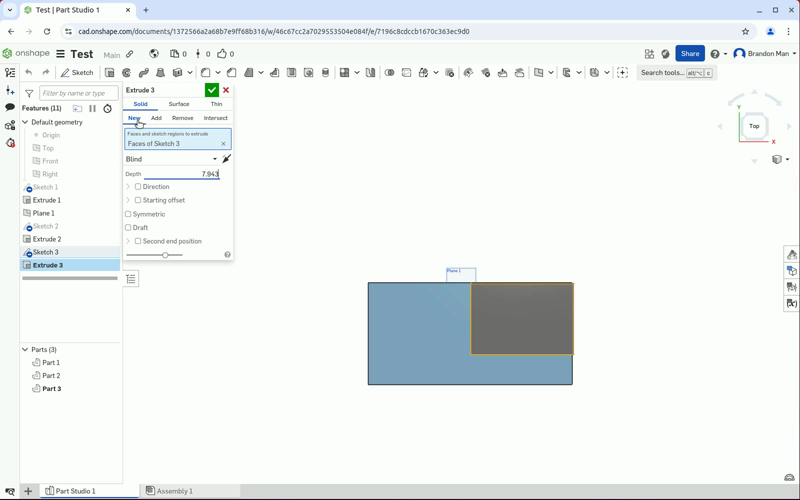
key(enter)
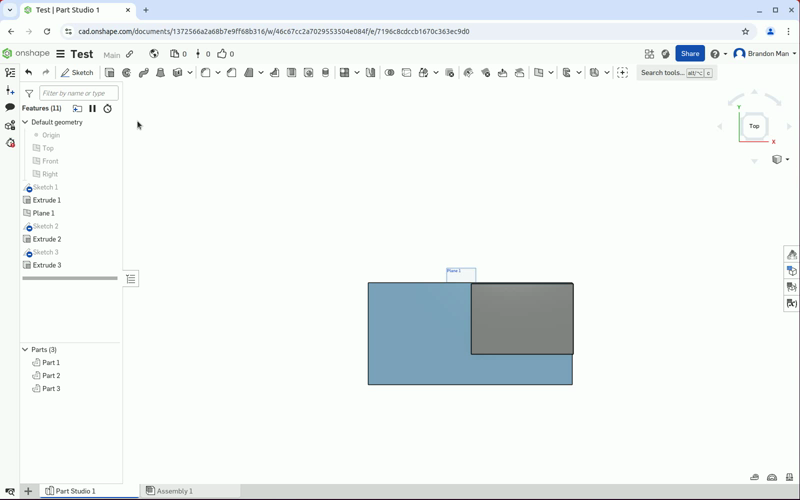
key(shift+h)
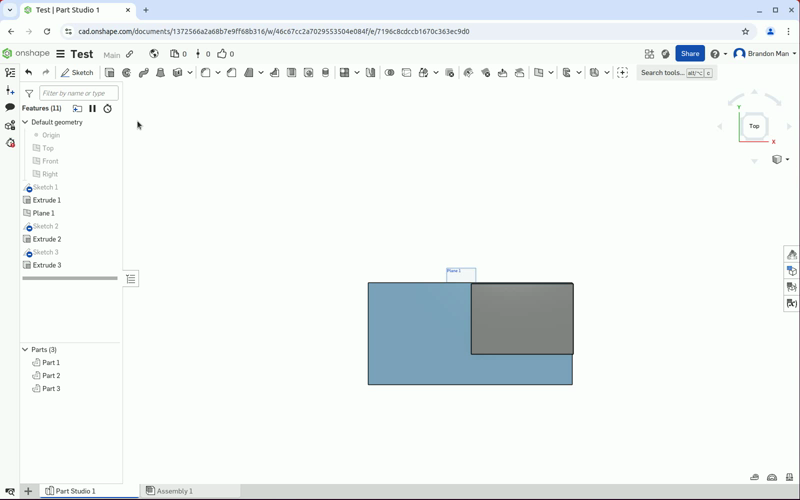
key(shift+h)
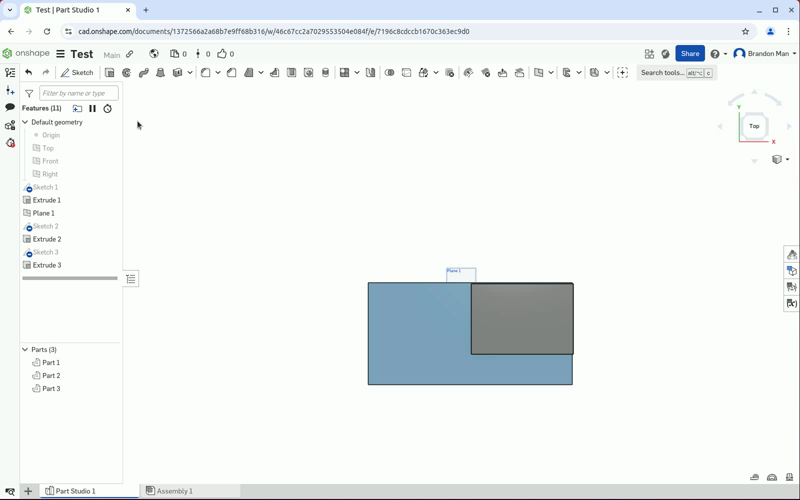
mouse_move(73, 189)
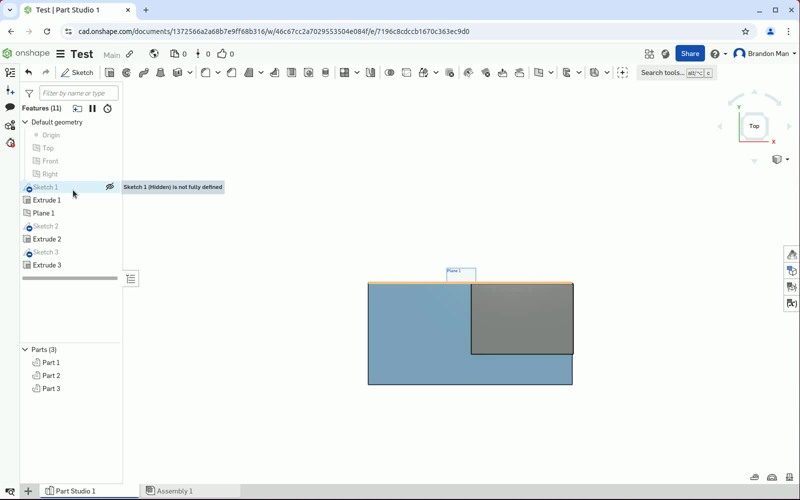
click(73, 189)
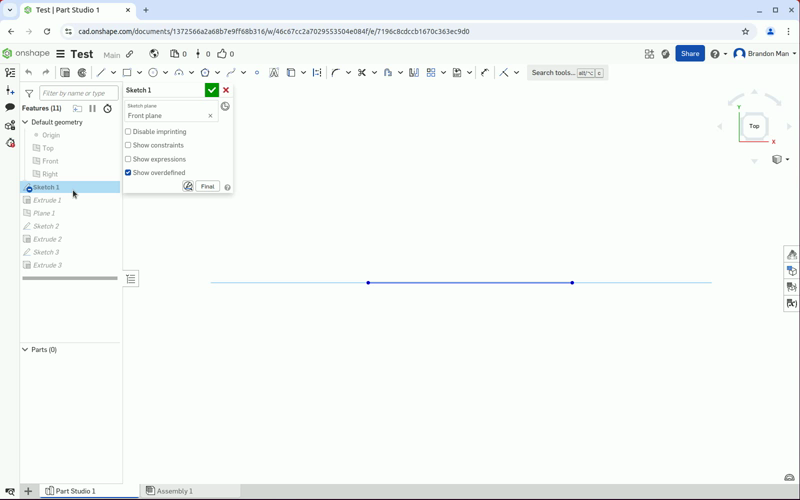
mouse_move(229, 92)
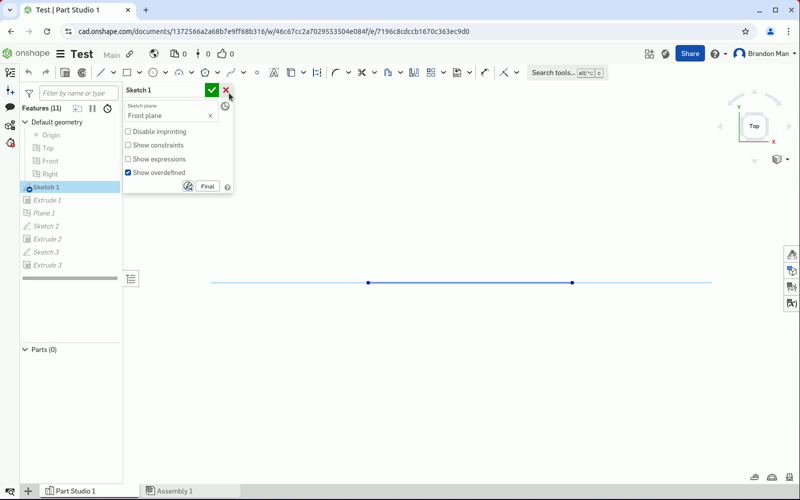
click(229, 92)
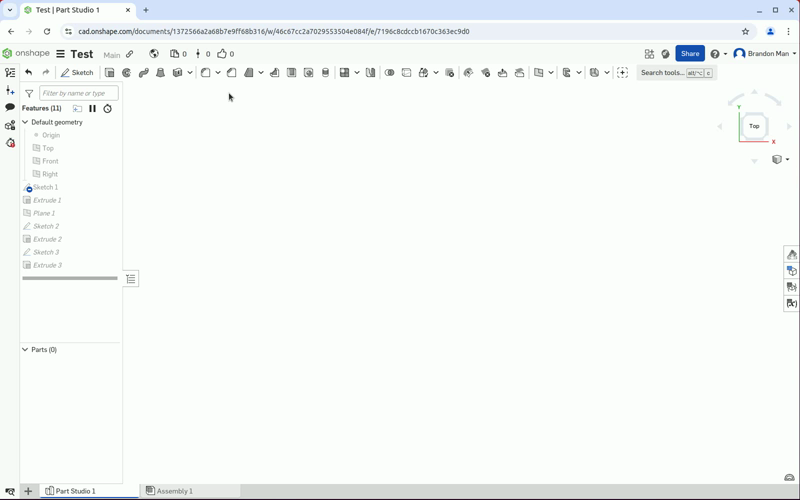
key(shift+s)
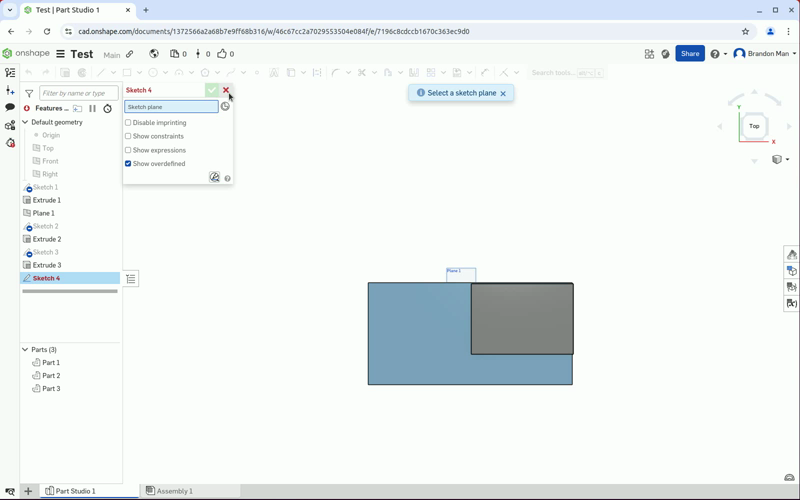
mouse_move(73, 215)
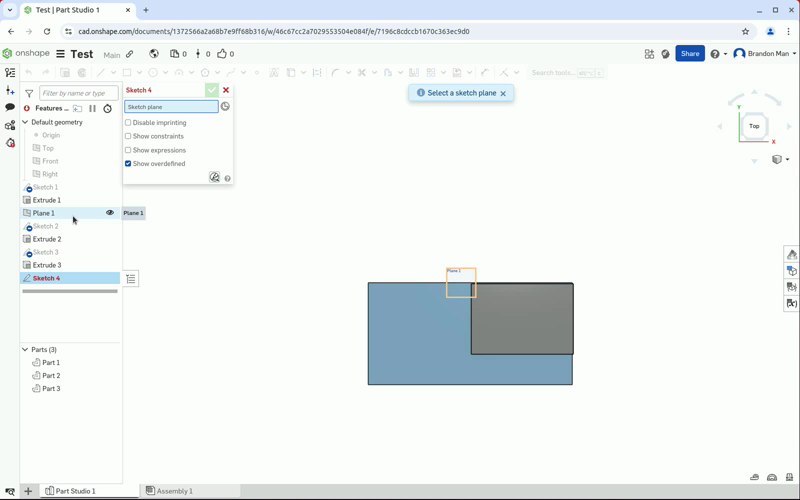
click(73, 215)
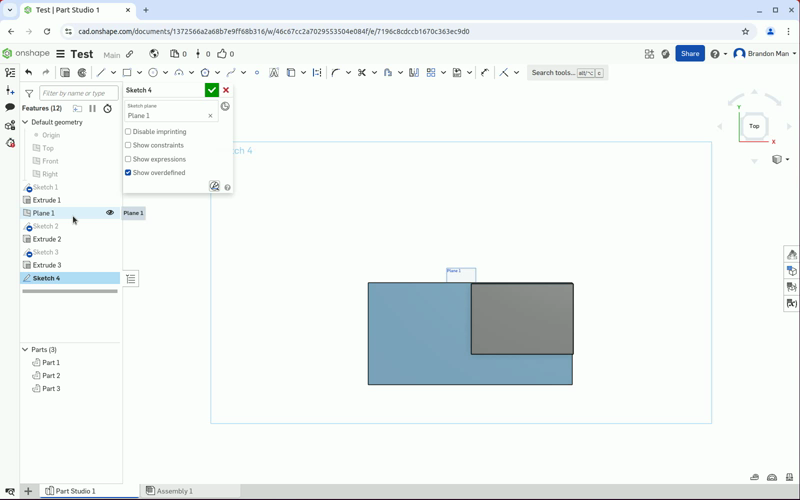
mouse_move(73, 352)
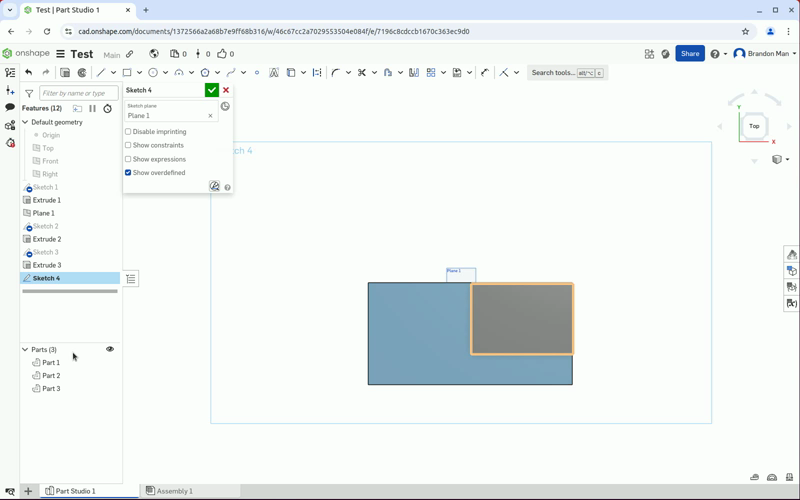
key(y)
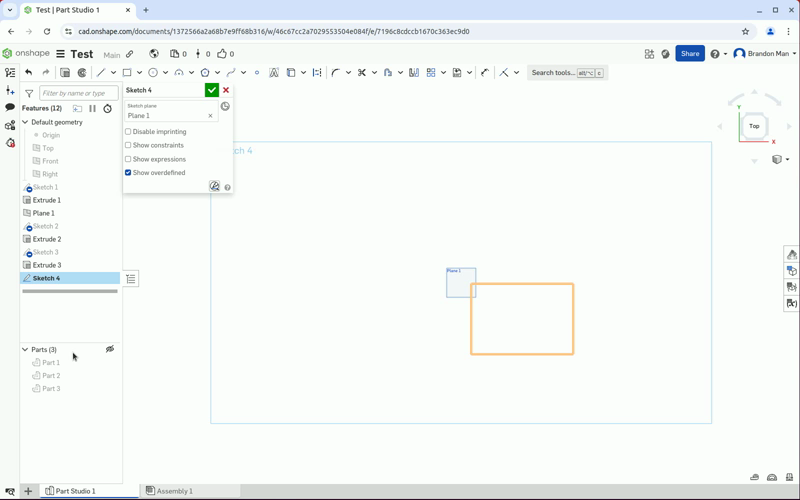
key(l)
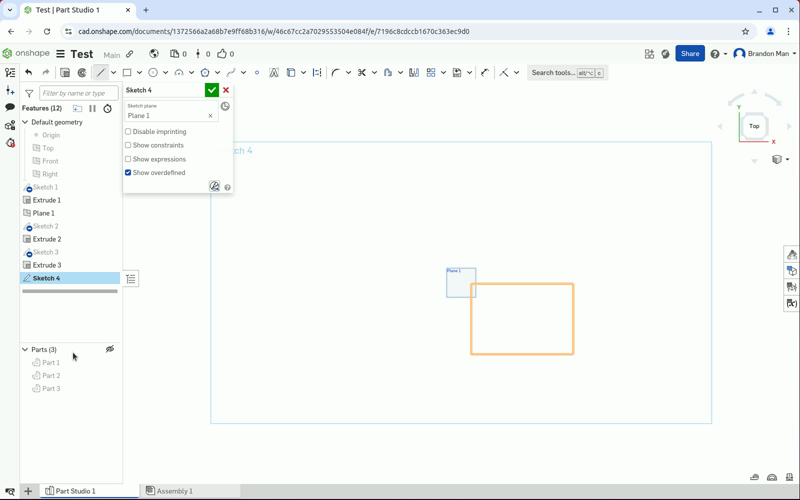
key_down(shift)
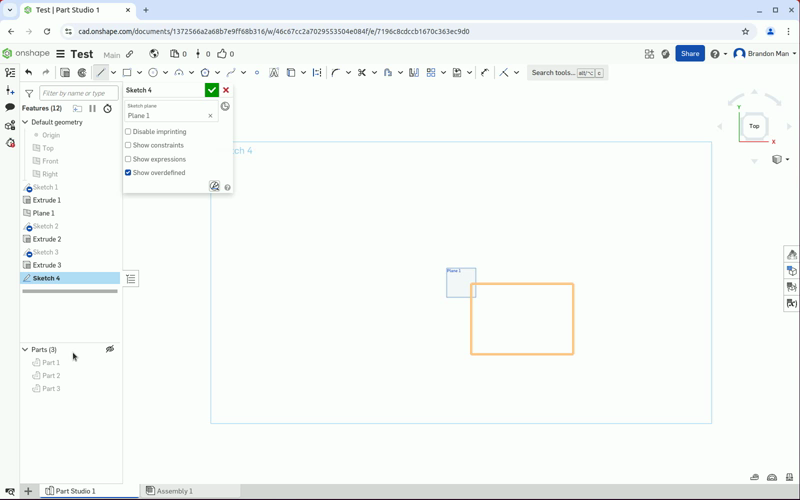
mouse_move(368, 384)
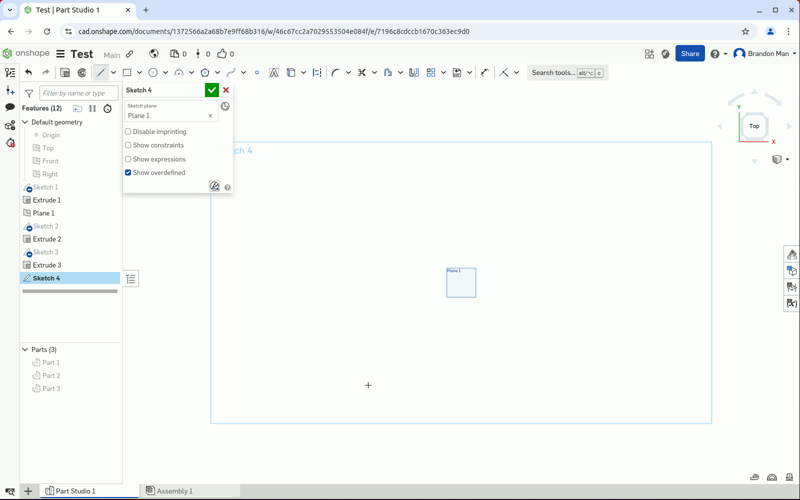
click(368, 384)
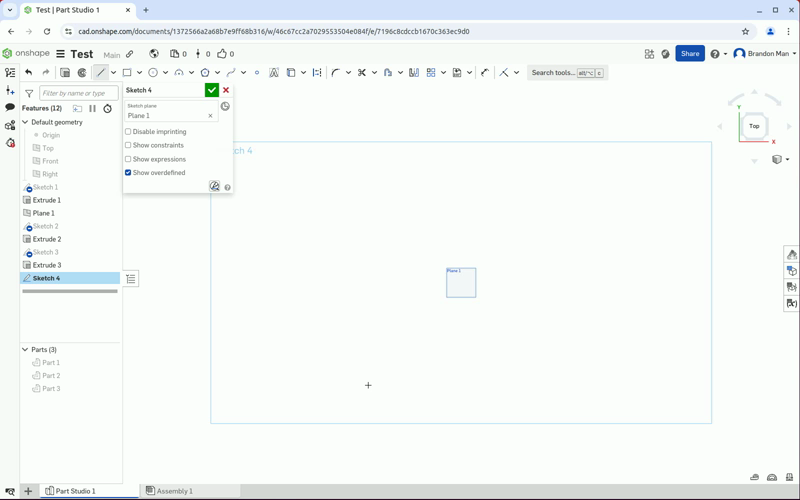
key_up(shift)
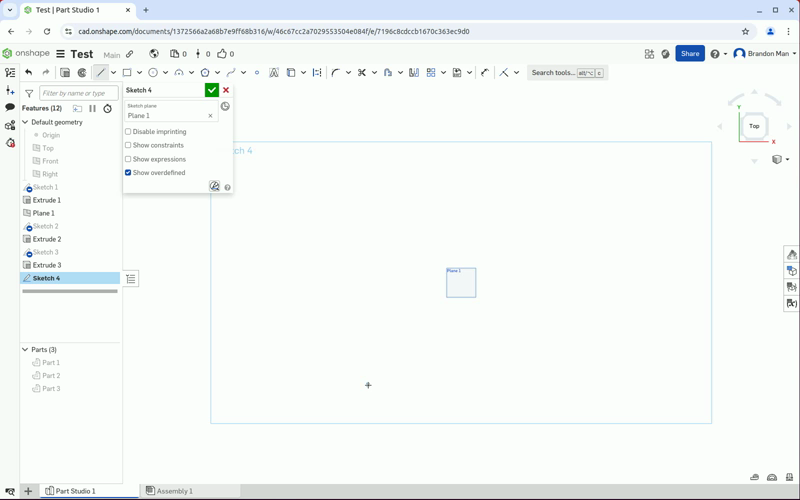
key_down(shift)
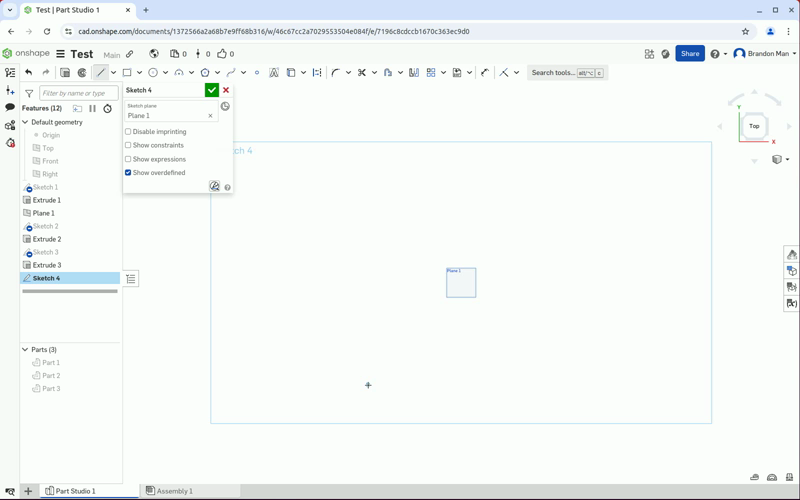
mouse_move(398, 384)
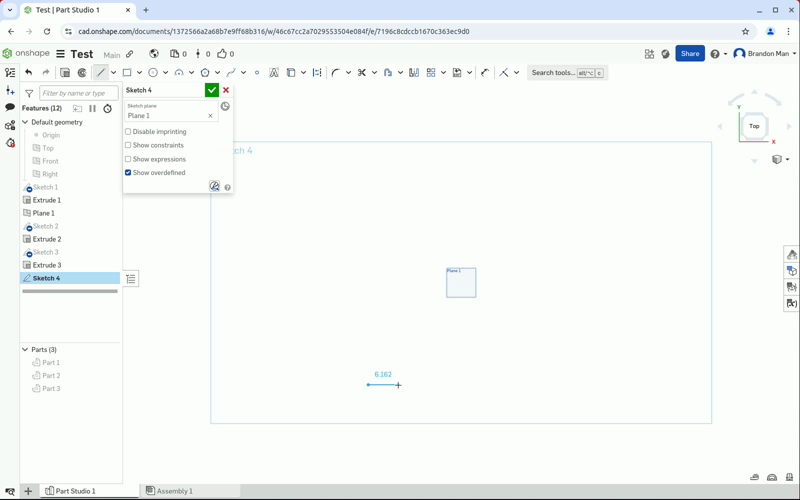
mouse_move(420, 384)
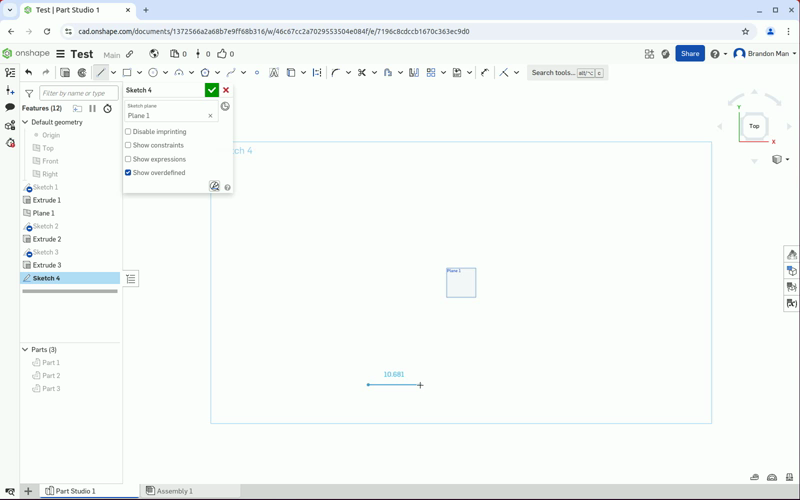
click(420, 384)
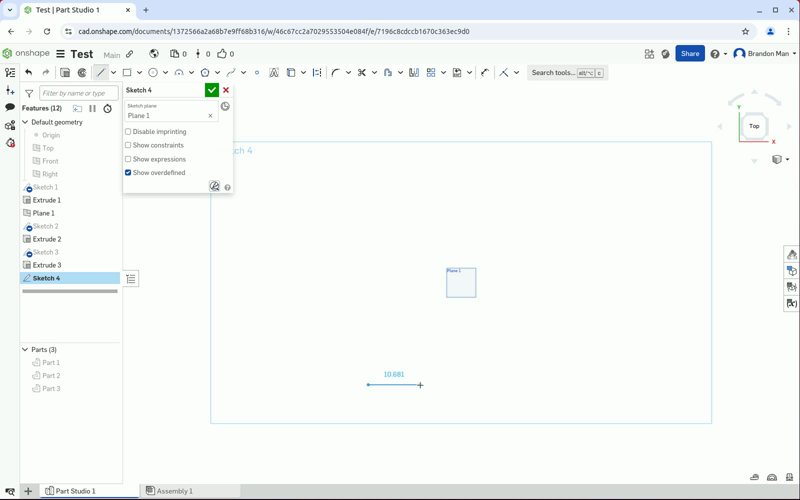
key_up(shift)
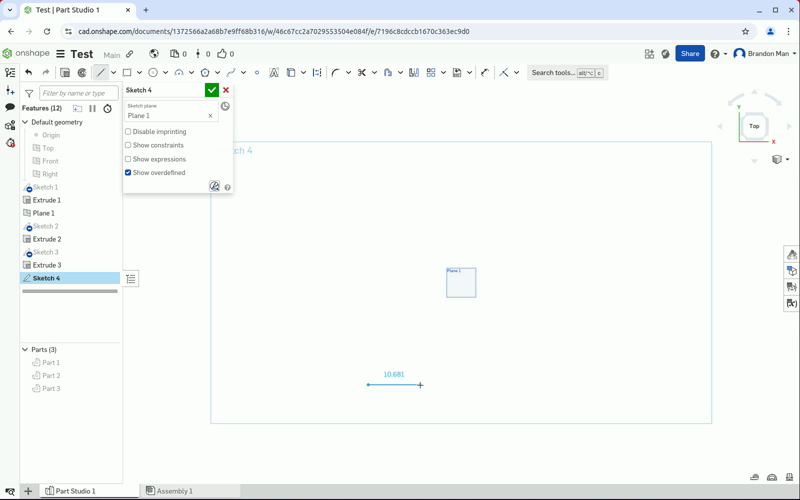
key_down(shift)
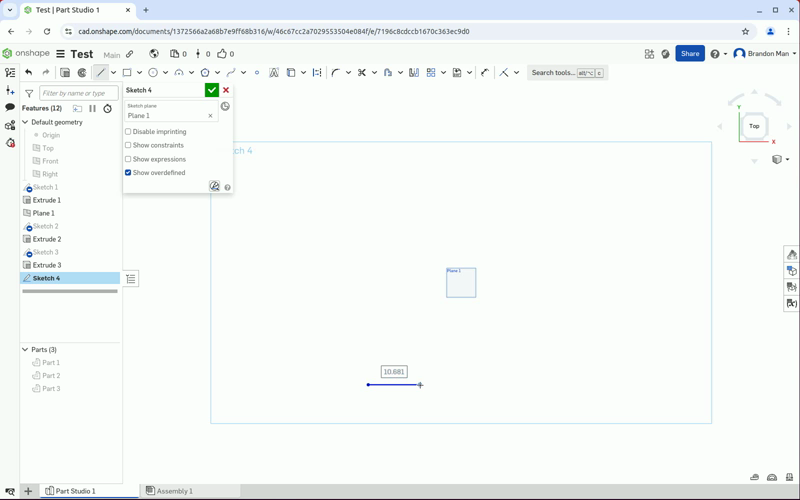
mouse_move(450, 384)
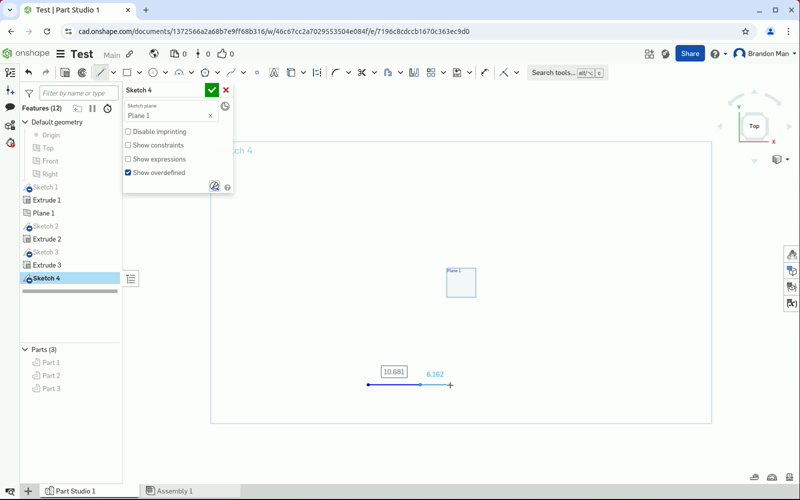
mouse_move(420, 332)
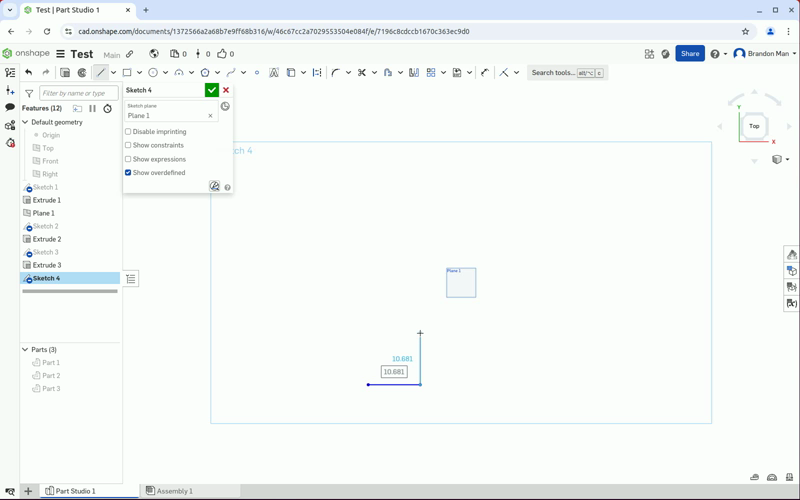
click(420, 332)
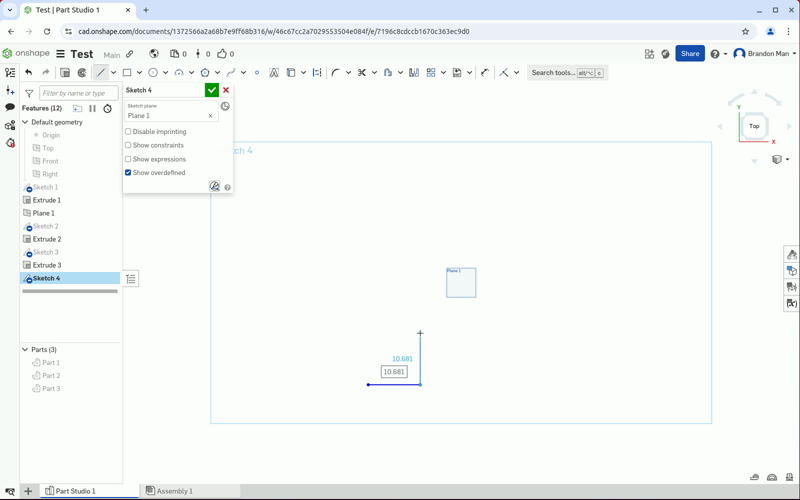
key_up(shift)
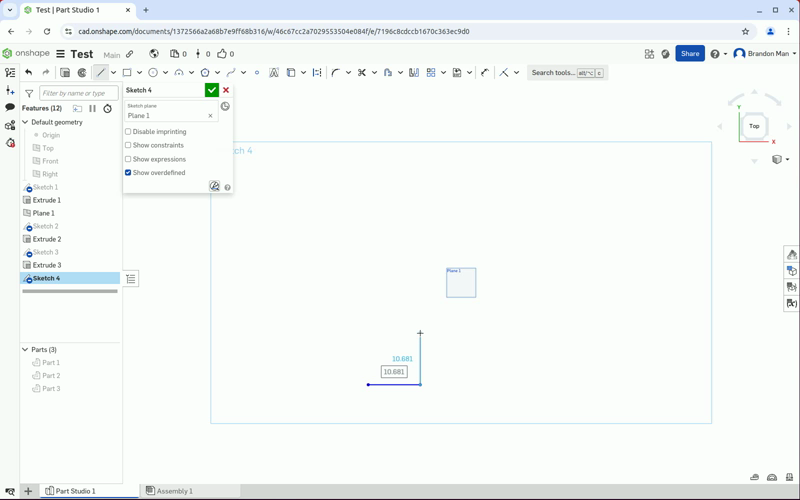
key_down(shift)
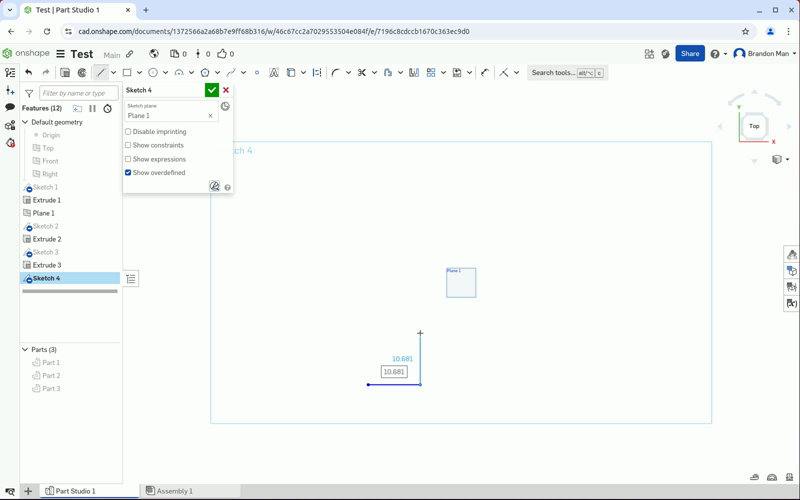
mouse_move(450, 332)
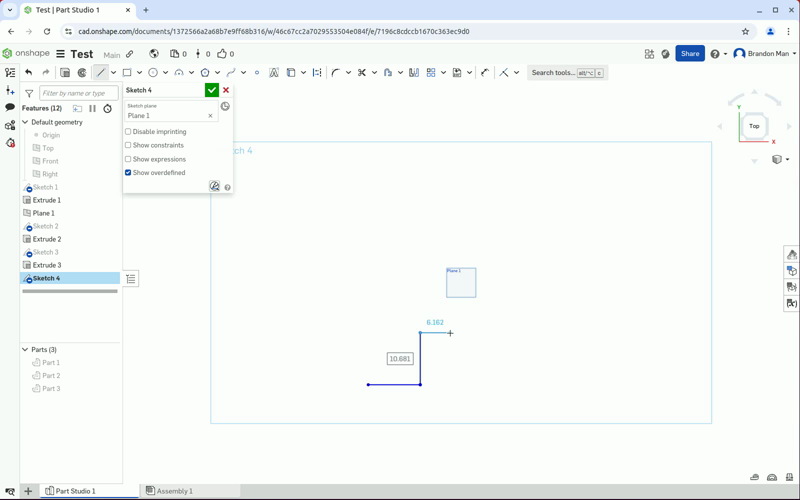
mouse_move(368, 332)
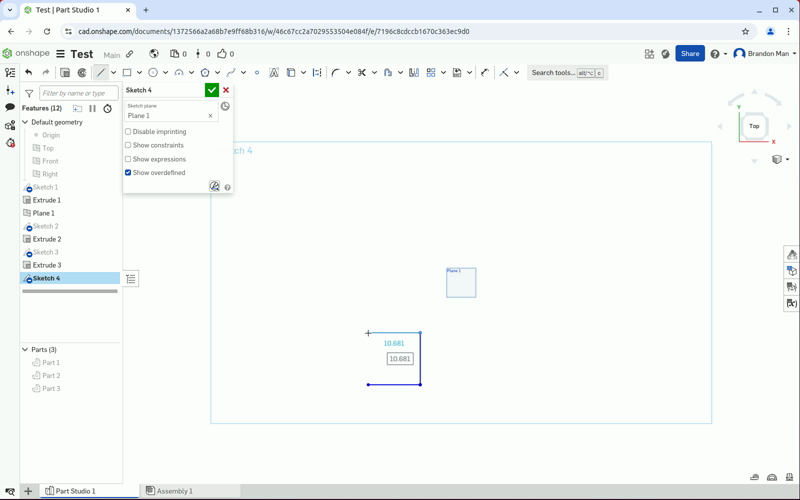
click(368, 332)
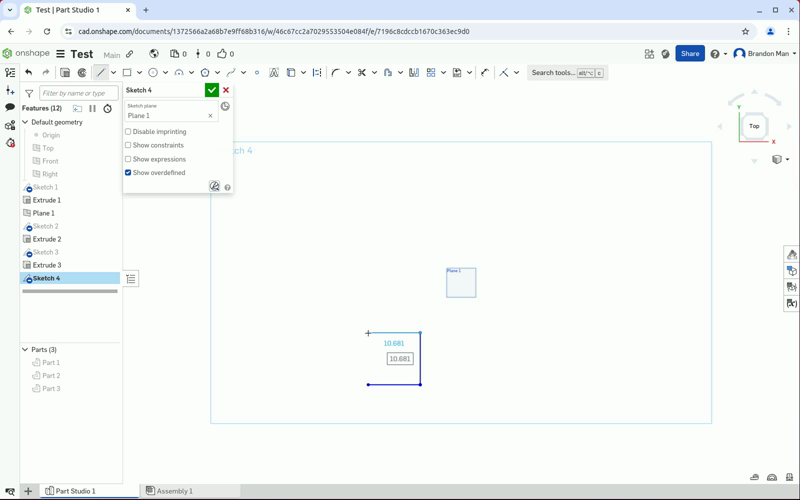
key_up(shift)
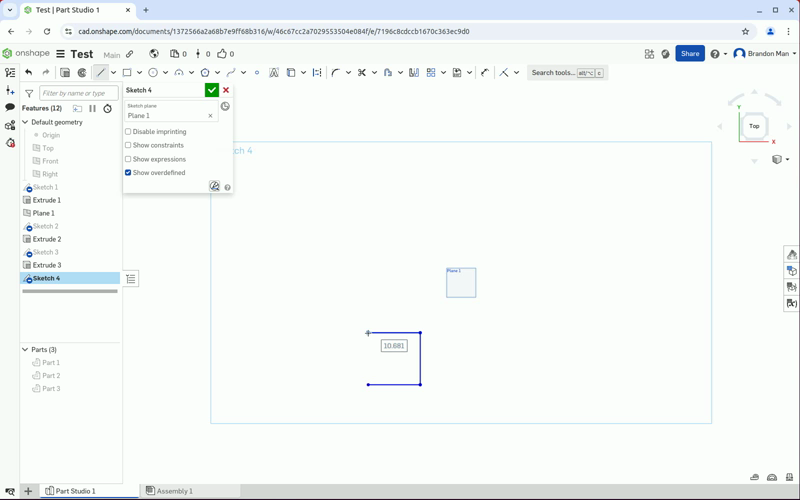
mouse_move(398, 332)
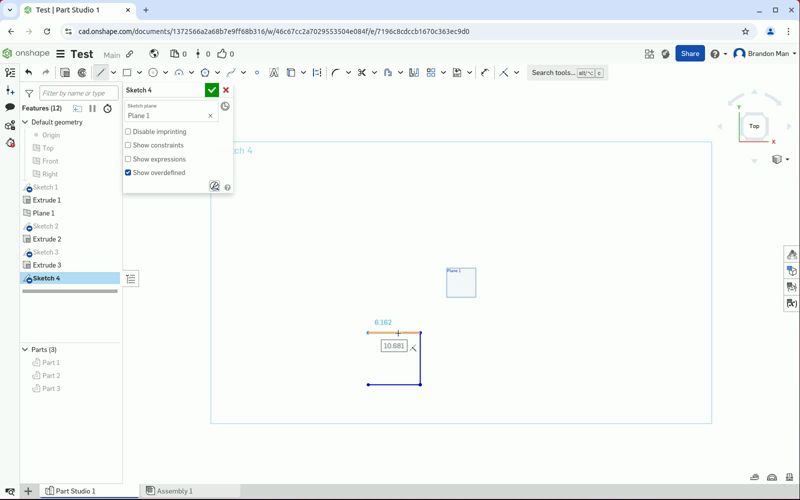
key_down(shift)
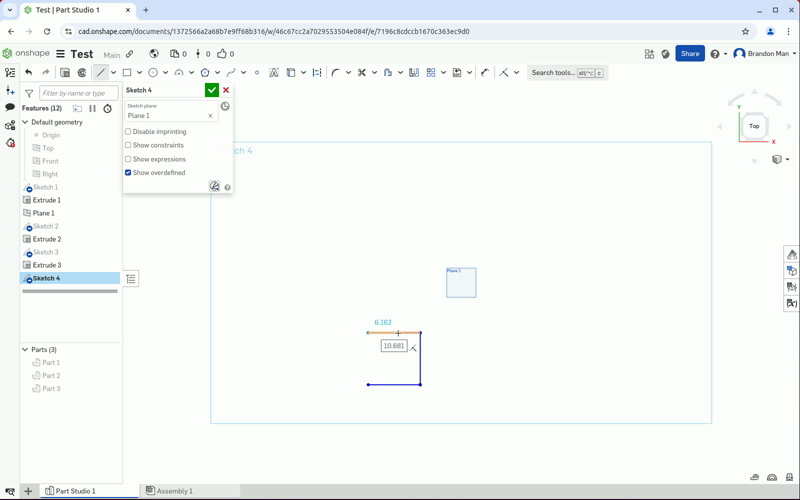
mouse_move(368, 384)
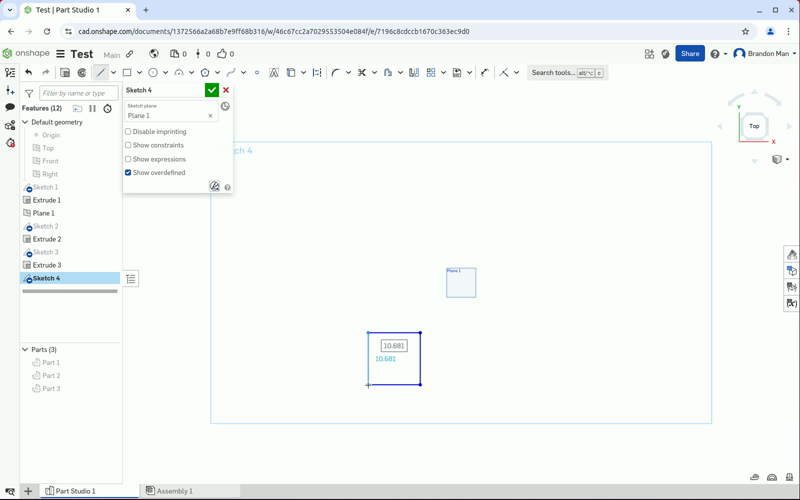
key_up(shift)
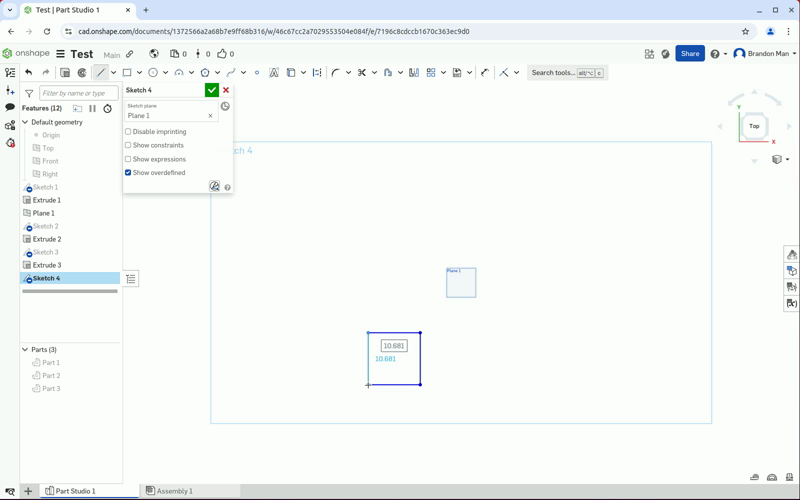
click(368, 384)
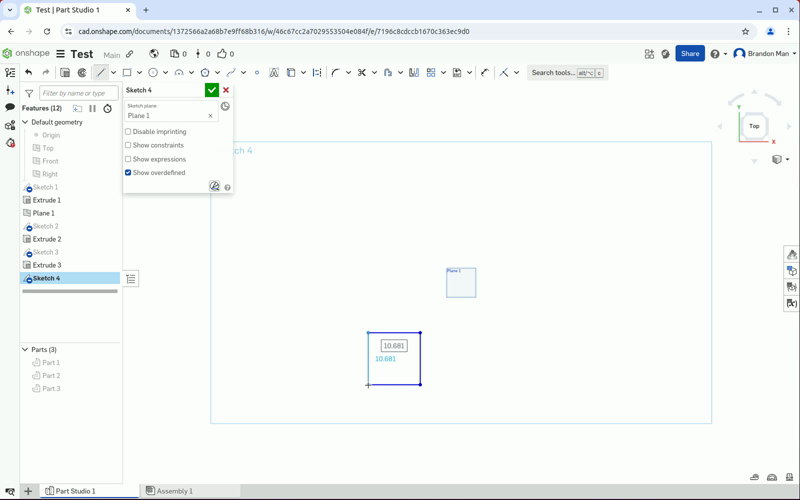
key(esc)
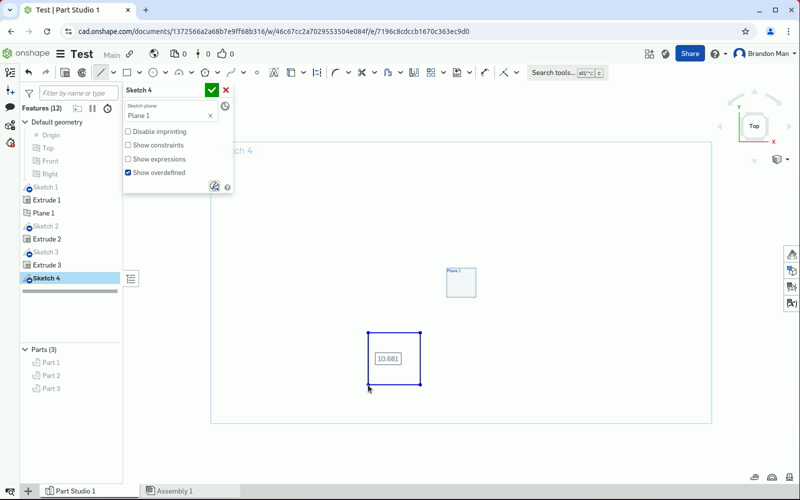
mouse_move(374, 351)
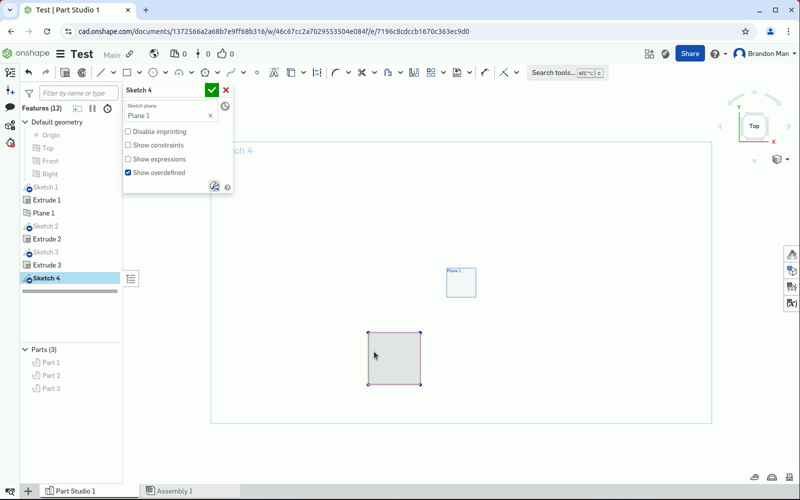
click(374, 351)
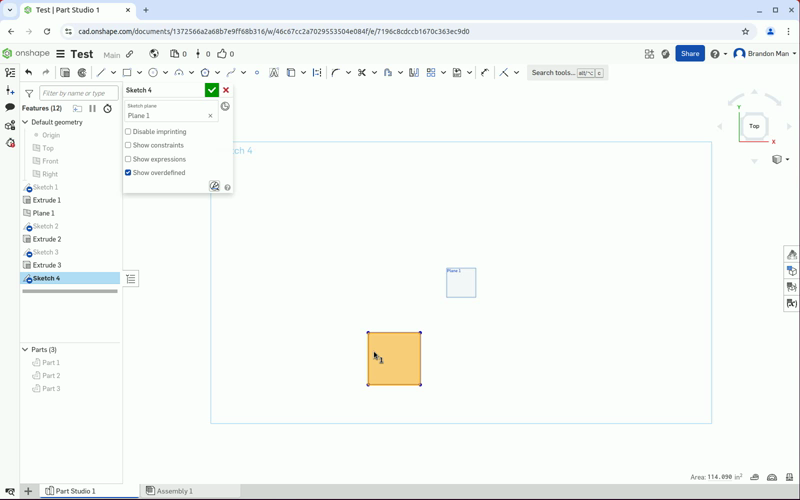
mouse_move(73, 352)
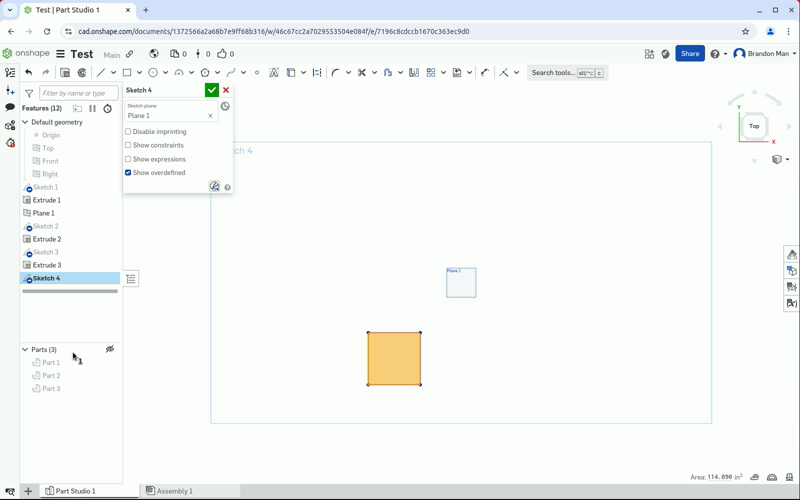
key(shift+y)
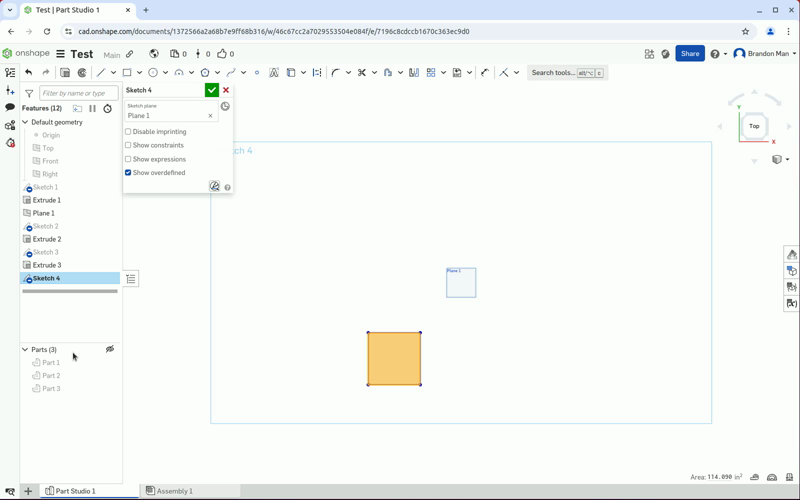
key(shift+e)
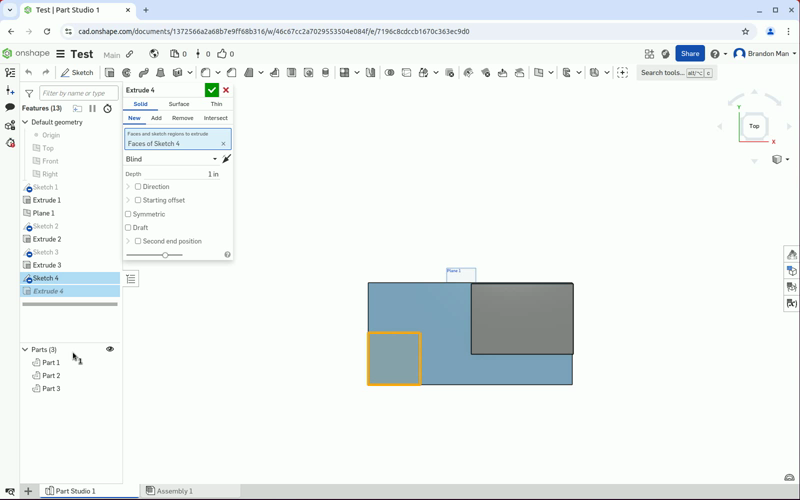
mouse_move(143, 106)
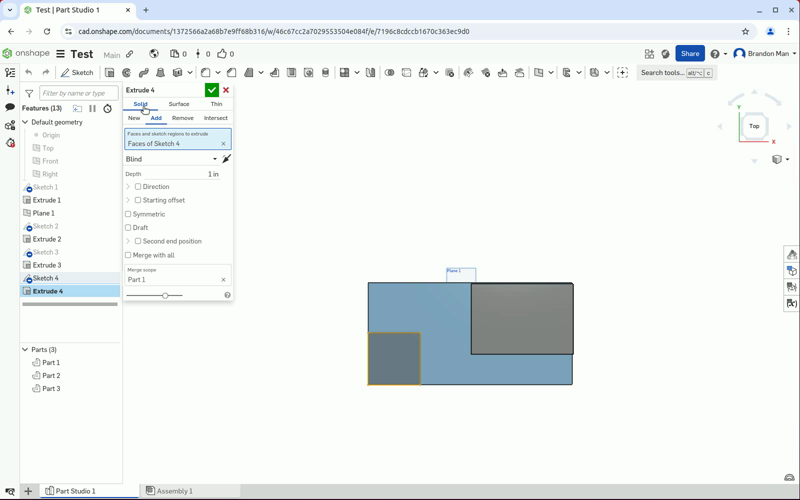
click(143, 106)
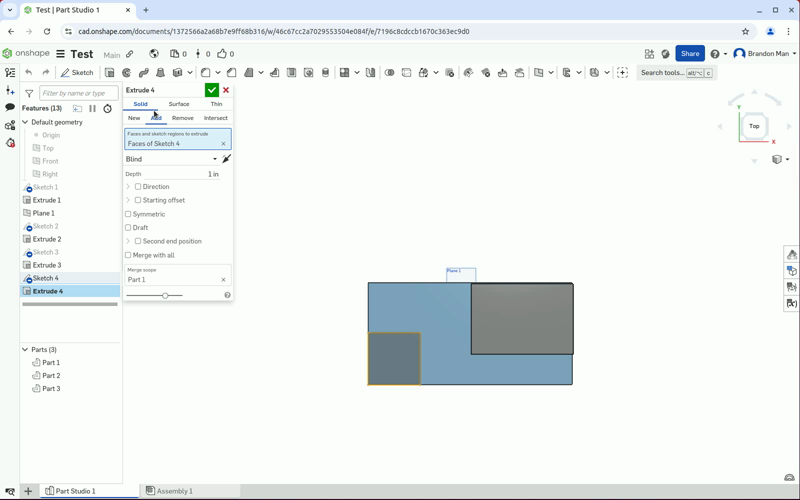
mouse_move(186, 120)
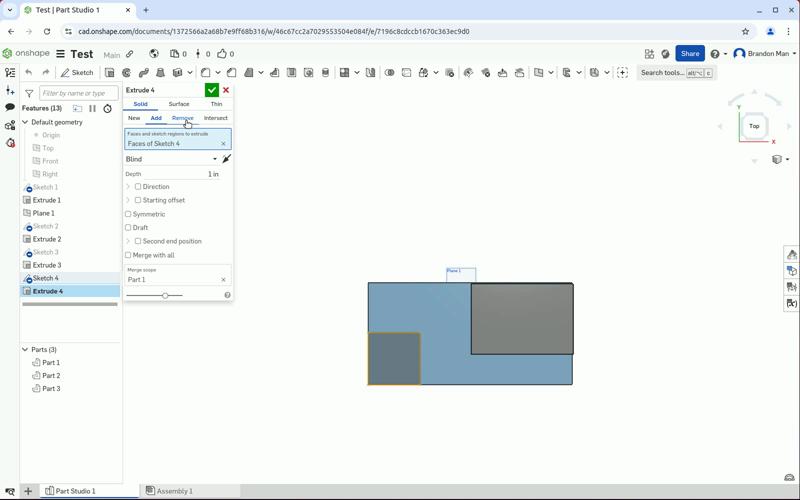
click(186, 120)
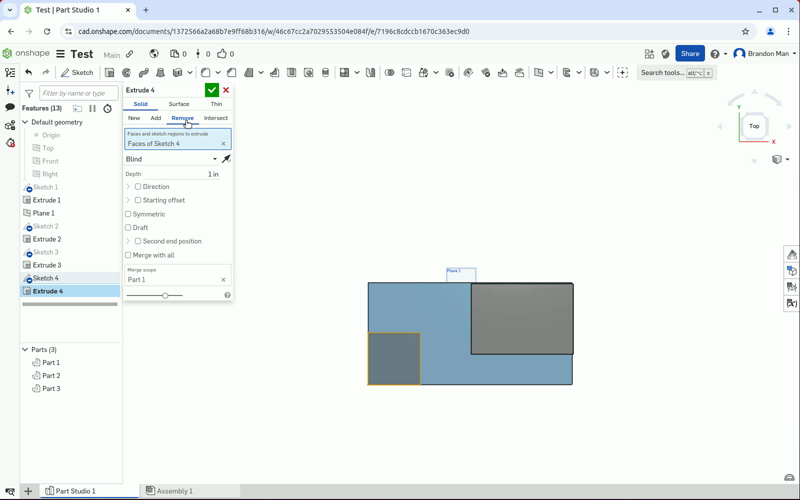
key(tab, 4)
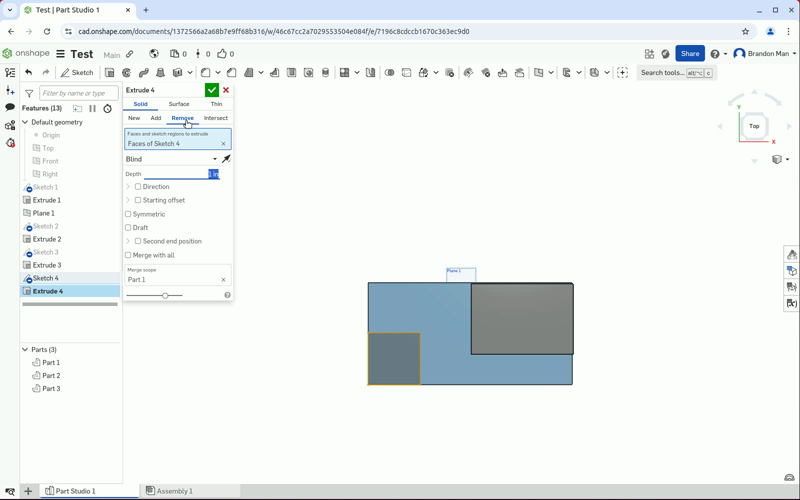
text(7.943)
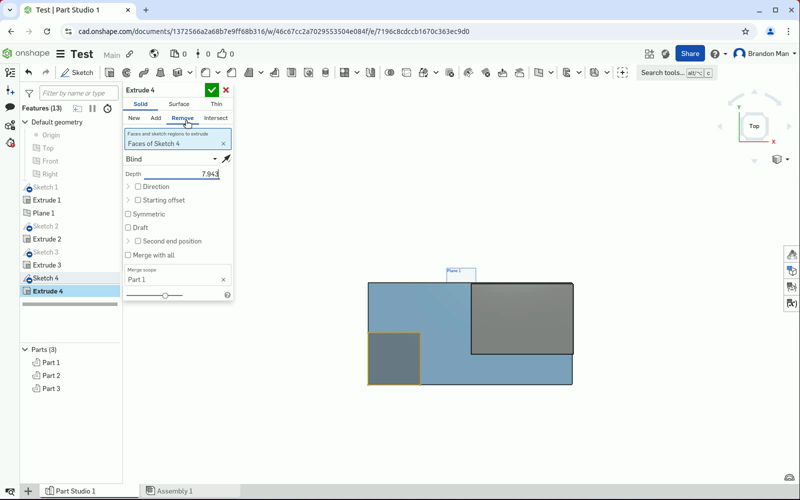
key(tab, 6)
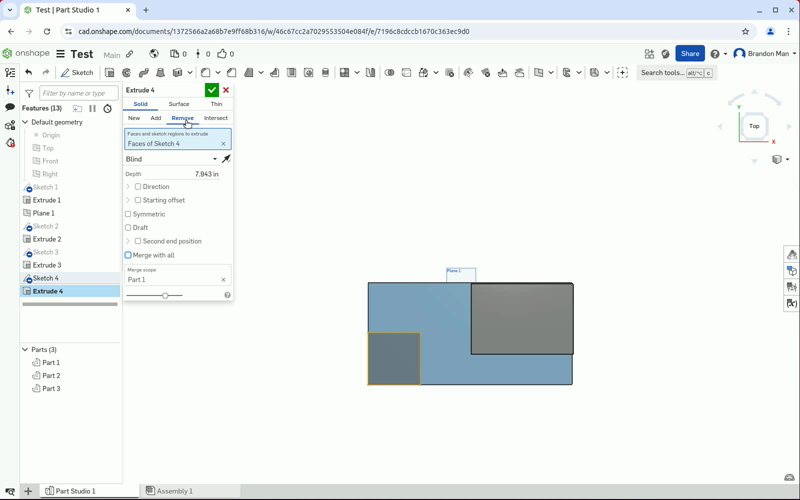
key(space)
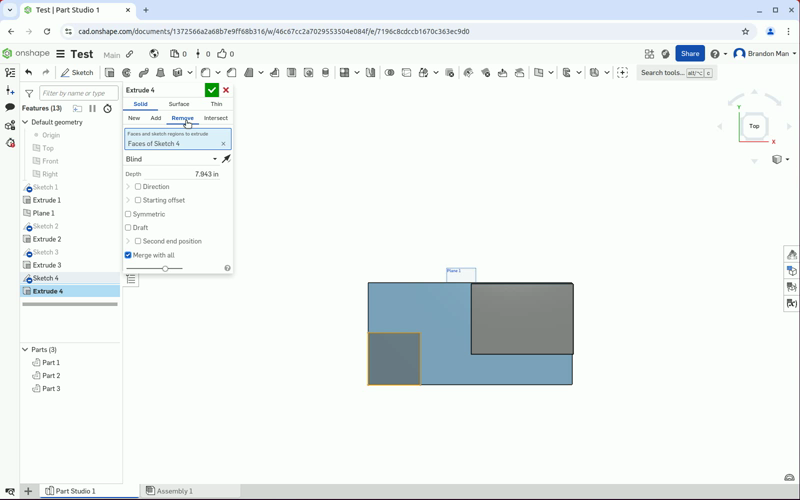
key(enter)
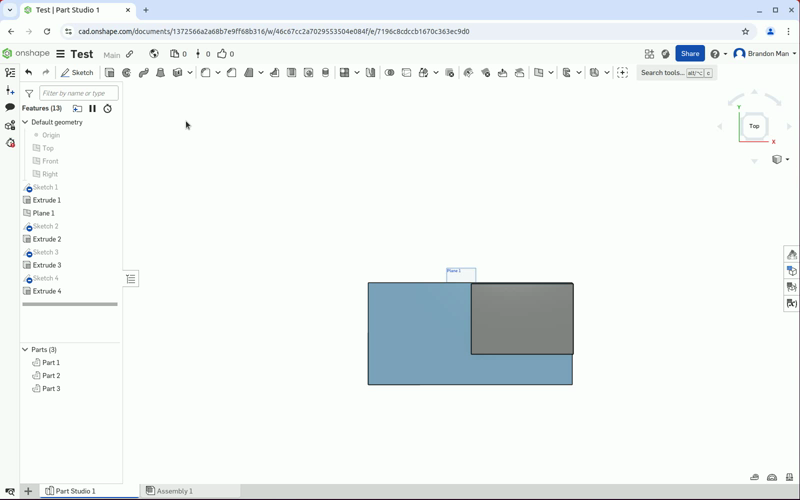
key(shift+h)
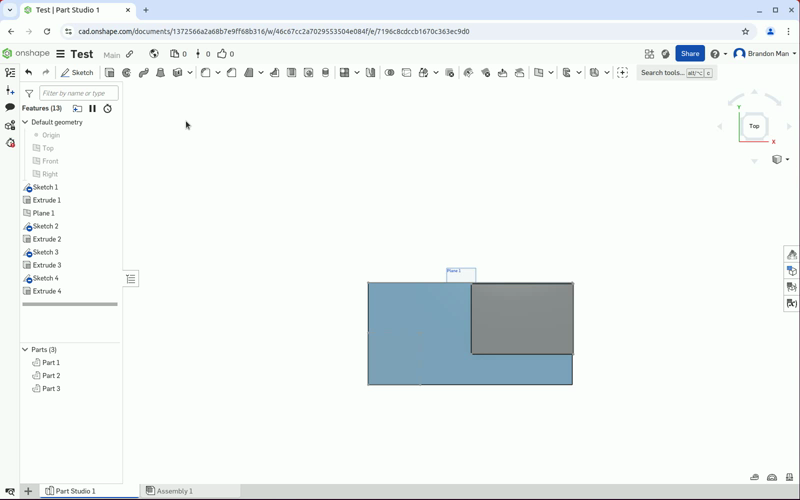
key(shift+h)
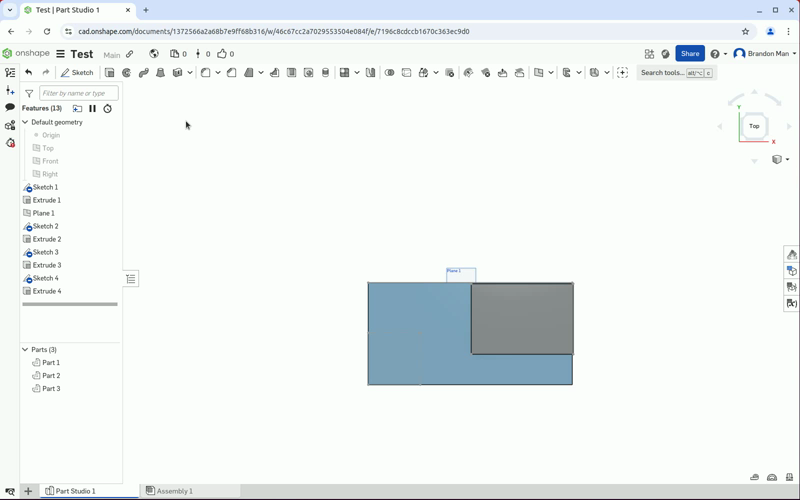
key(shift+7)
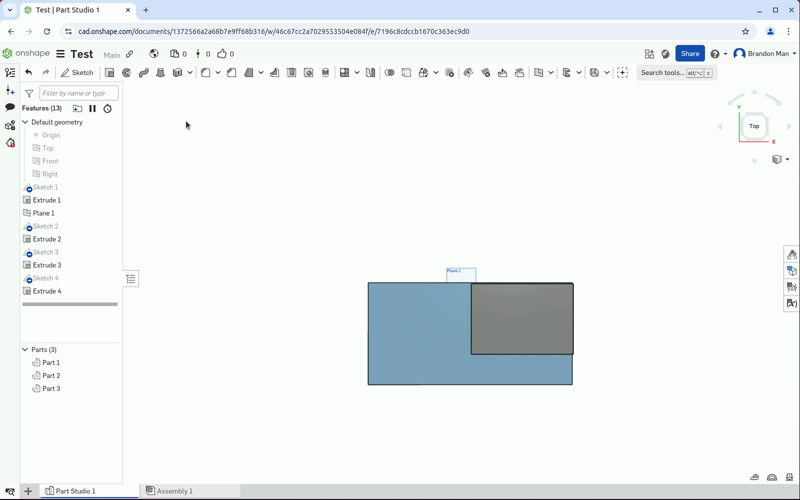
key(up, 3)
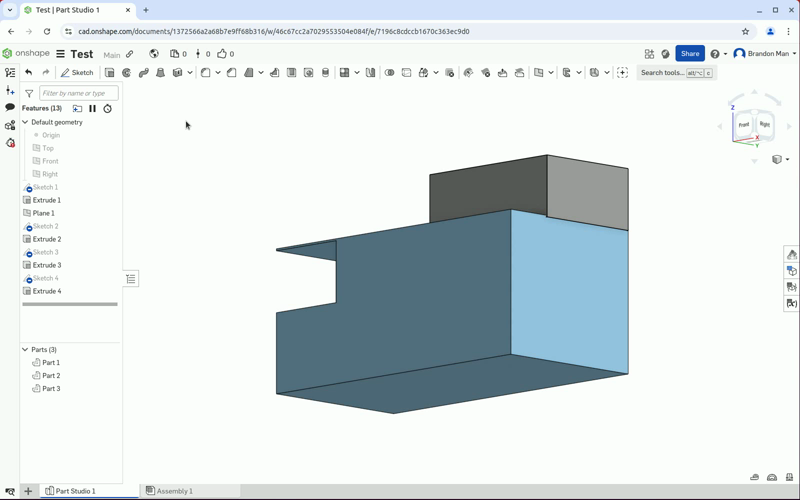
key(left, 3)
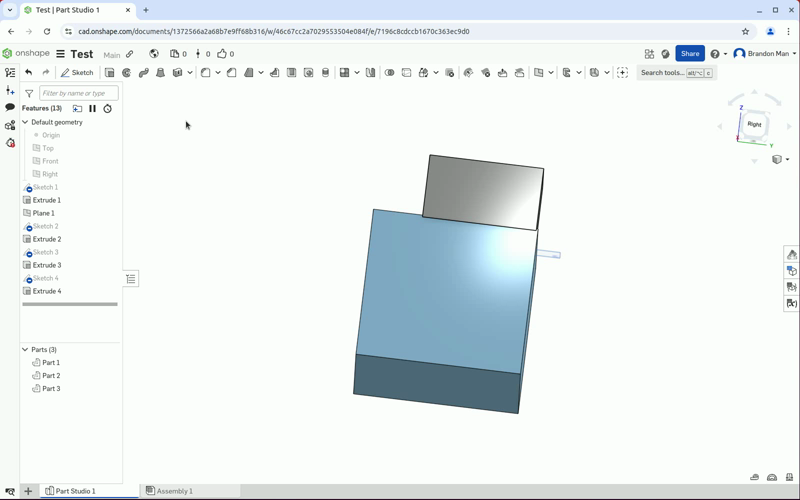
key(right, 3)
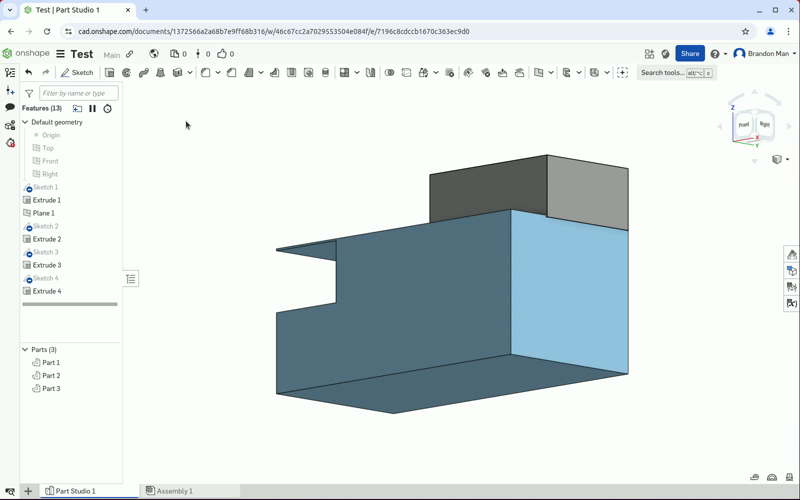
key(down, 3)
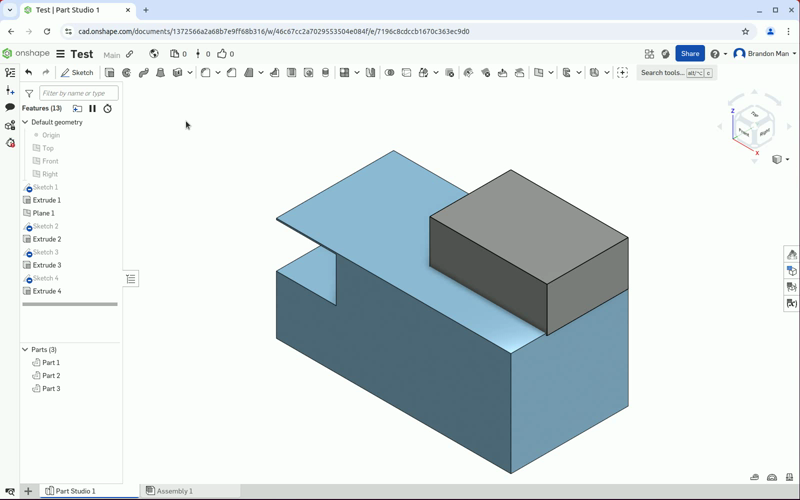
mouse_move(73, 189)
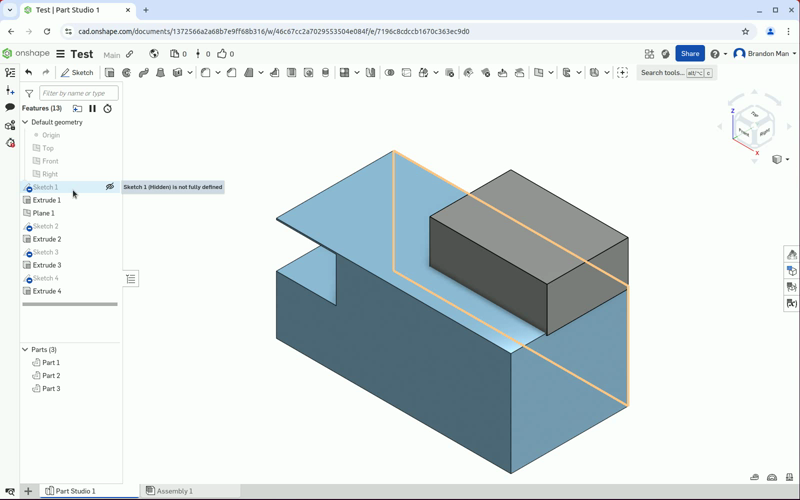
click(73, 189)